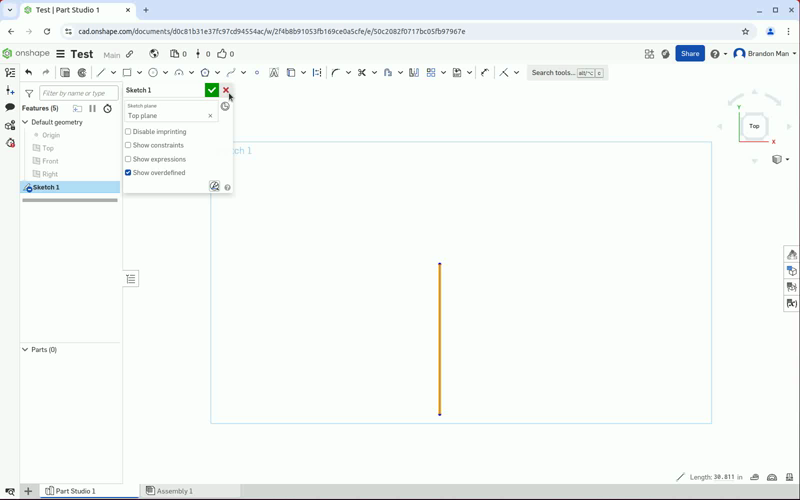
key(shift+h)
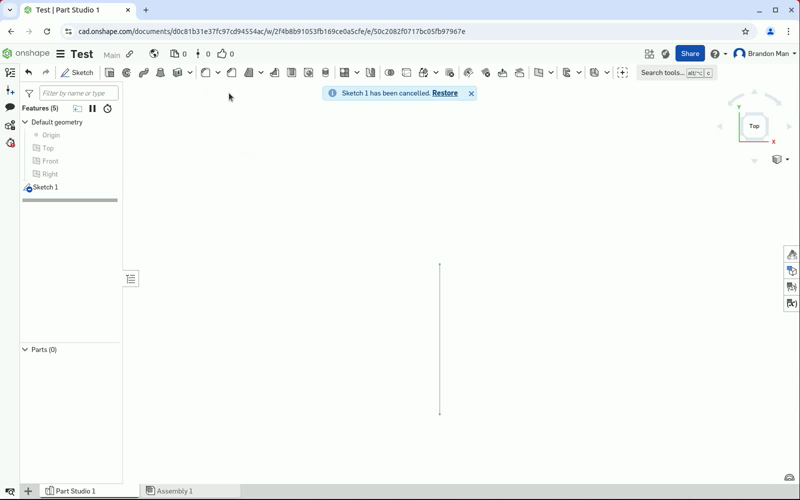
key(shift+s)
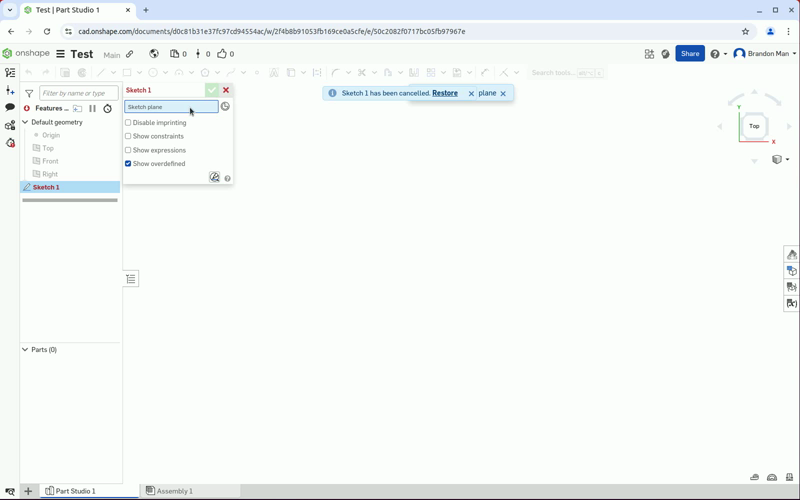
mouse_move(73, 150)
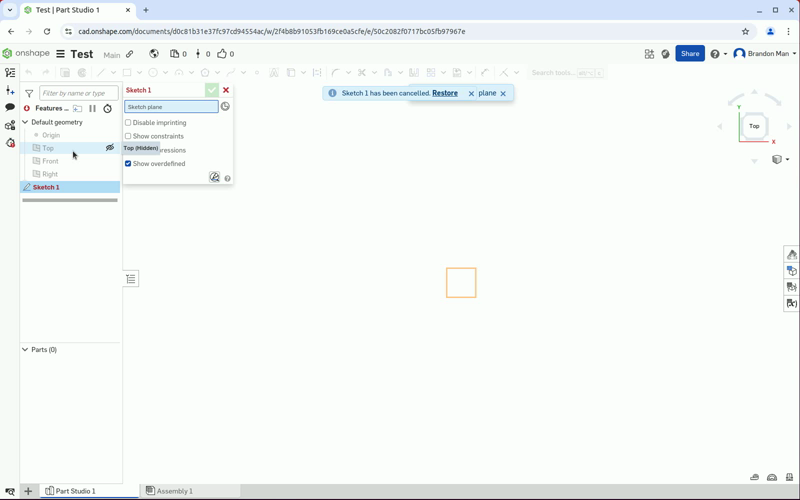
click(73, 150)
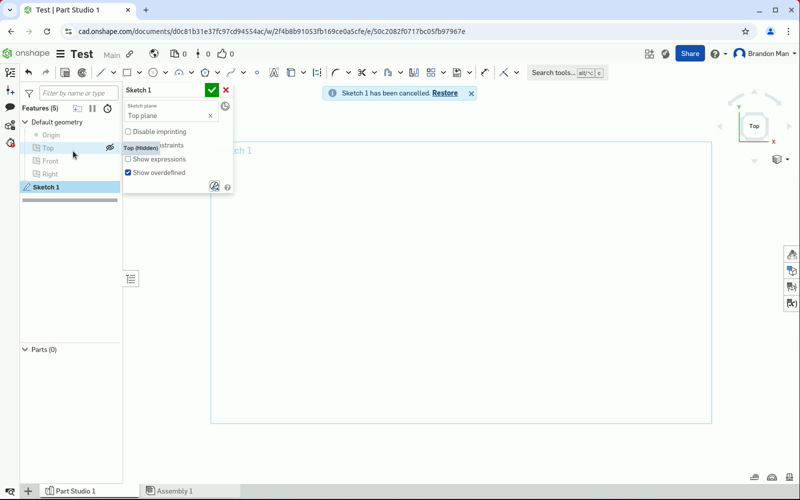
mouse_move(73, 352)
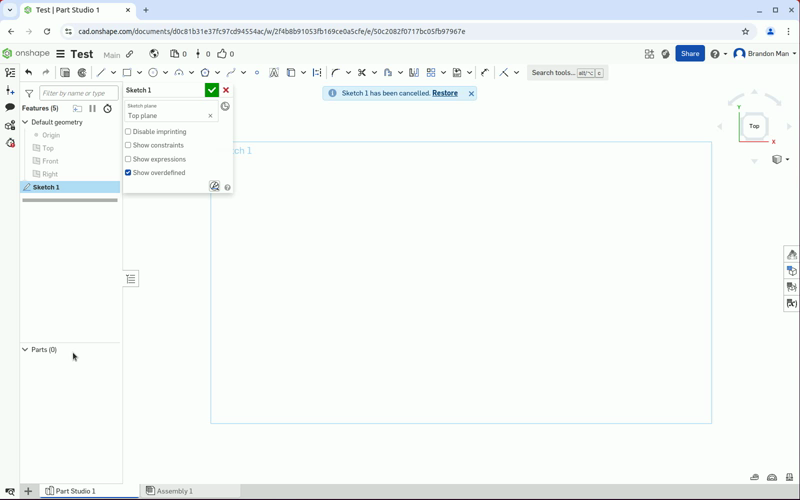
key(y)
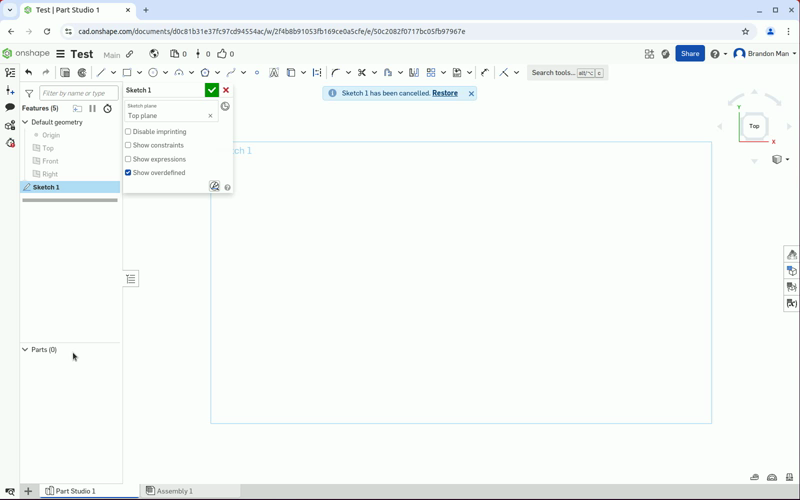
key(l)
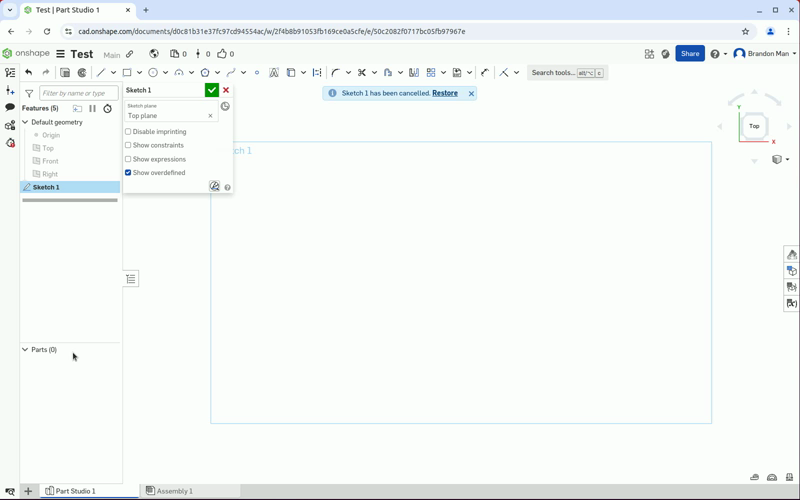
key_down(shift)
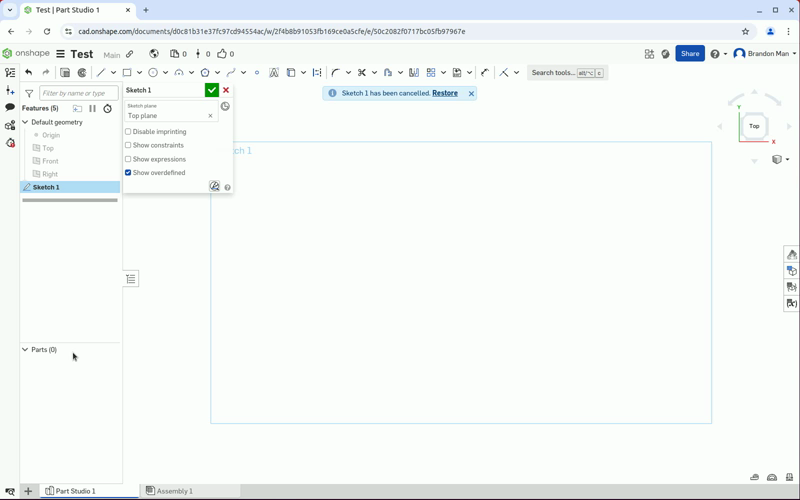
mouse_move(460, 282)
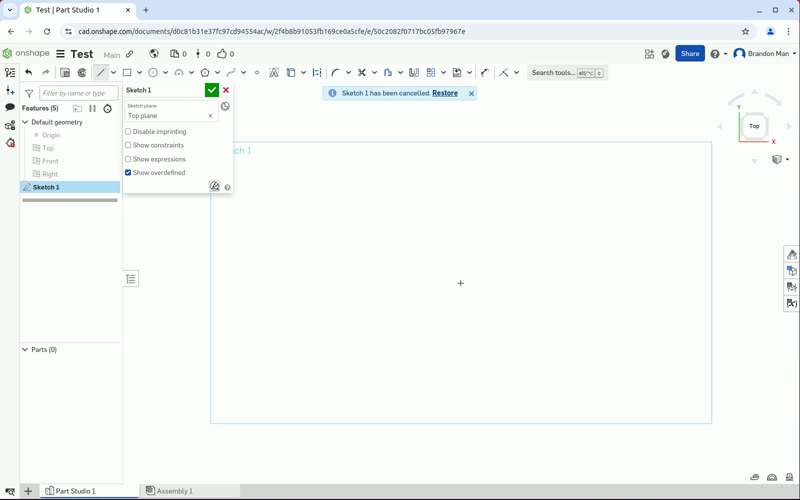
click(460, 282)
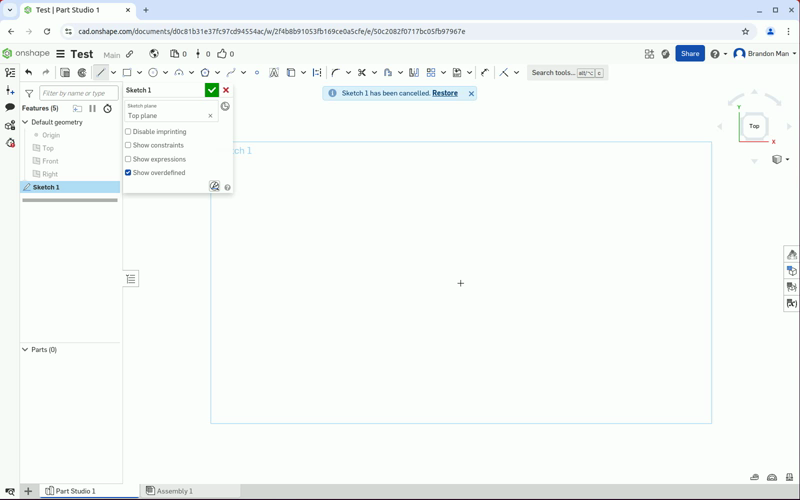
key_up(shift)
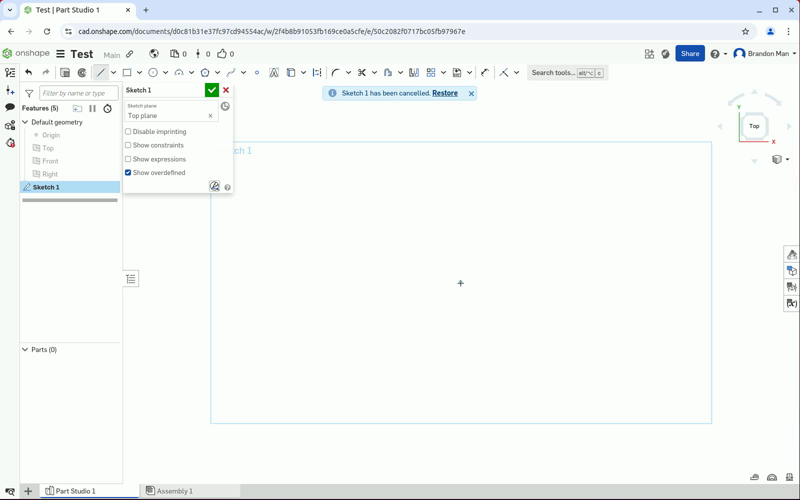
key_down(shift)
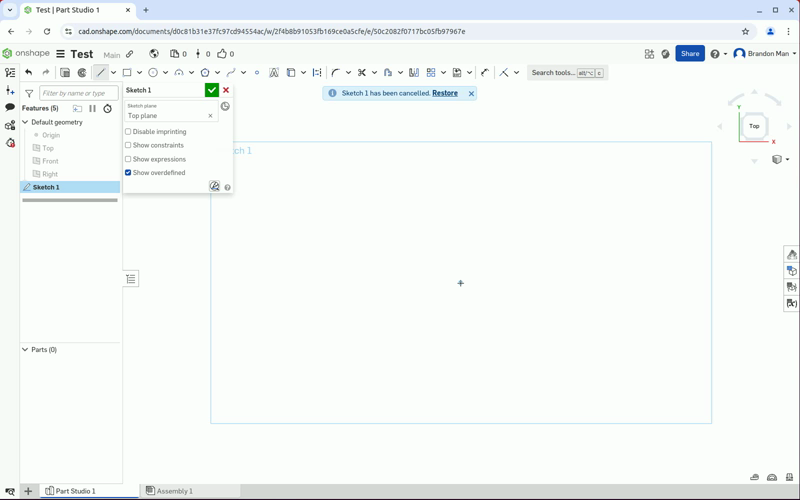
mouse_move(573, 282)
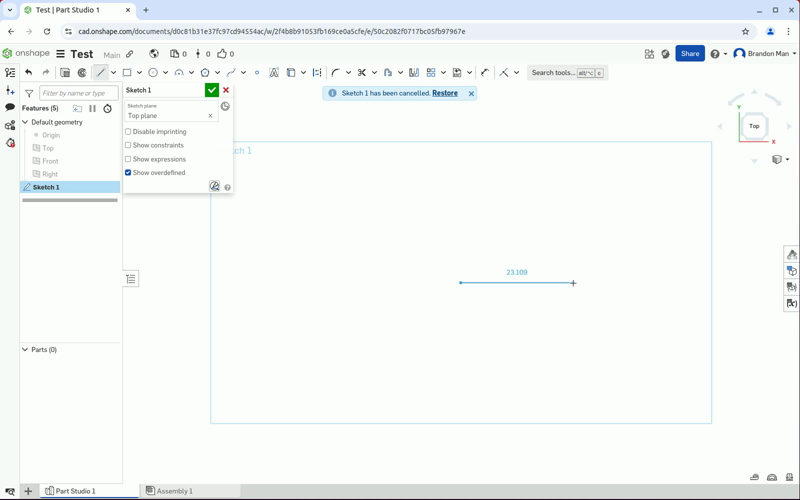
click(573, 282)
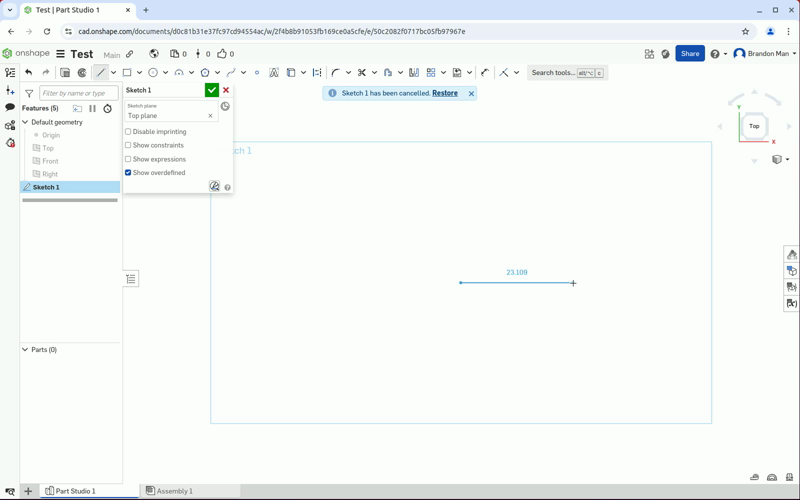
key_up(shift)
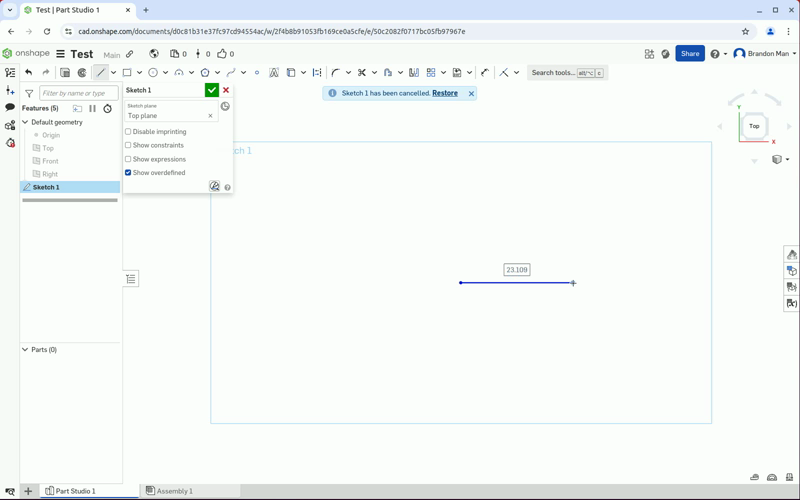
key_down(shift)
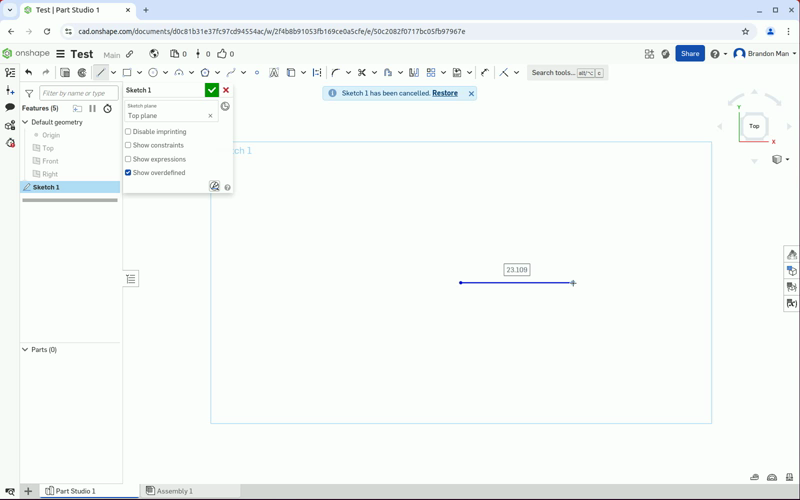
mouse_move(589, 282)
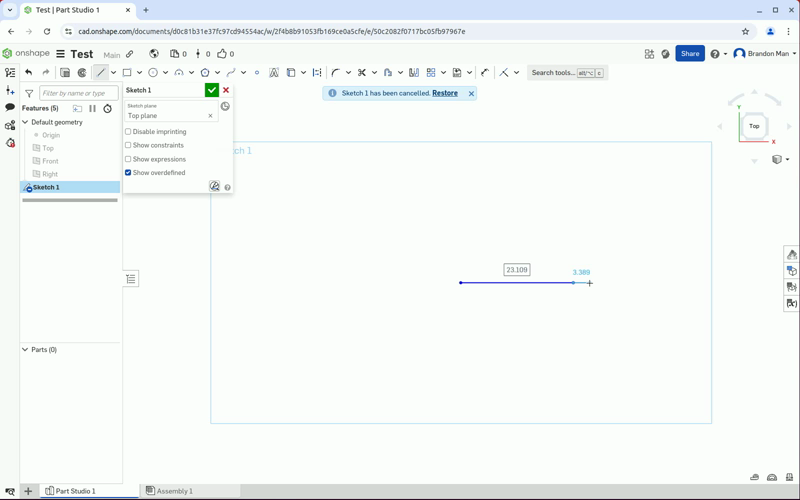
mouse_move(573, 271)
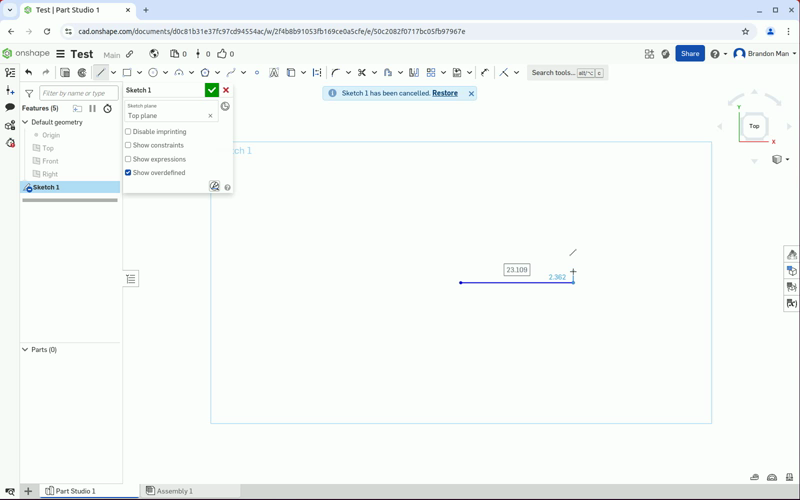
click(573, 271)
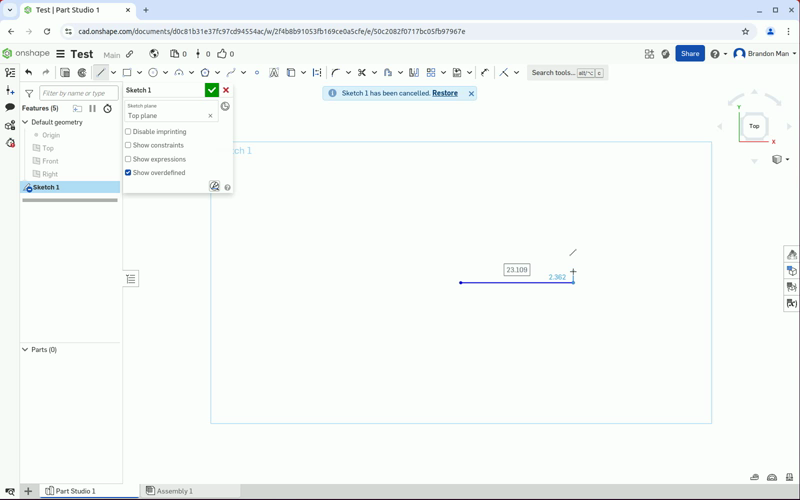
key_up(shift)
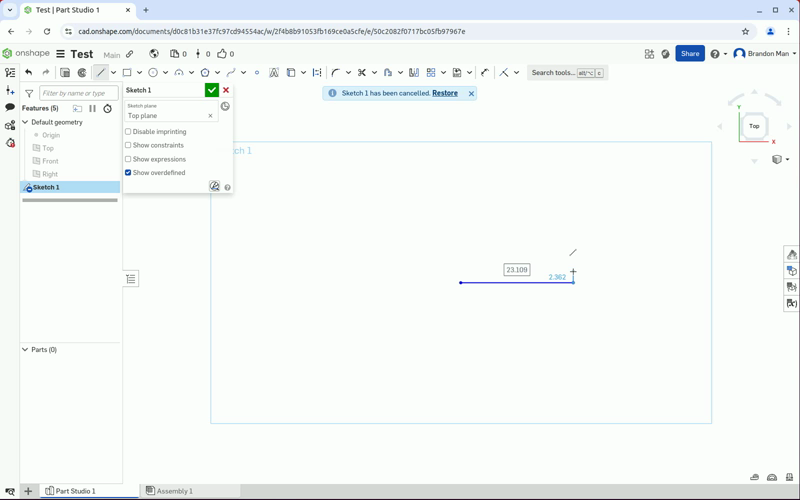
key_down(shift)
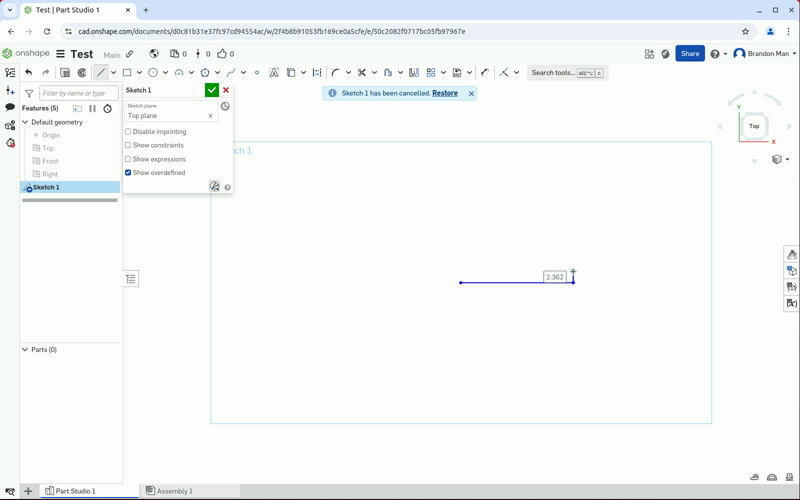
mouse_move(460, 271)
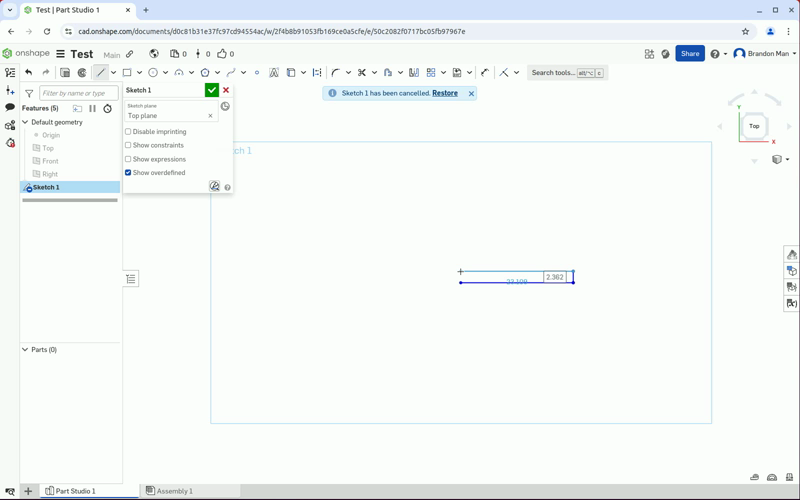
click(460, 271)
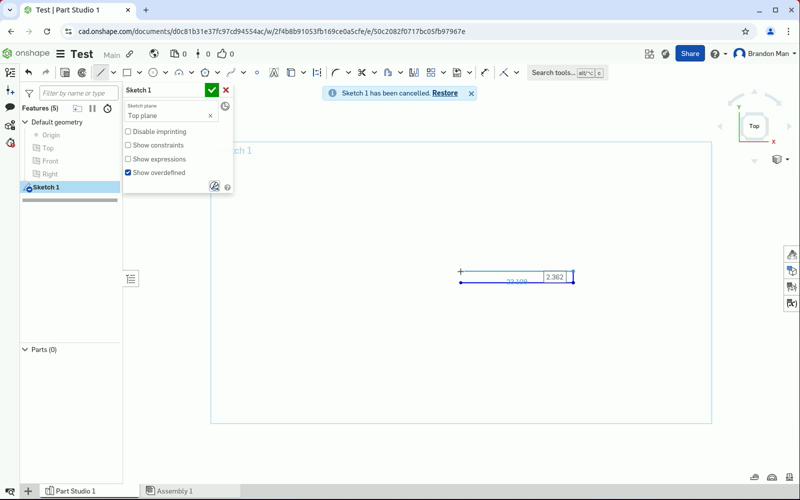
key_up(shift)
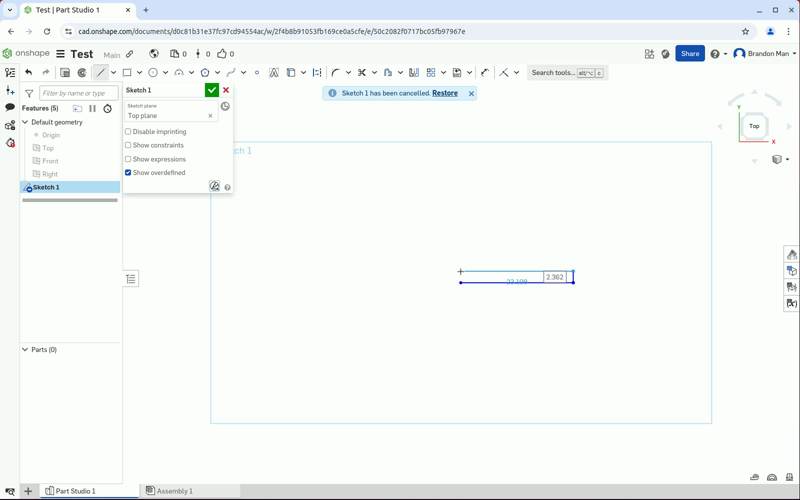
mouse_move(490, 271)
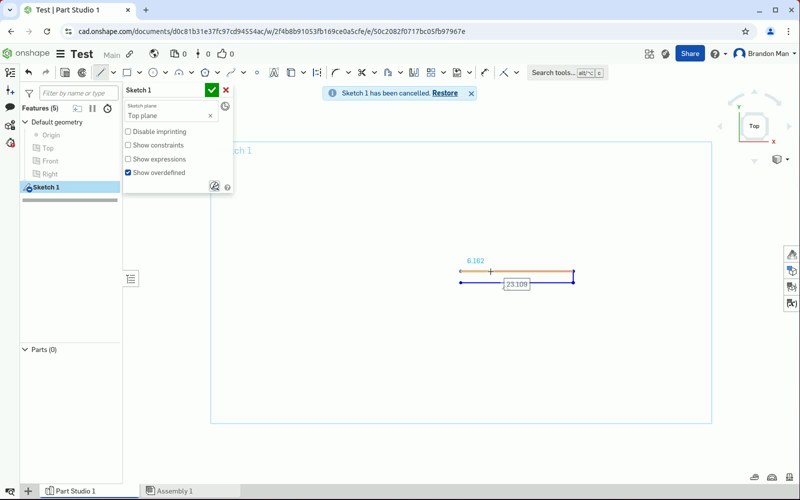
key_down(shift)
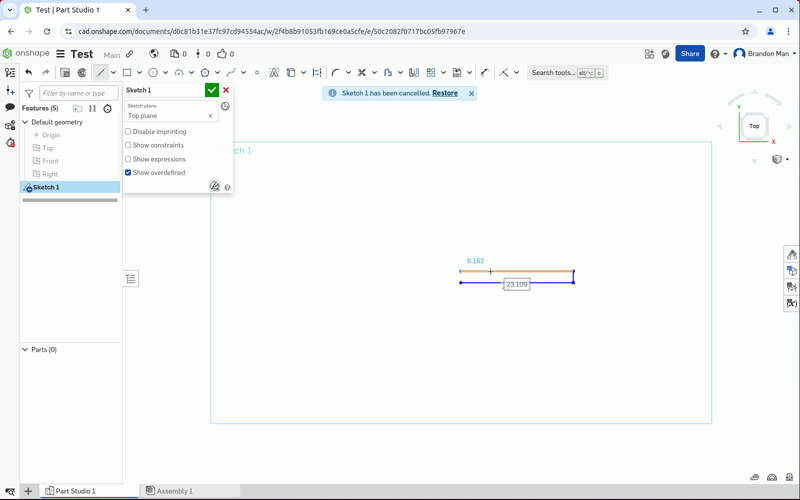
mouse_move(460, 282)
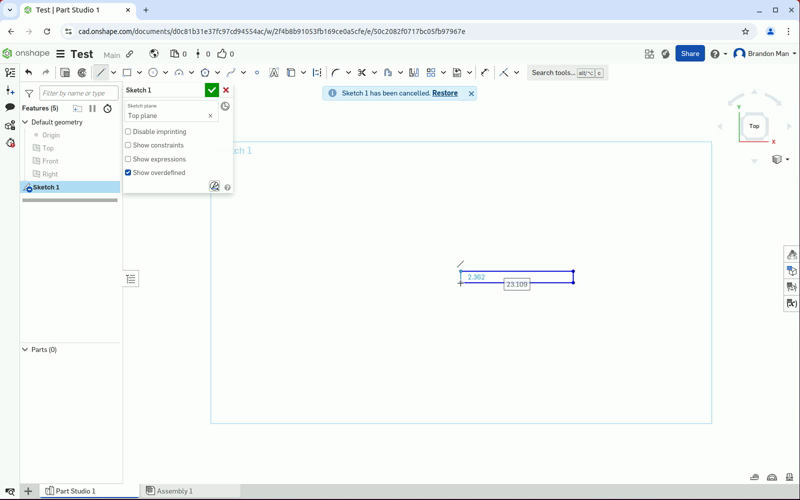
key_up(shift)
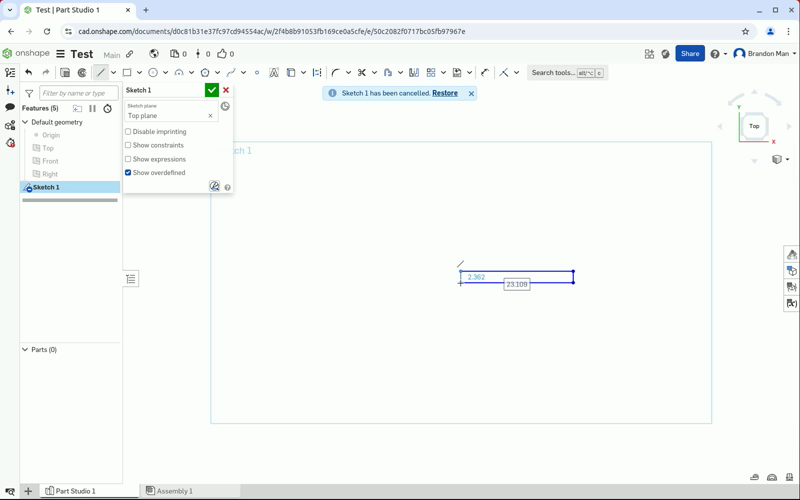
click(460, 282)
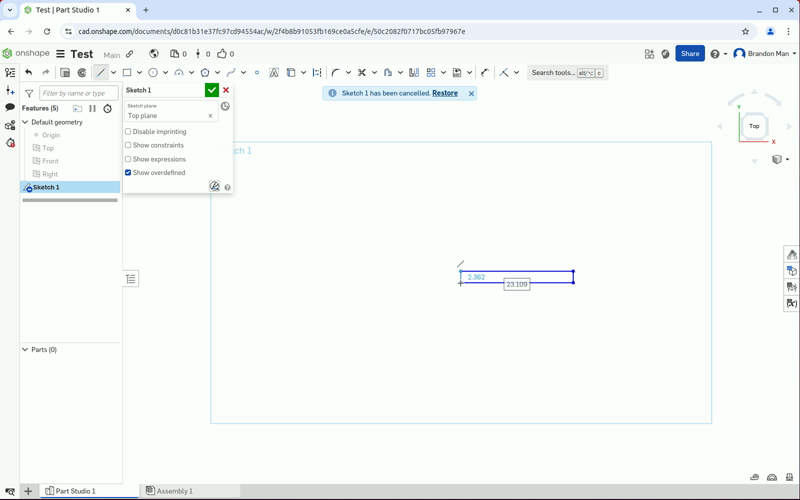
key(esc)
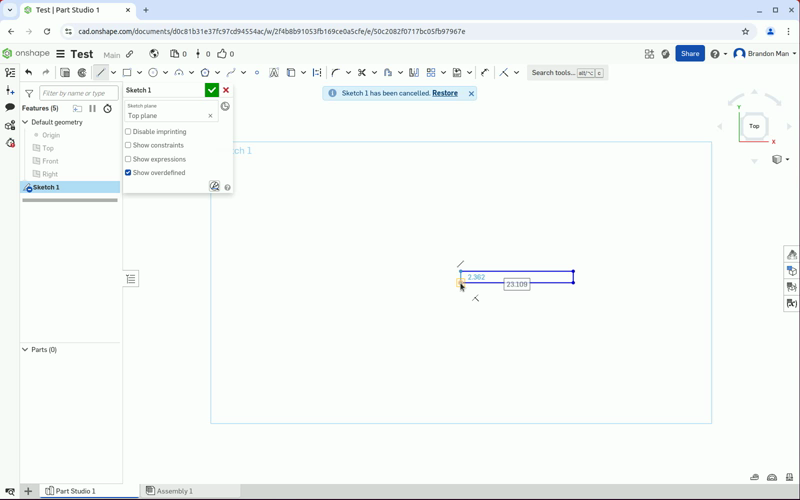
mouse_move(476, 272)
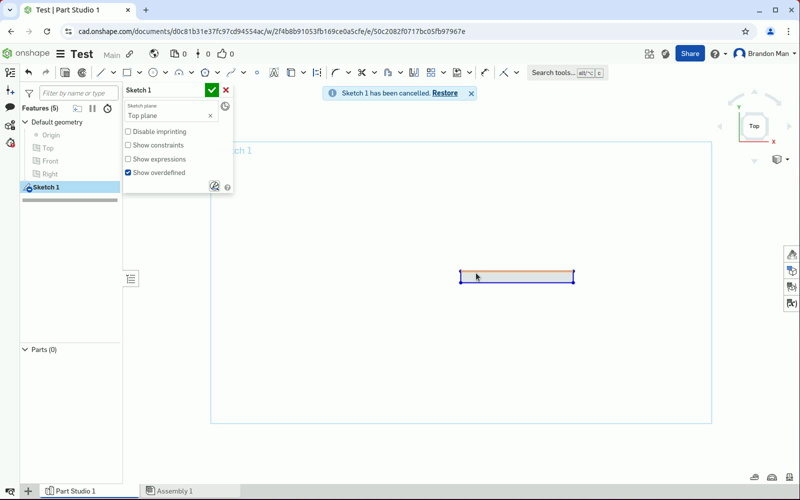
scroll(6)
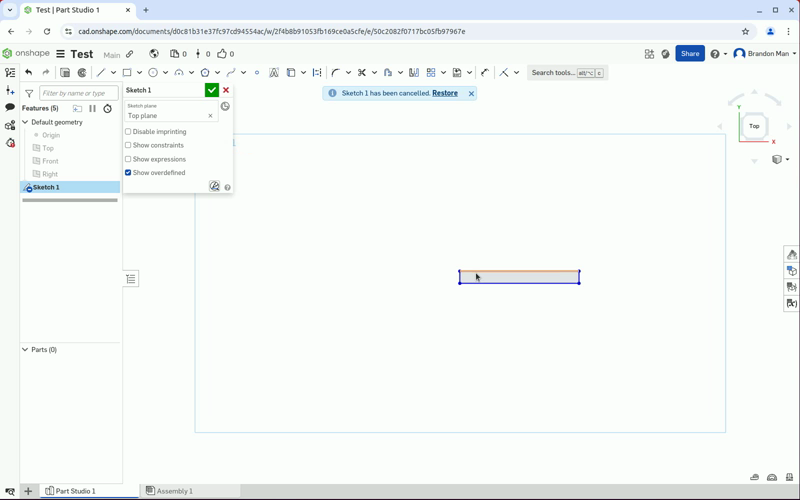
scroll(6)
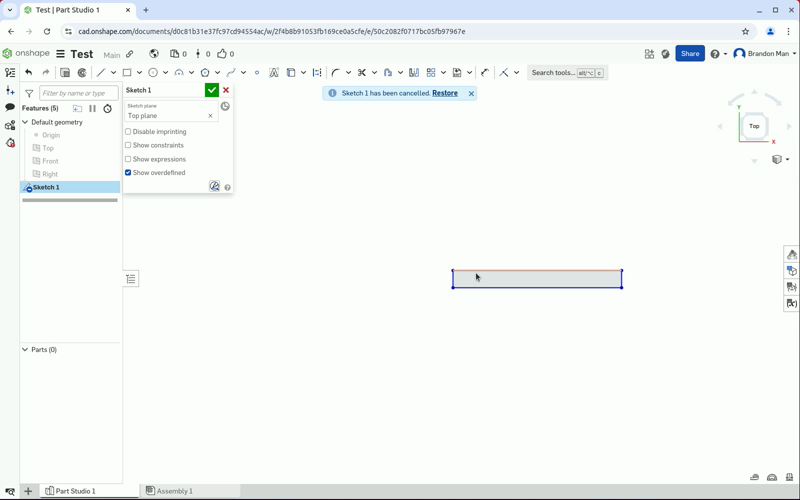
scroll(6)
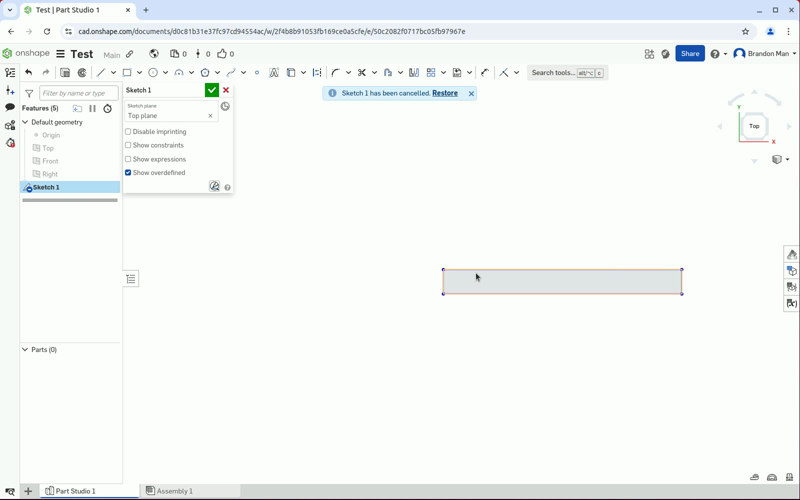
scroll(6)
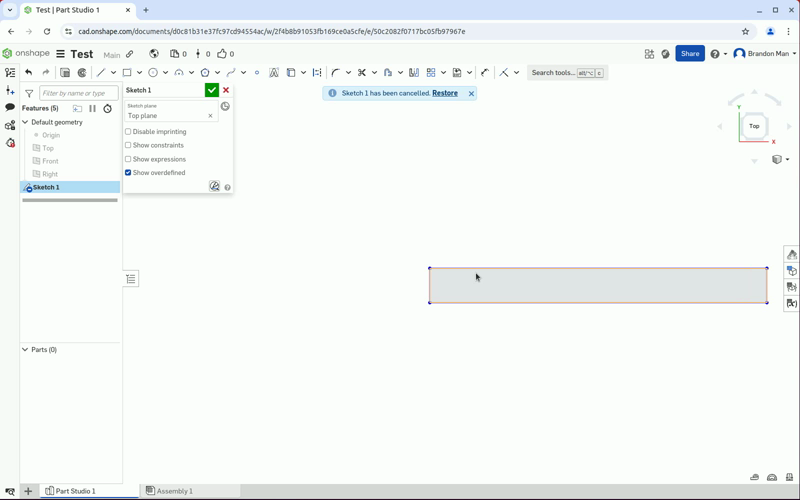
scroll(6)
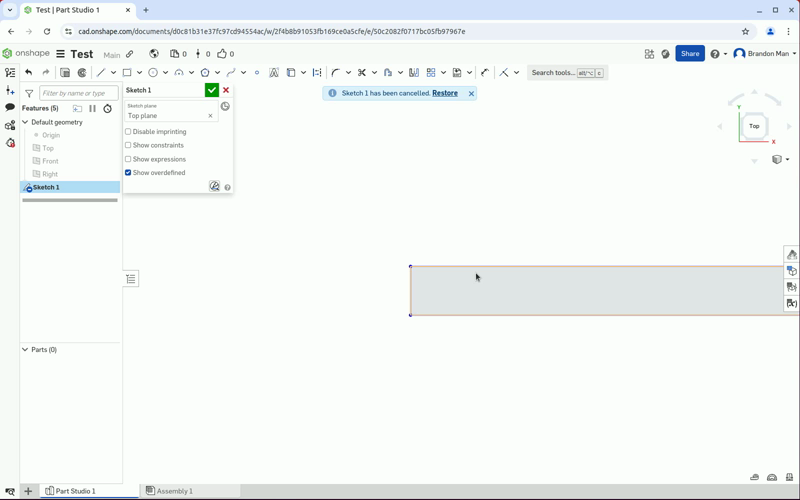
scroll(6)
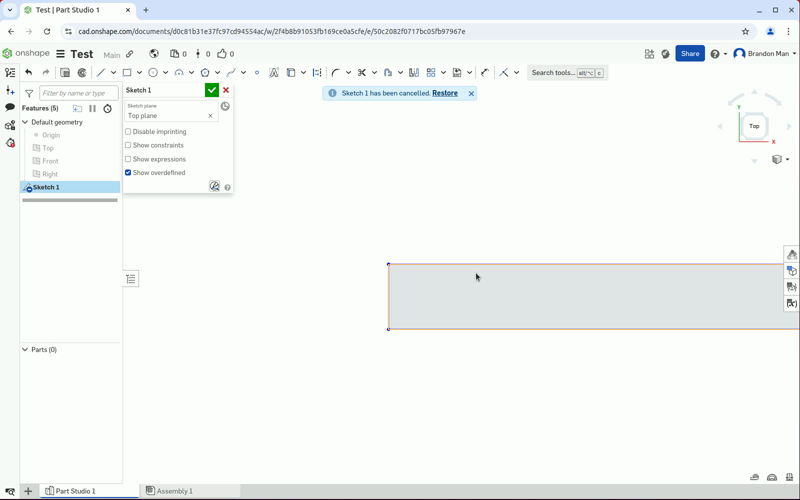
scroll(6)
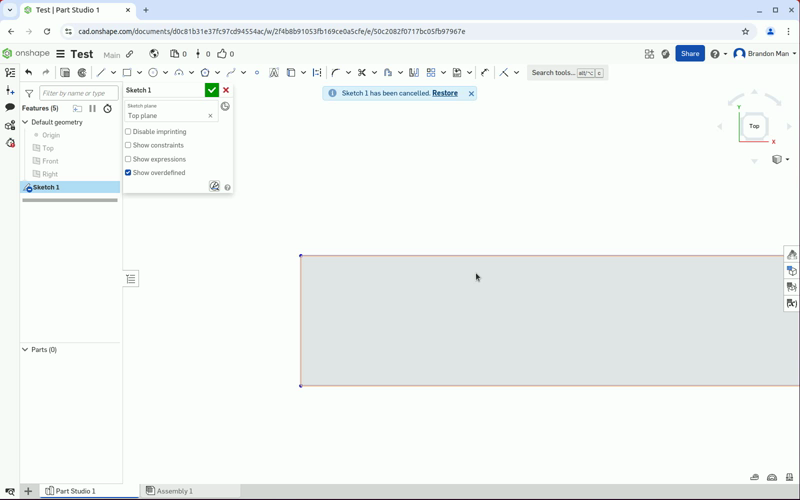
click(476, 272)
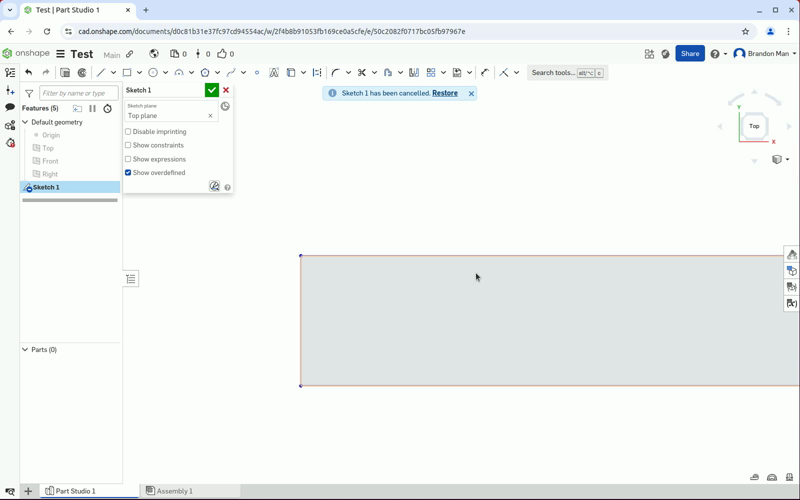
scroll(-6)
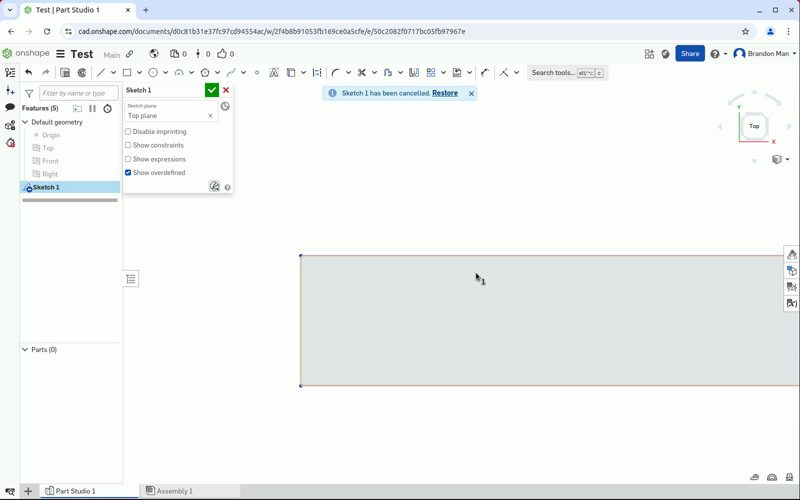
scroll(-6)
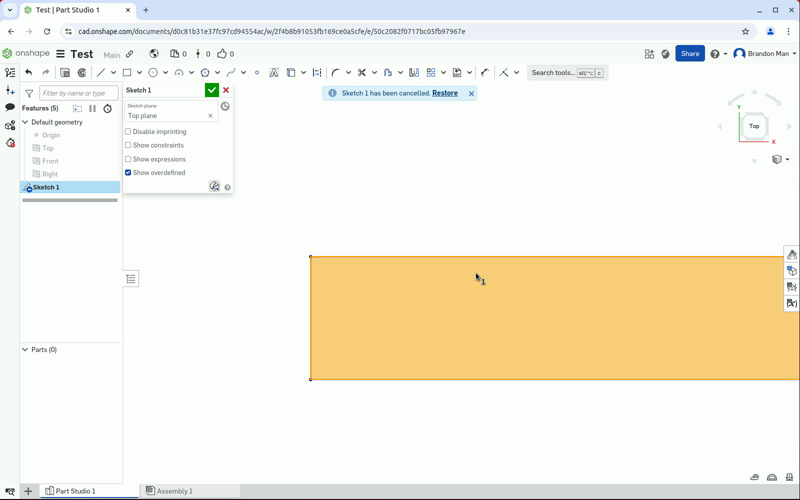
scroll(-6)
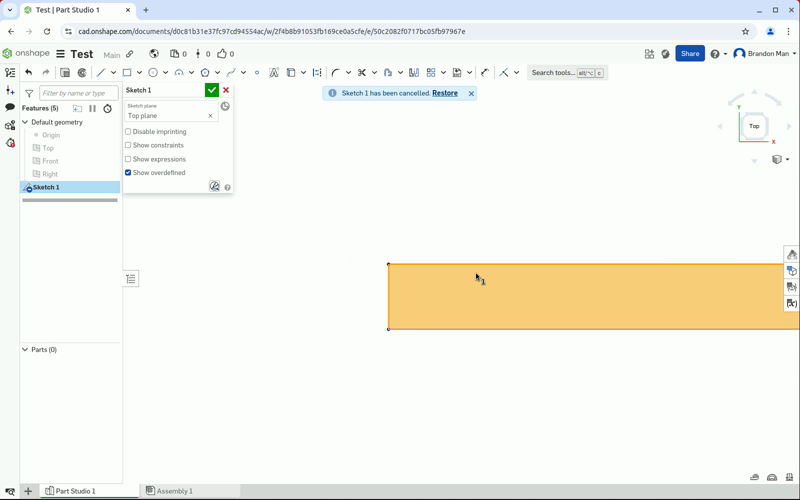
scroll(-6)
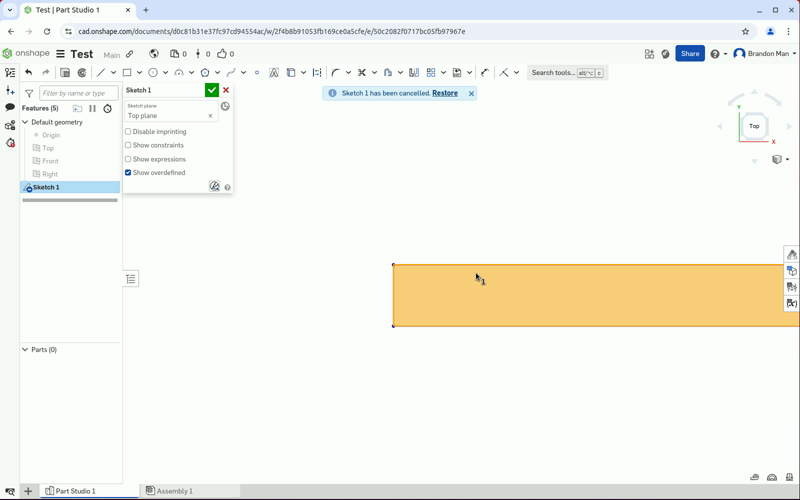
scroll(-6)
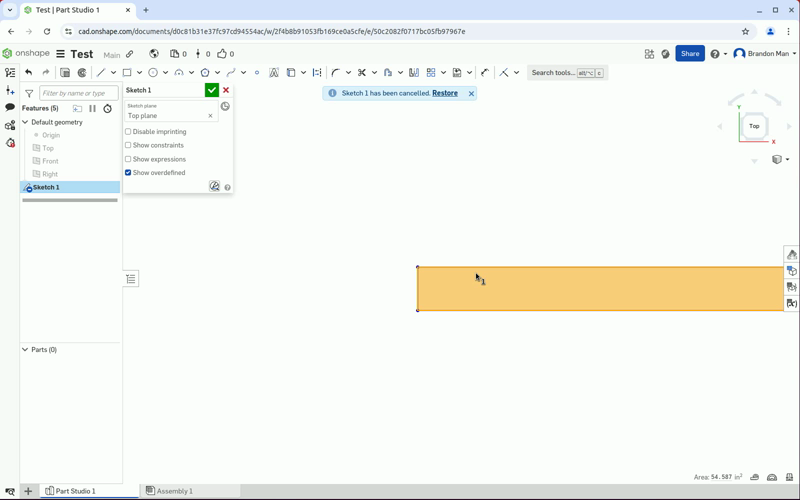
scroll(-6)
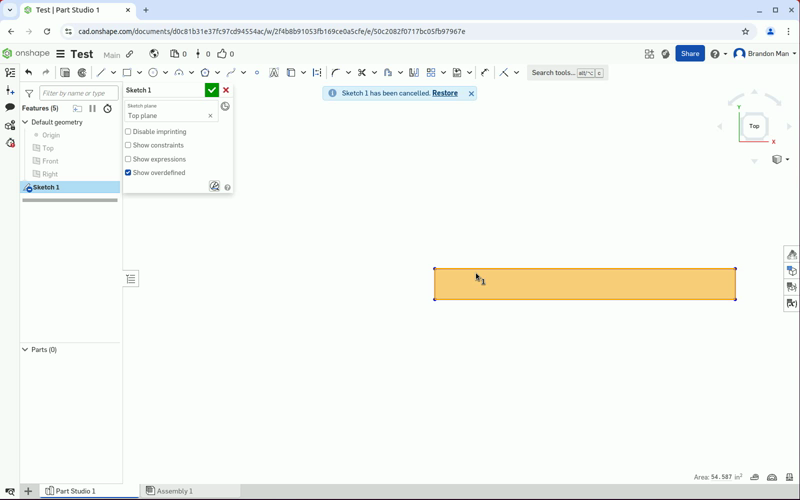
scroll(-6)
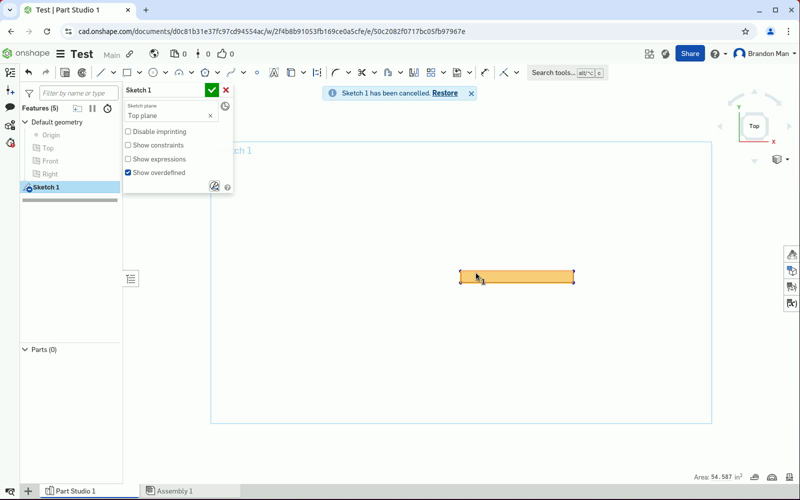
mouse_move(73, 352)
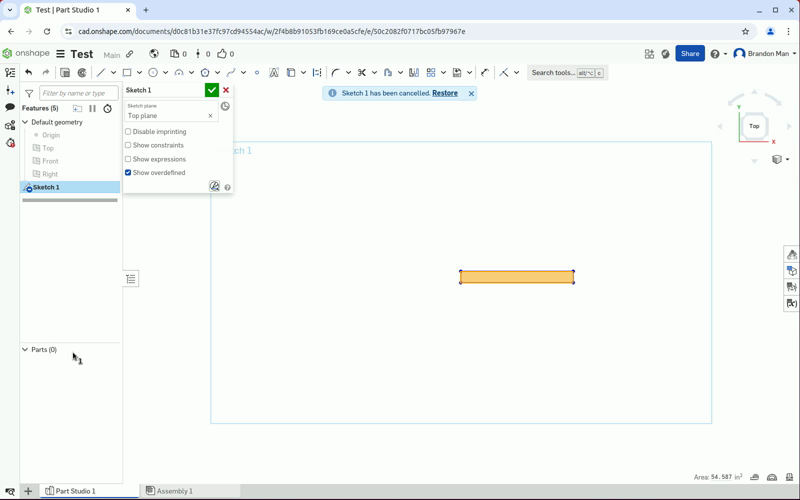
key(shift+y)
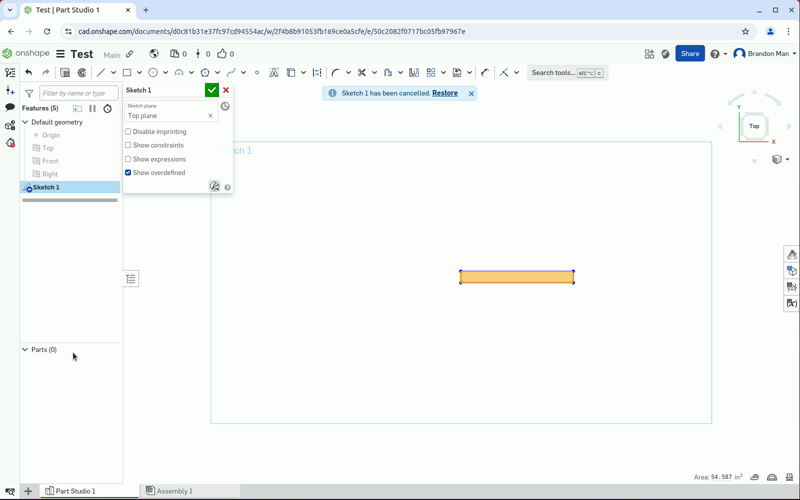
key(shift+e)
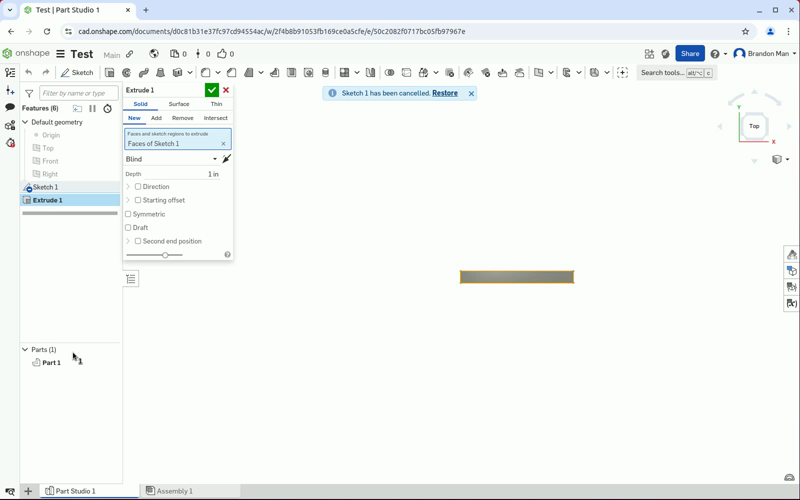
mouse_move(143, 106)
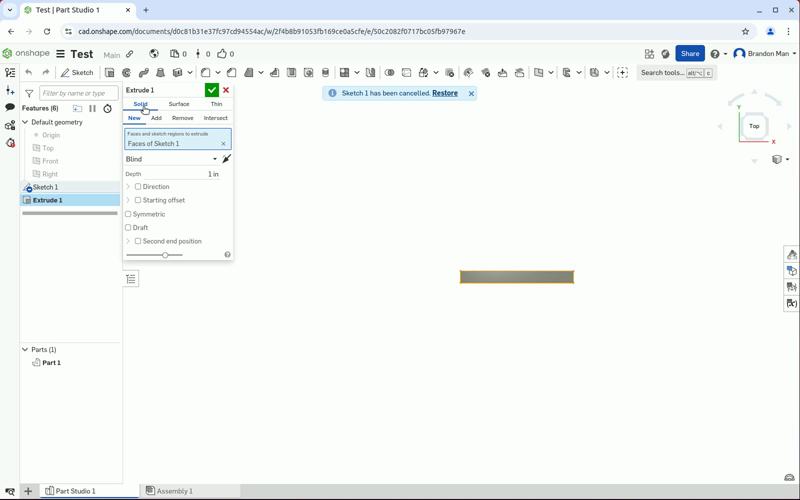
click(143, 106)
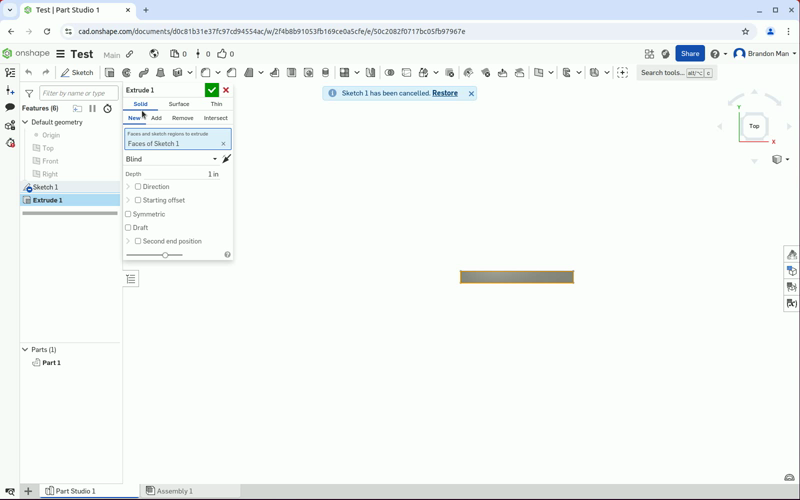
mouse_move(137, 120)
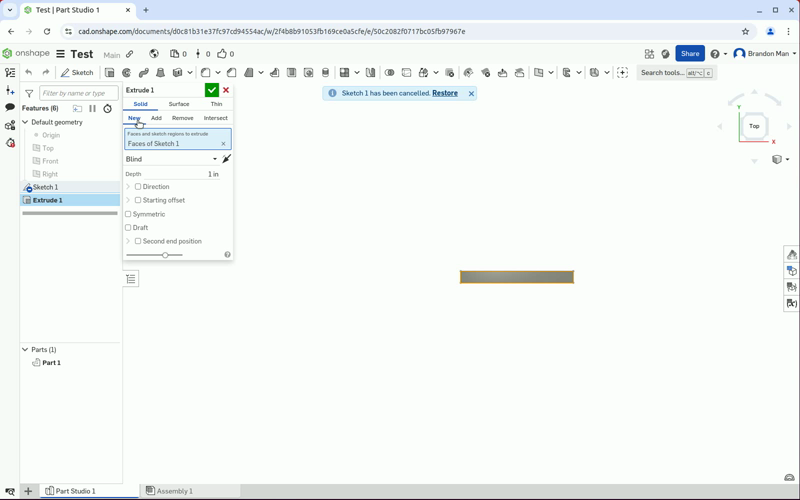
click(137, 120)
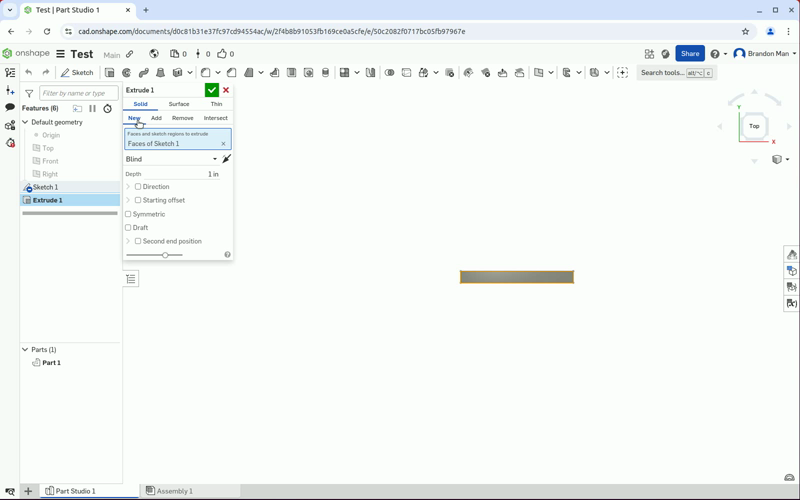
key(tab, 4)
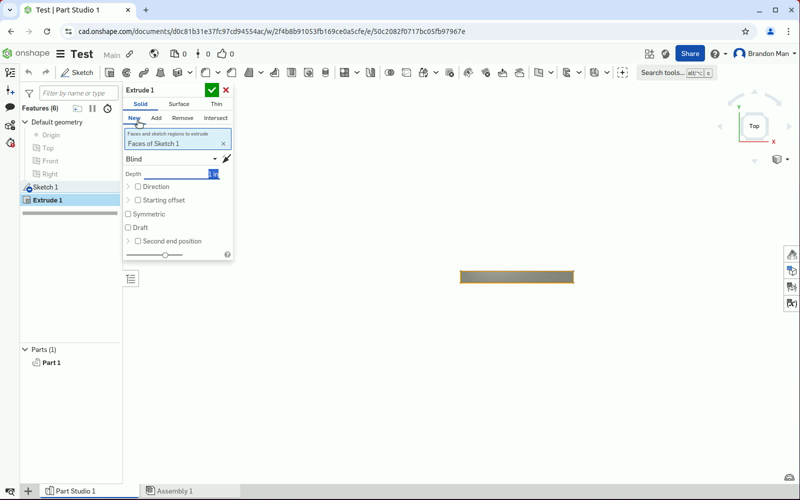
text(0.481)
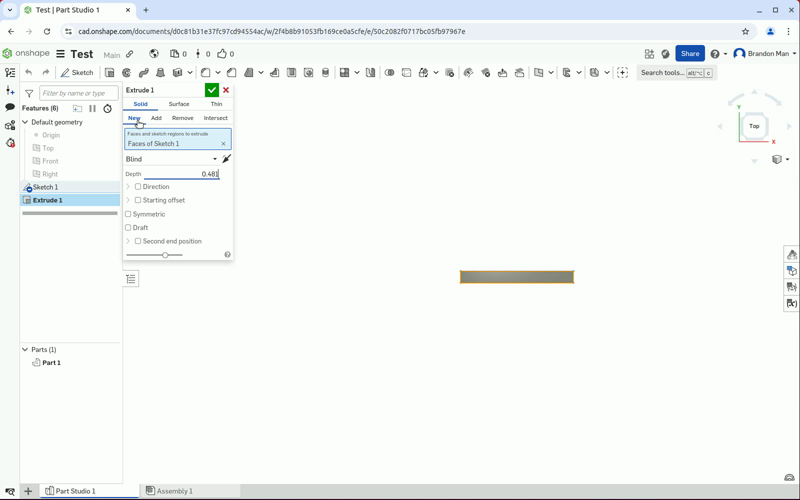
key(enter)
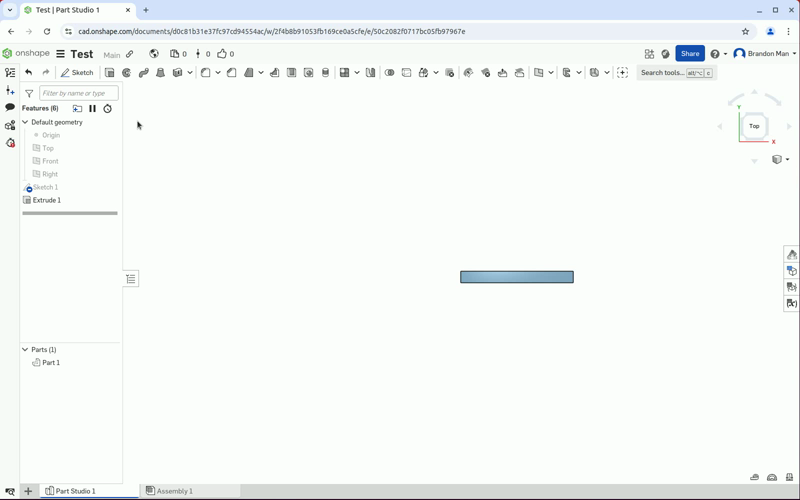
key(shift+h)
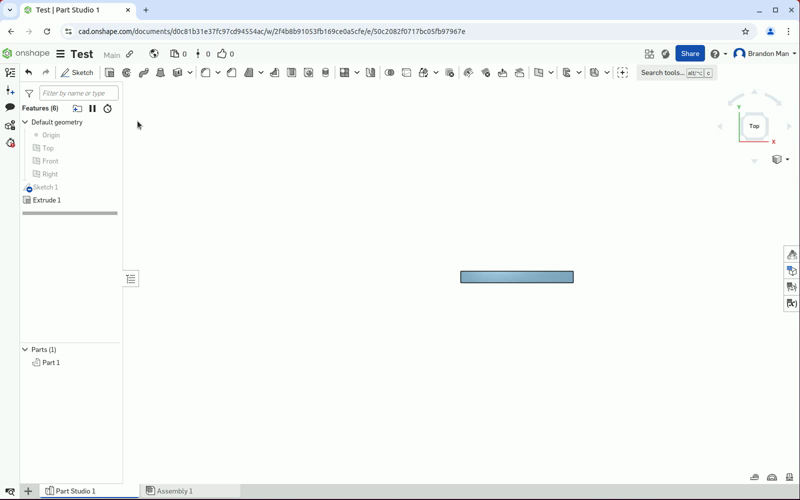
key(shift+h)
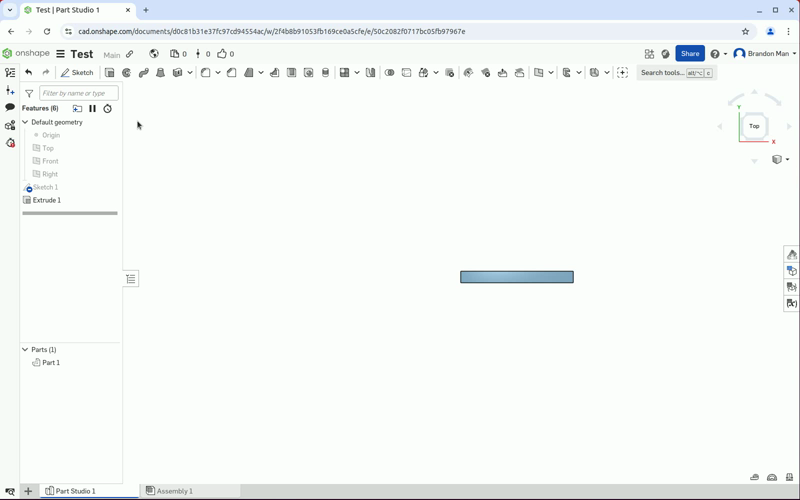
mouse_move(73, 189)
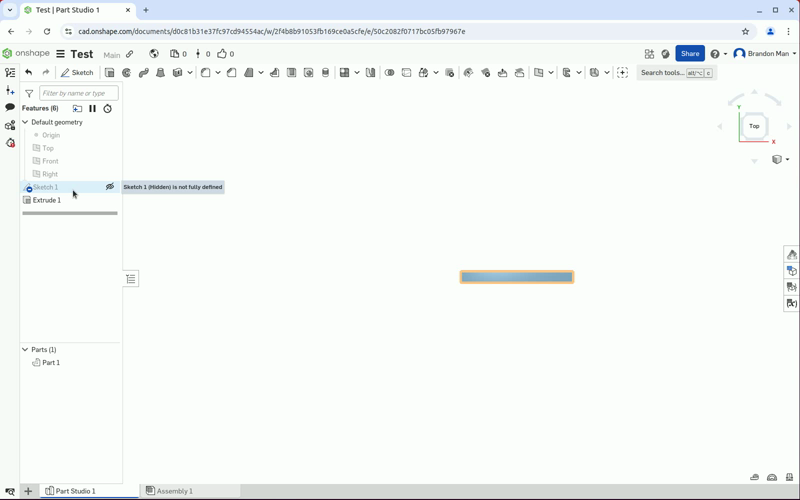
click(73, 189)
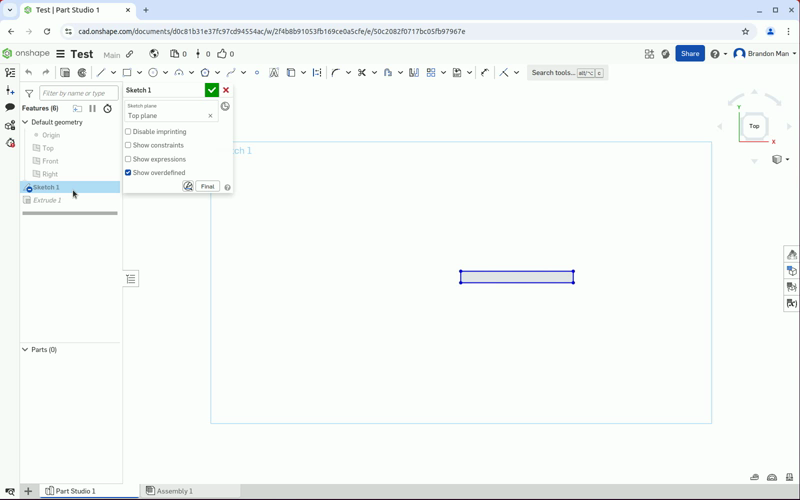
mouse_move(229, 92)
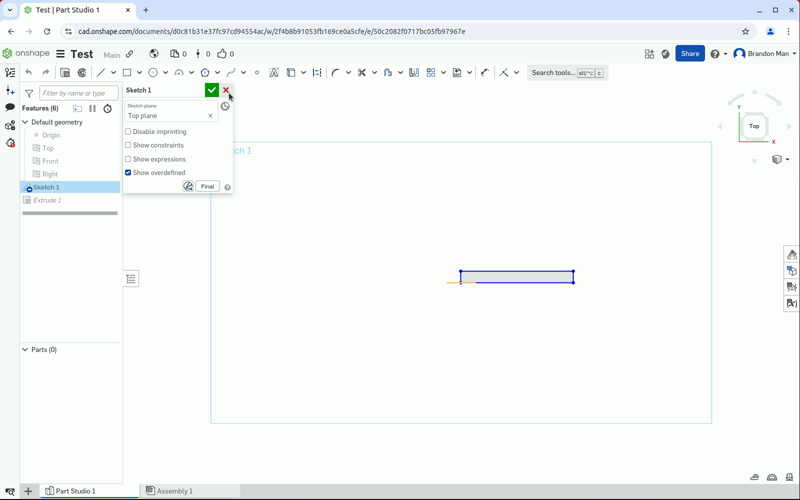
click(229, 92)
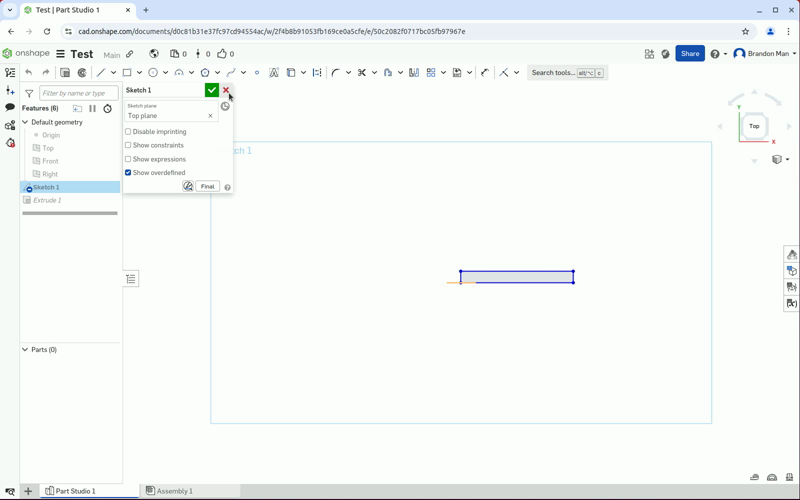
key(shift+s)
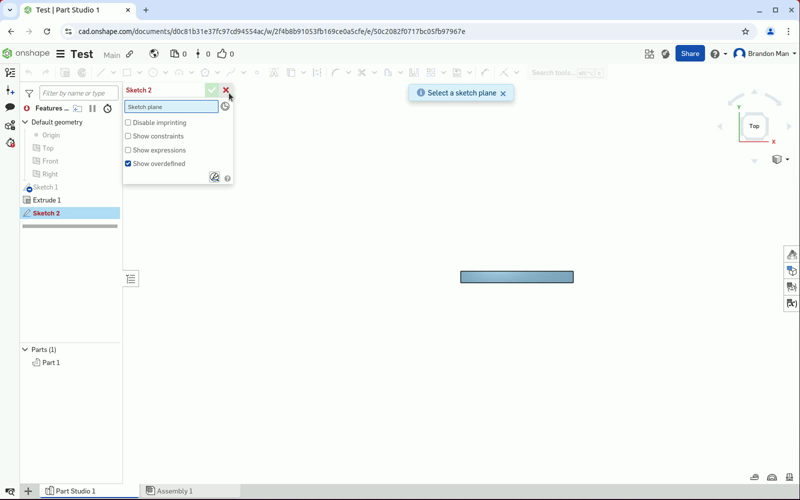
mouse_move(73, 150)
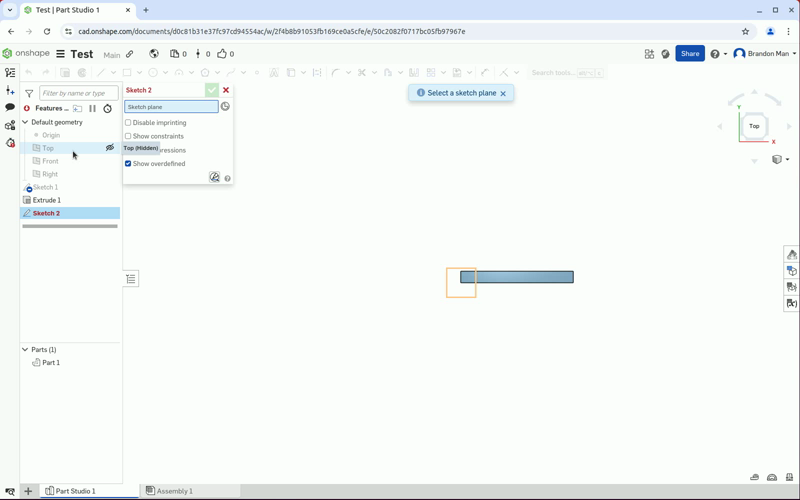
click(73, 150)
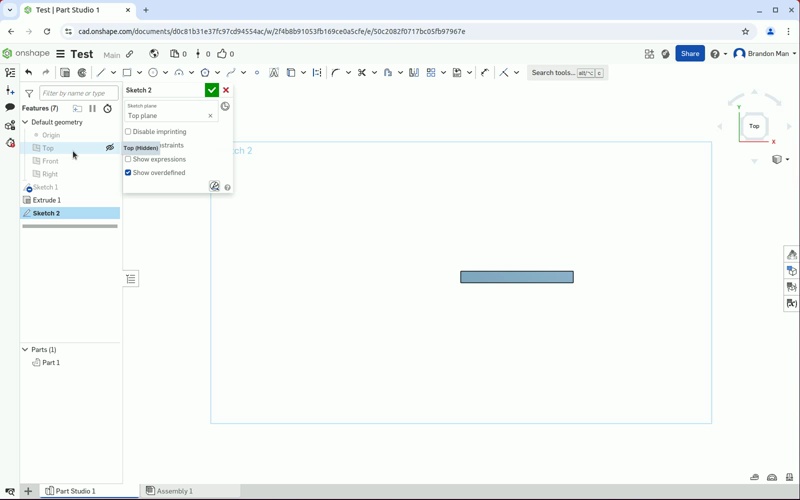
mouse_move(73, 352)
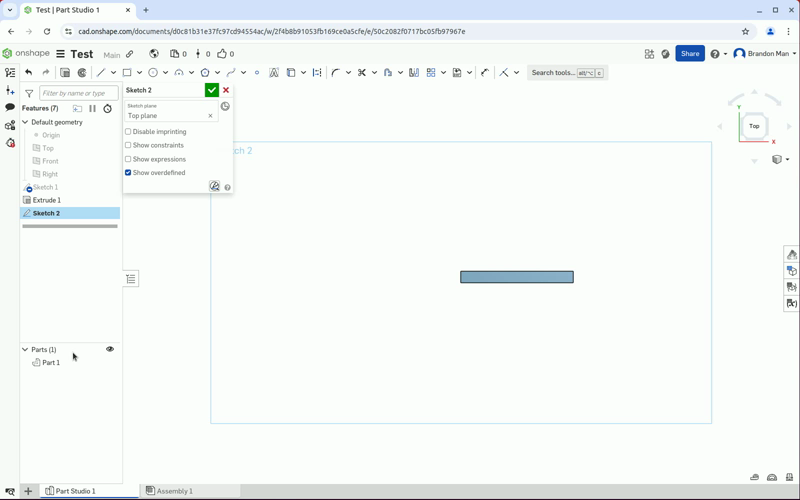
key(y)
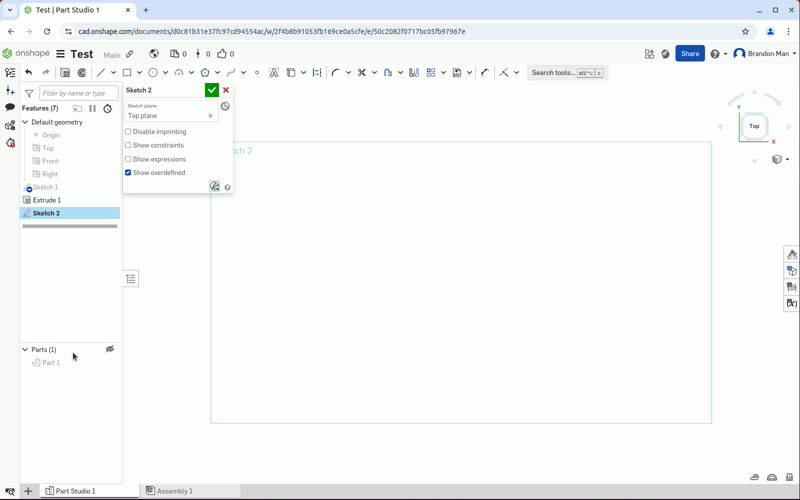
key(l)
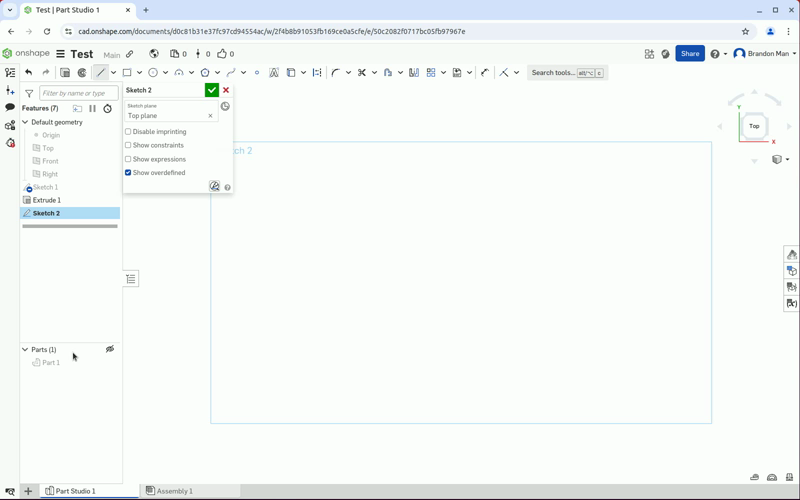
key_down(shift)
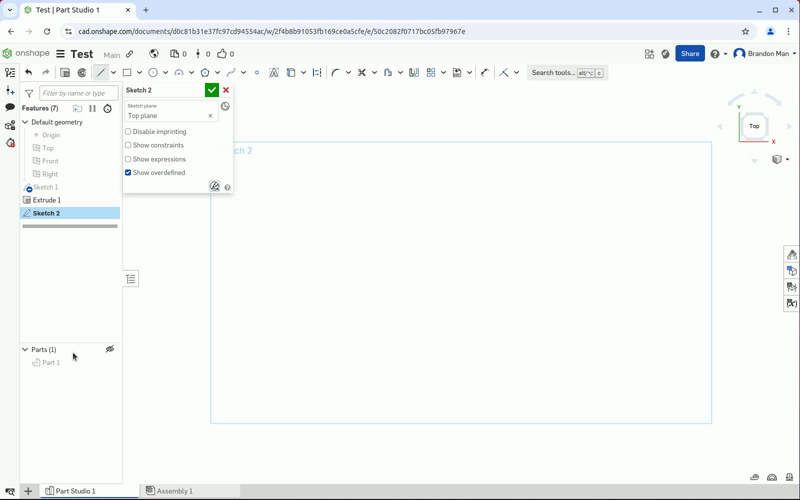
mouse_move(460, 282)
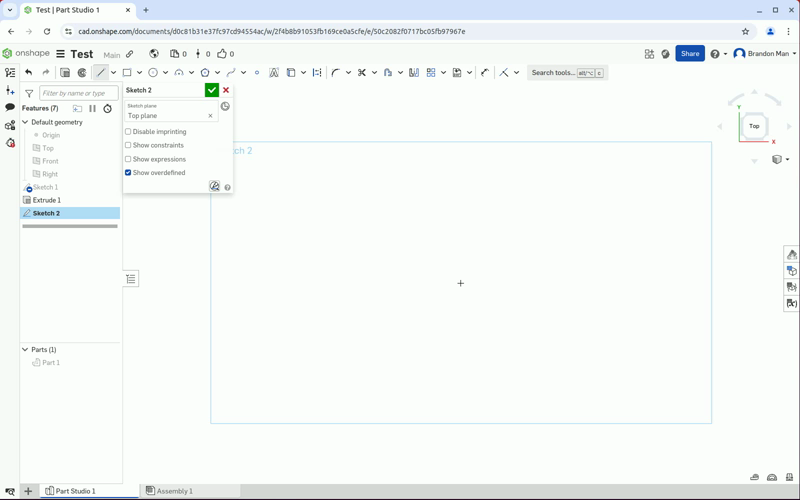
click(460, 282)
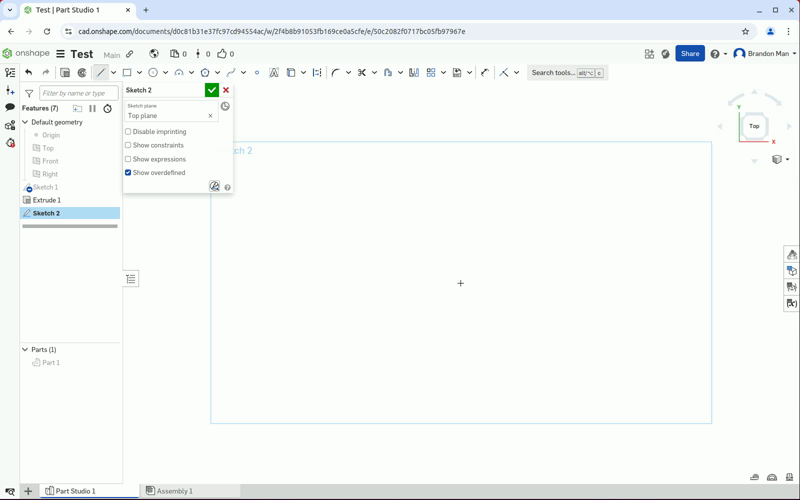
key_up(shift)
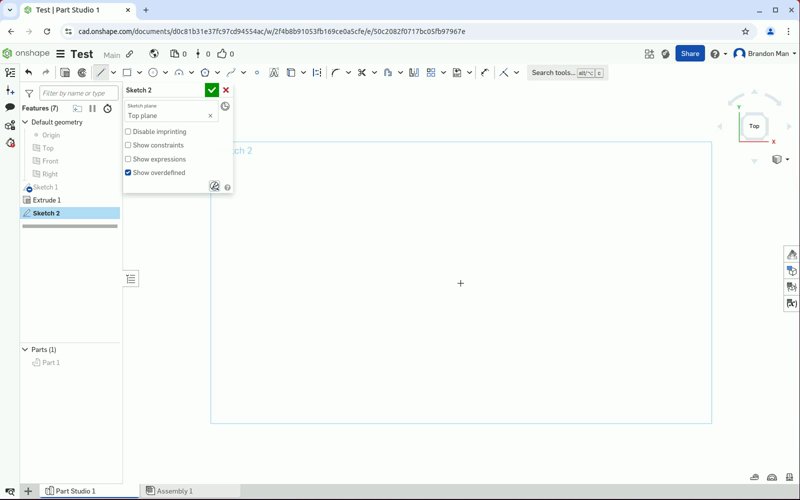
key_down(shift)
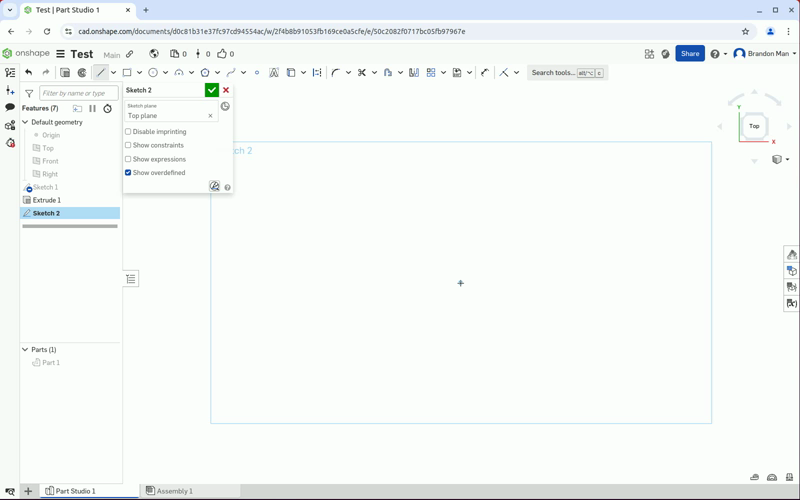
mouse_move(573, 282)
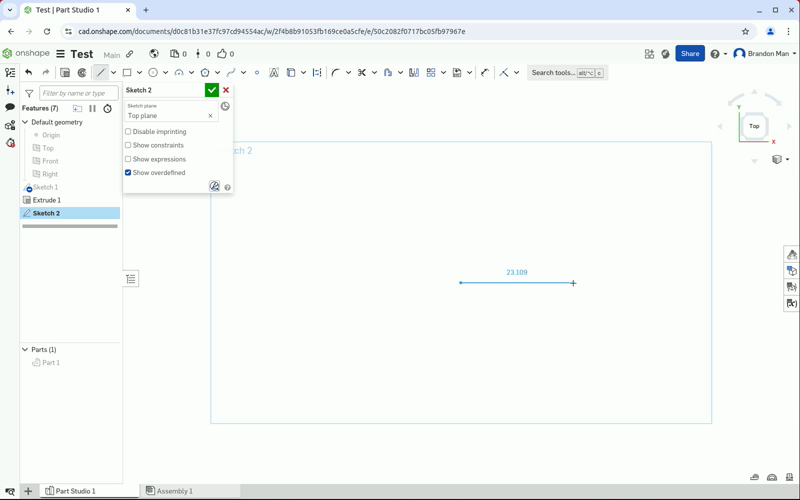
click(573, 282)
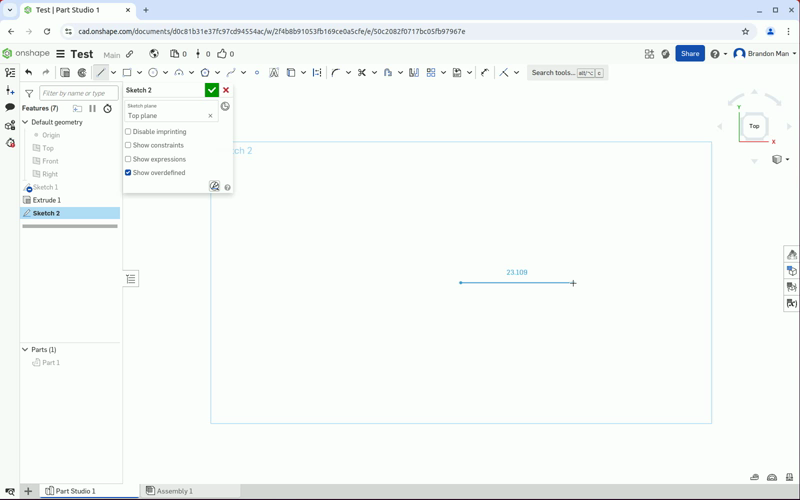
key_up(shift)
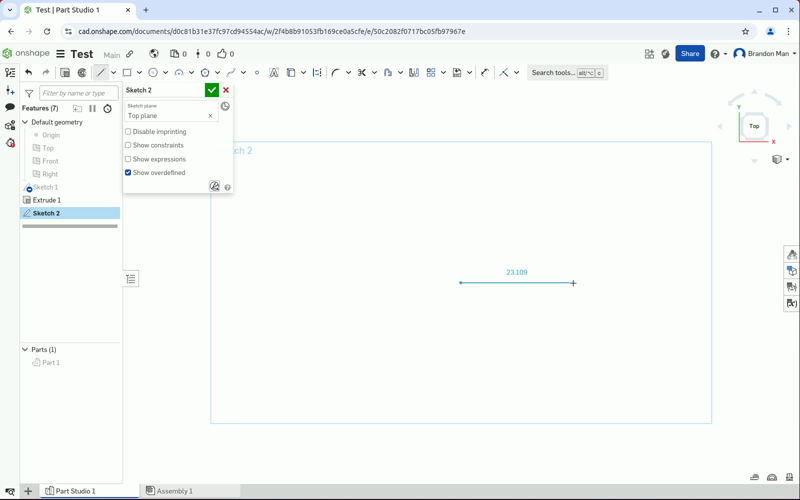
key_down(shift)
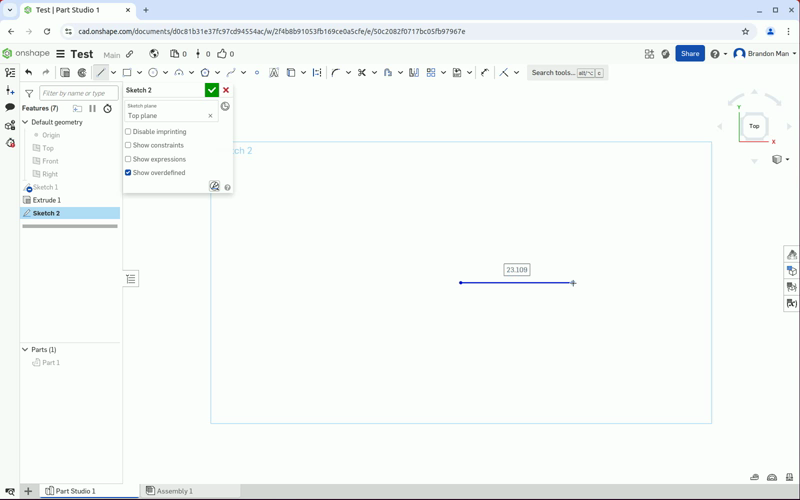
mouse_move(589, 282)
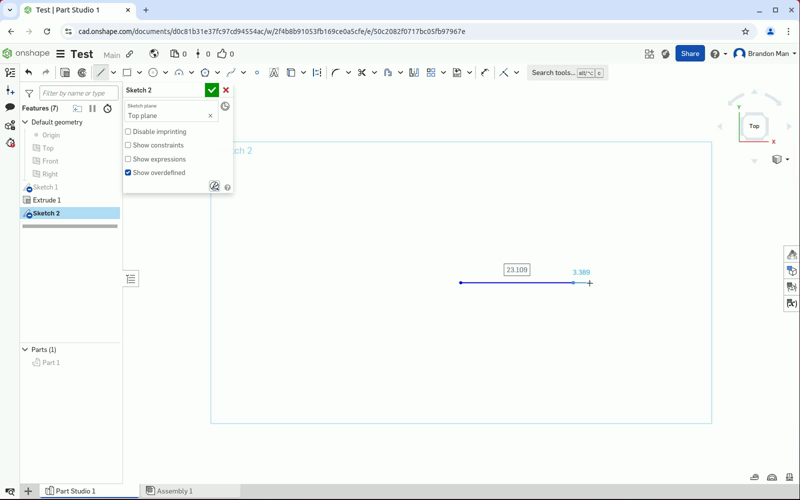
mouse_move(573, 271)
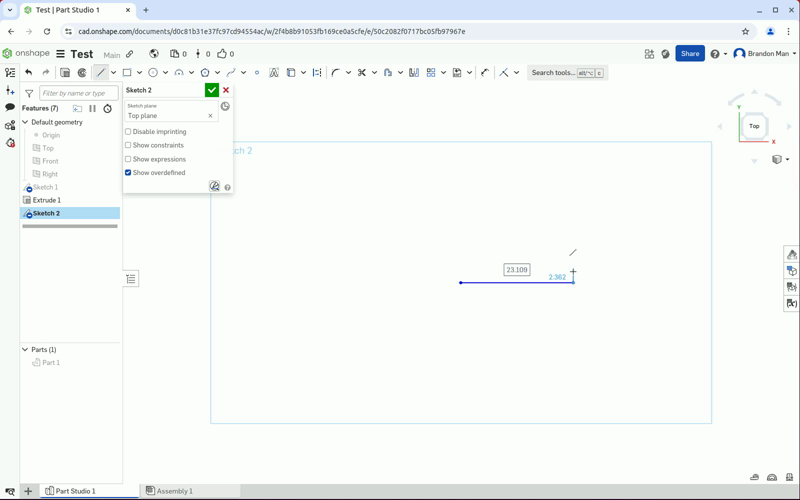
click(573, 271)
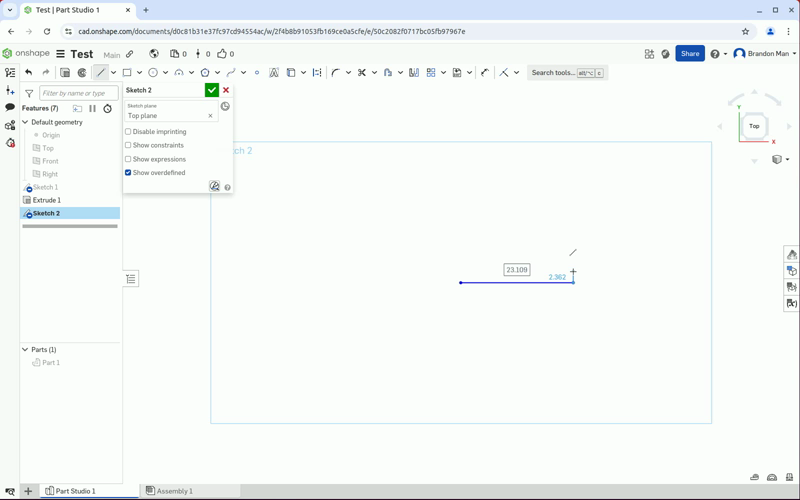
key_up(shift)
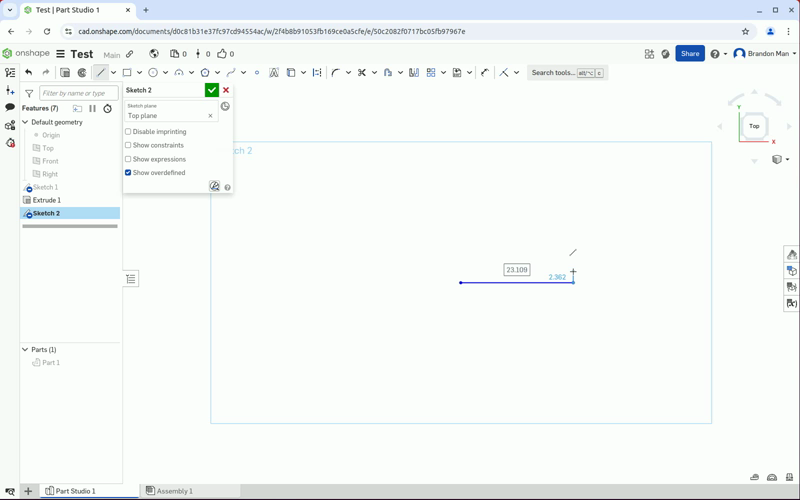
key_down(shift)
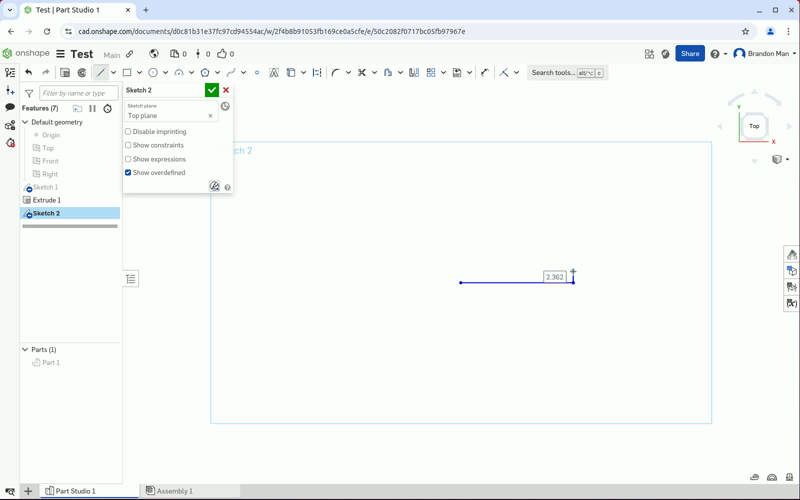
mouse_move(460, 271)
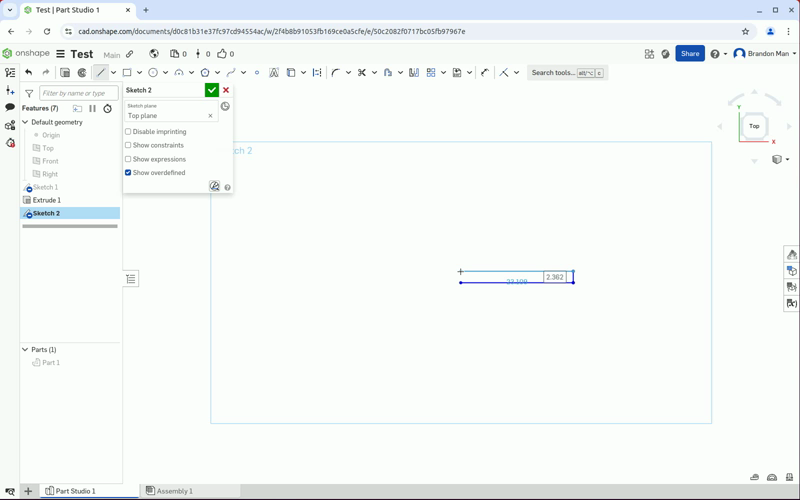
click(460, 271)
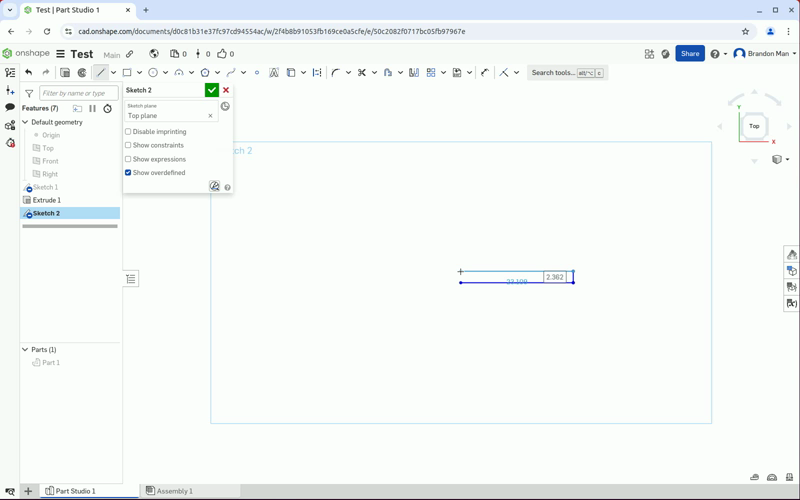
key_up(shift)
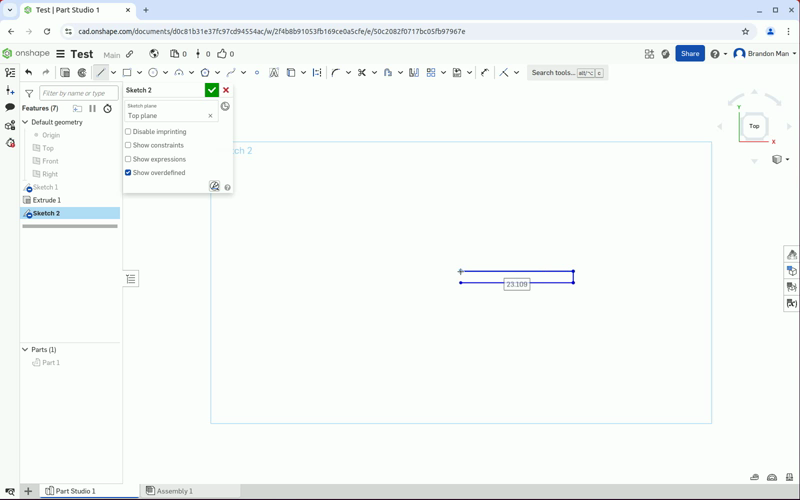
mouse_move(490, 271)
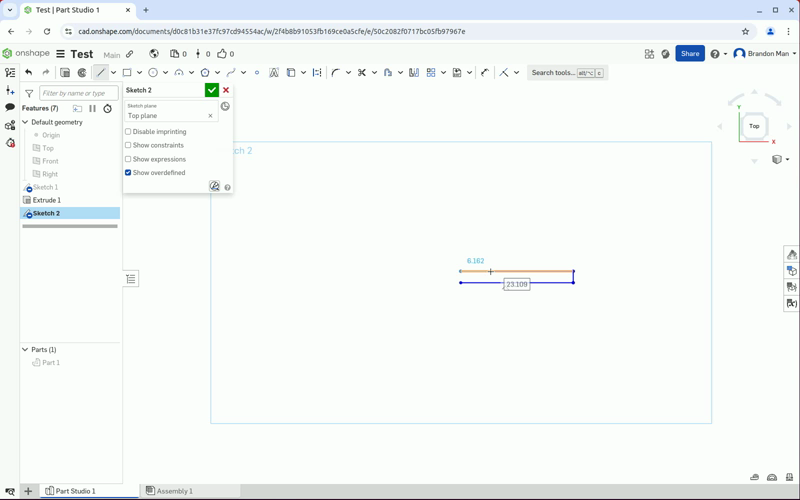
key_down(shift)
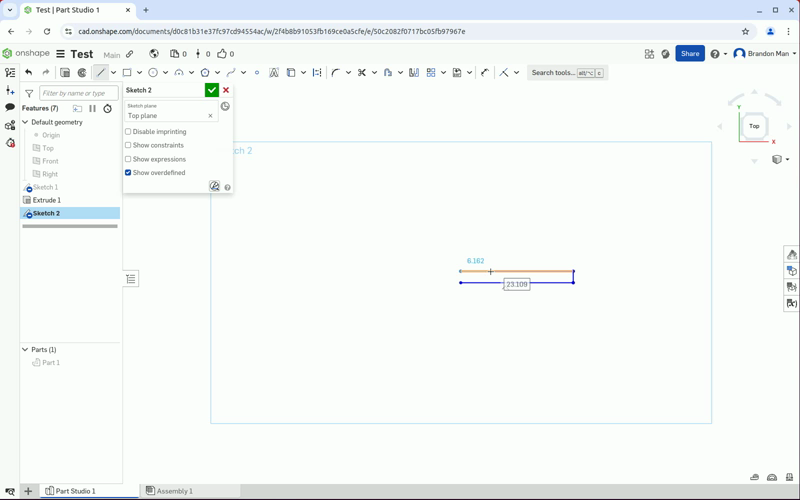
mouse_move(460, 282)
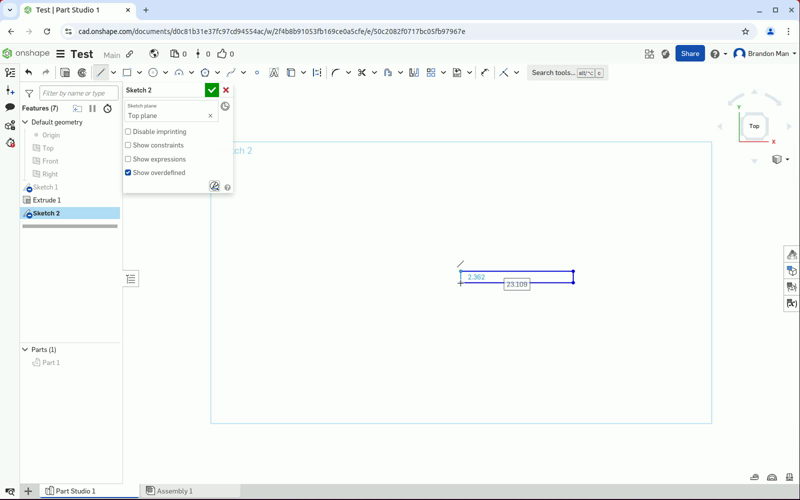
key_up(shift)
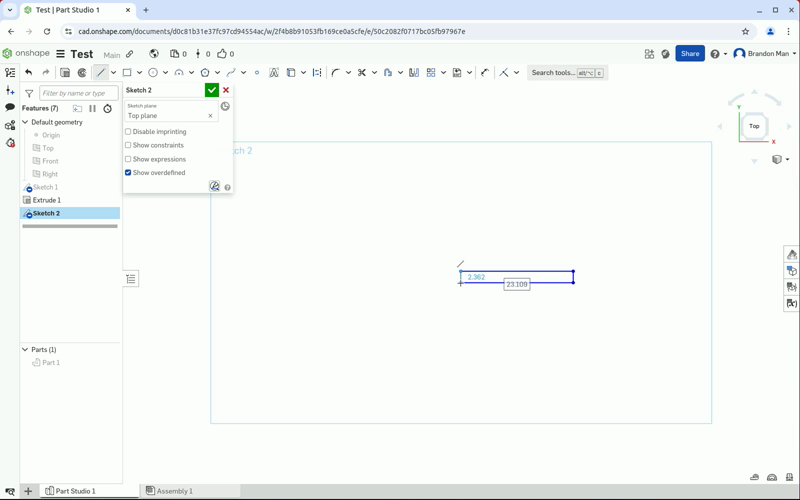
click(460, 282)
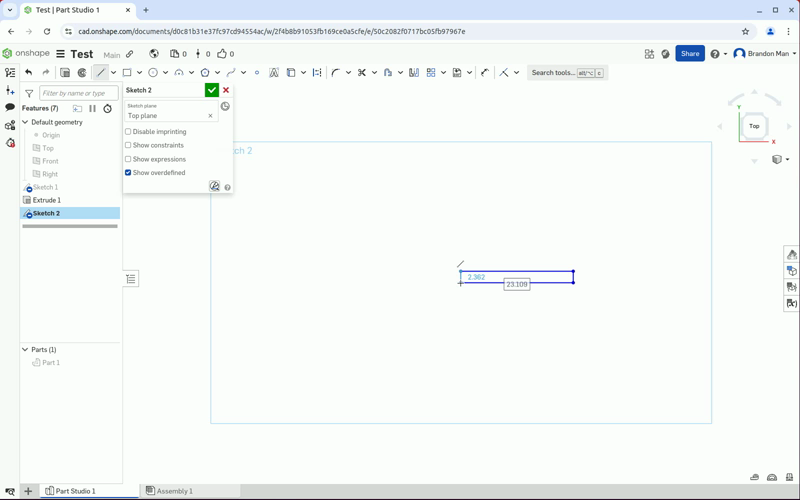
key(esc)
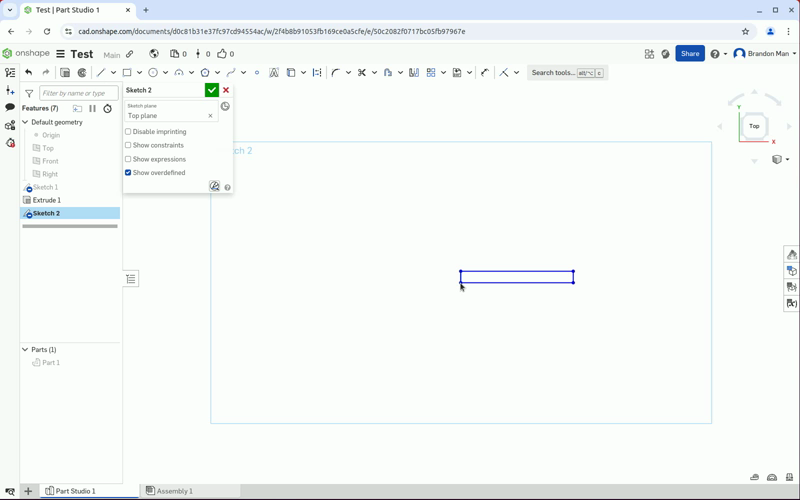
mouse_move(493, 277)
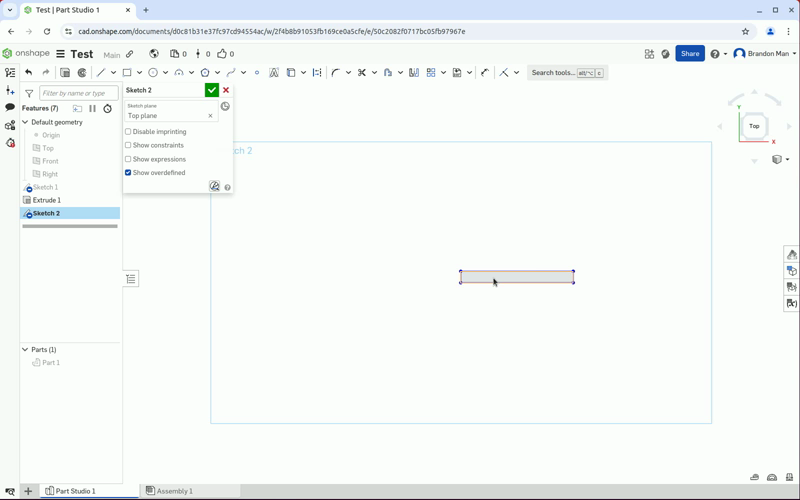
scroll(6)
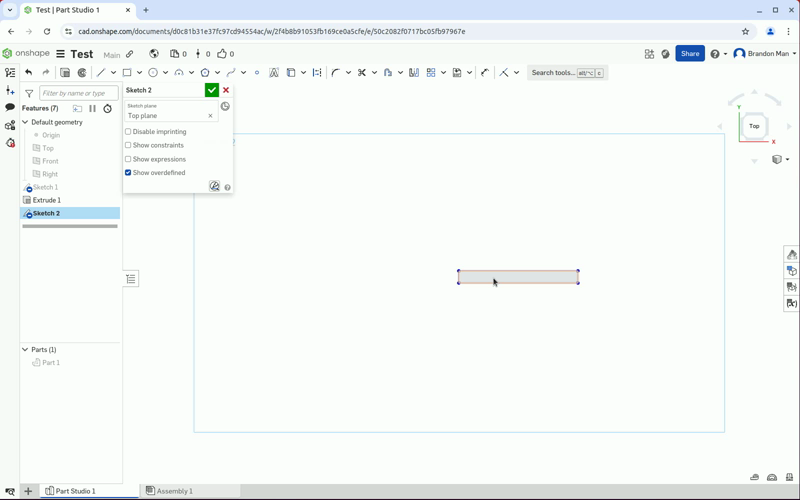
scroll(6)
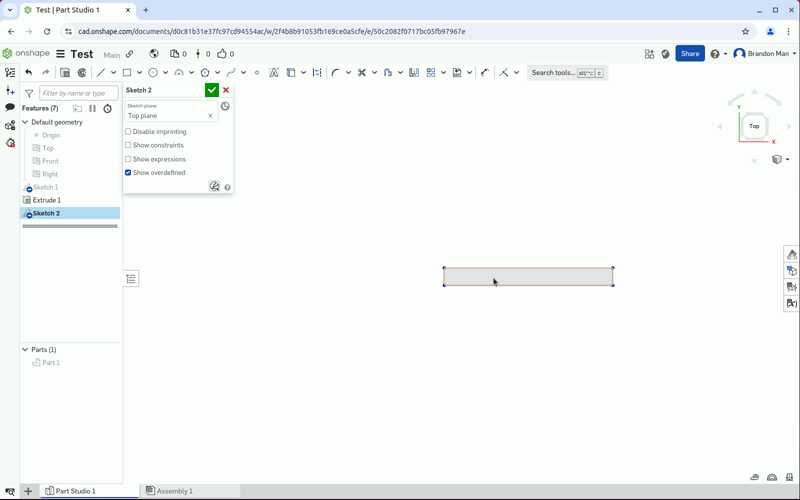
scroll(6)
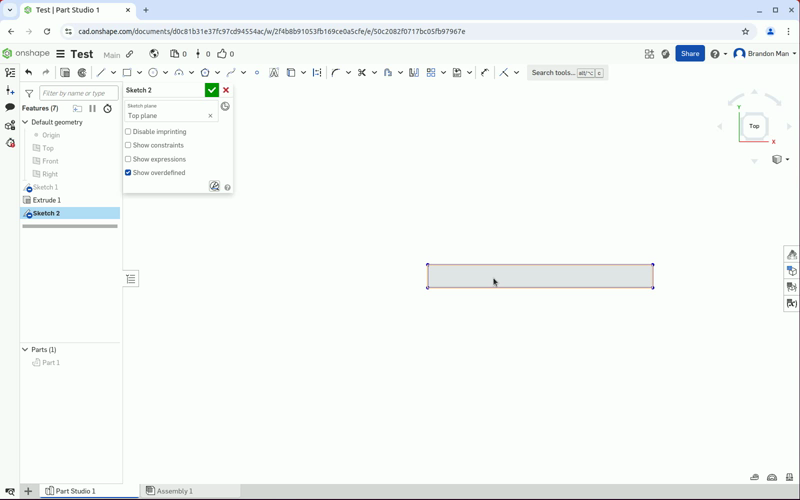
scroll(6)
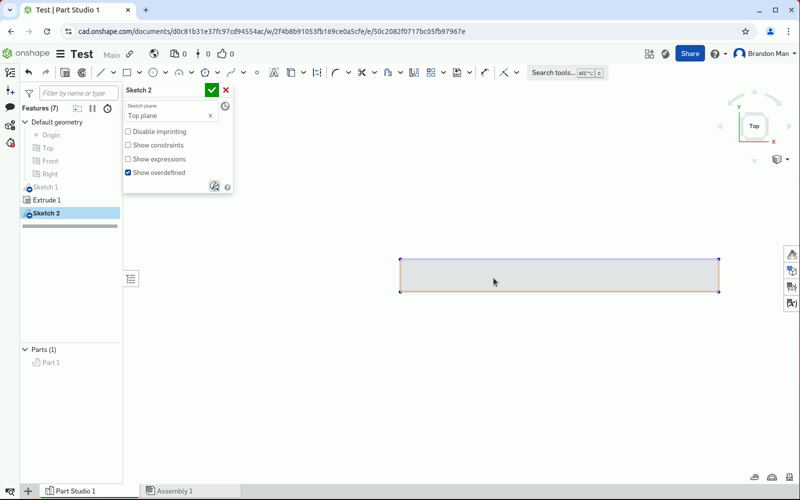
scroll(6)
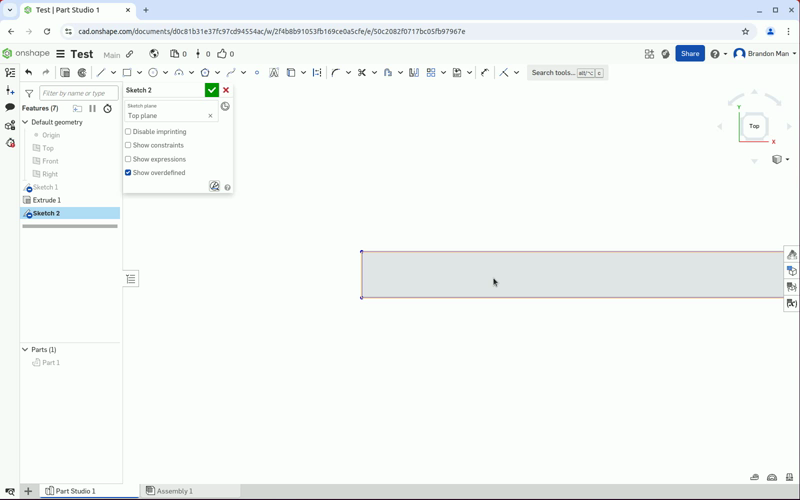
scroll(6)
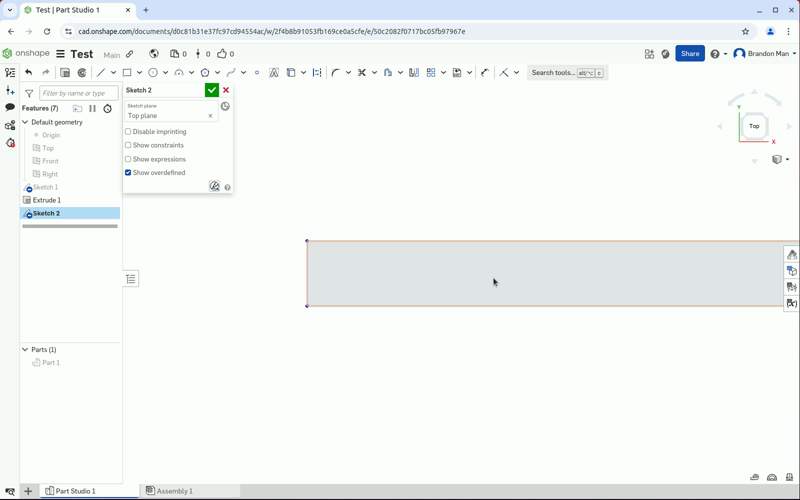
scroll(6)
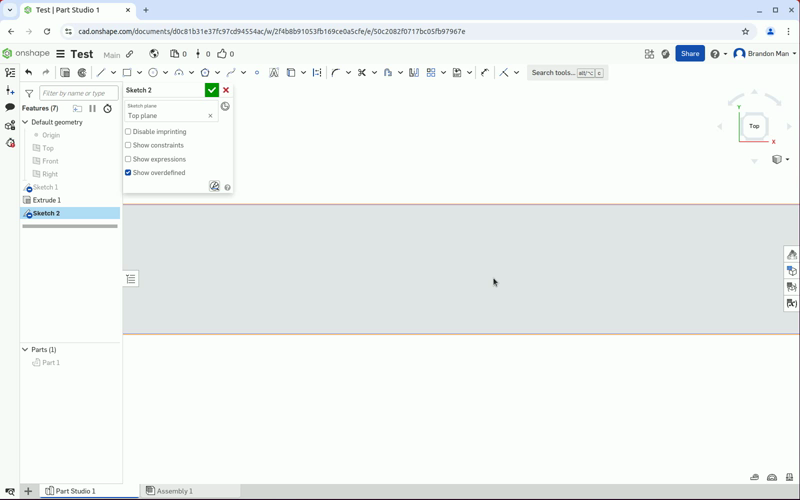
click(493, 277)
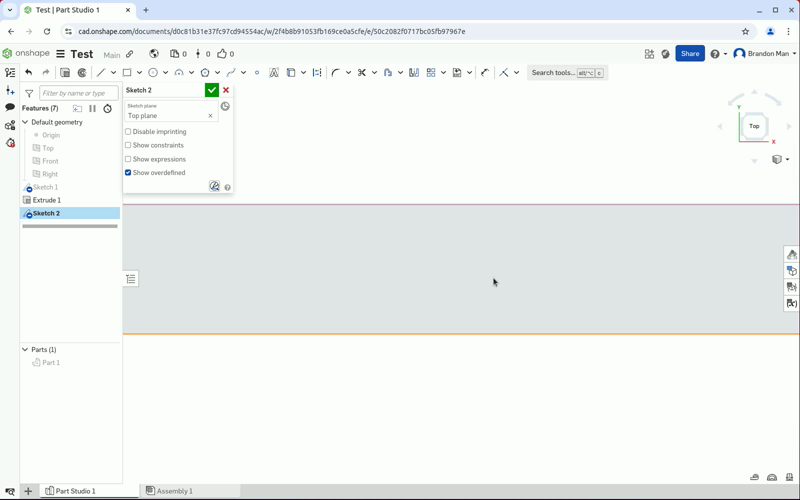
scroll(-6)
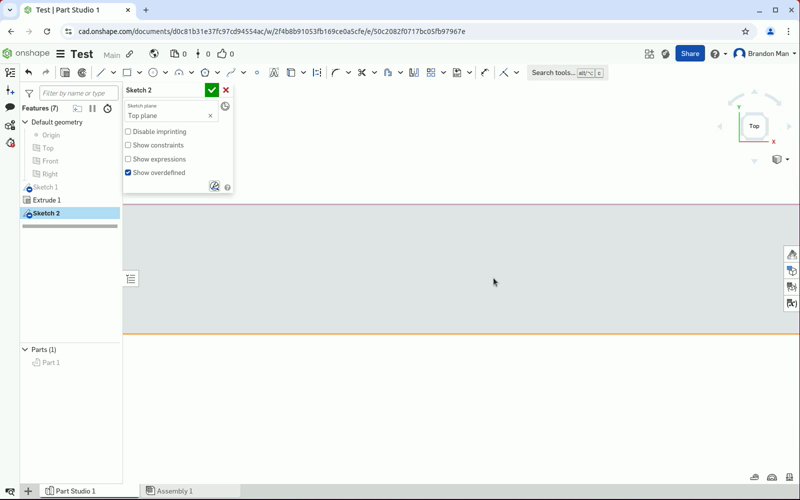
scroll(-6)
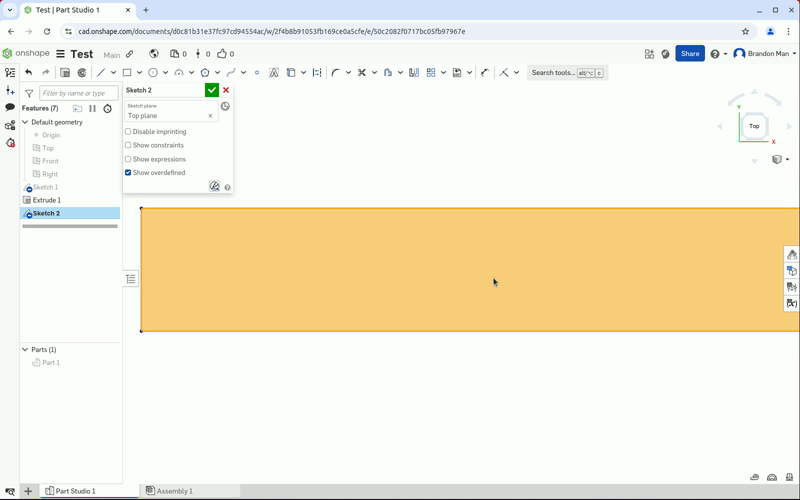
scroll(-6)
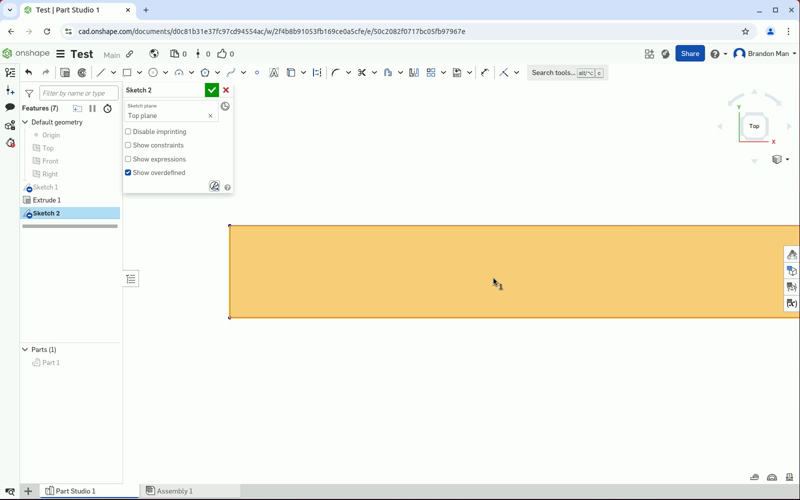
scroll(-6)
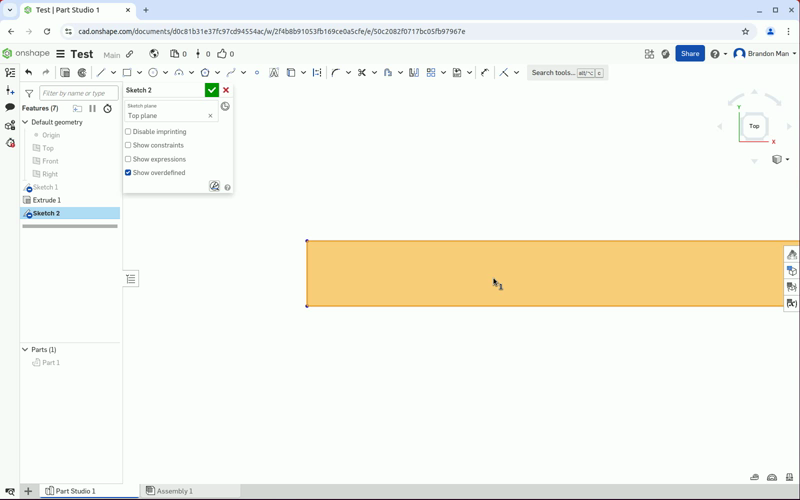
scroll(-6)
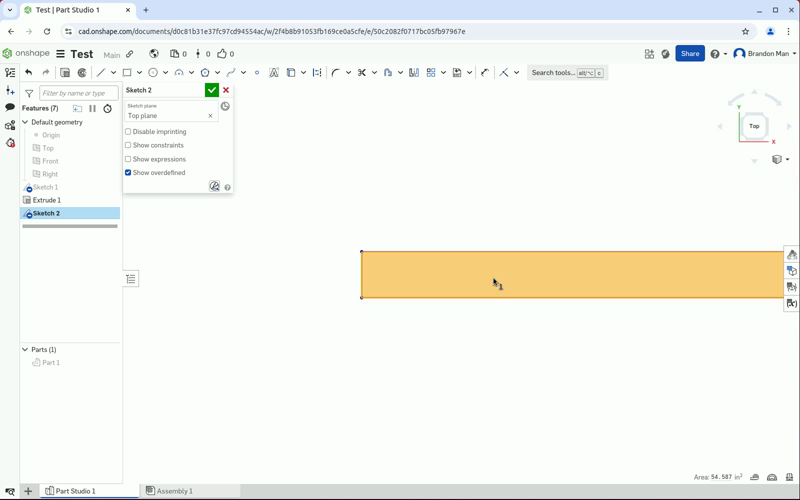
scroll(-6)
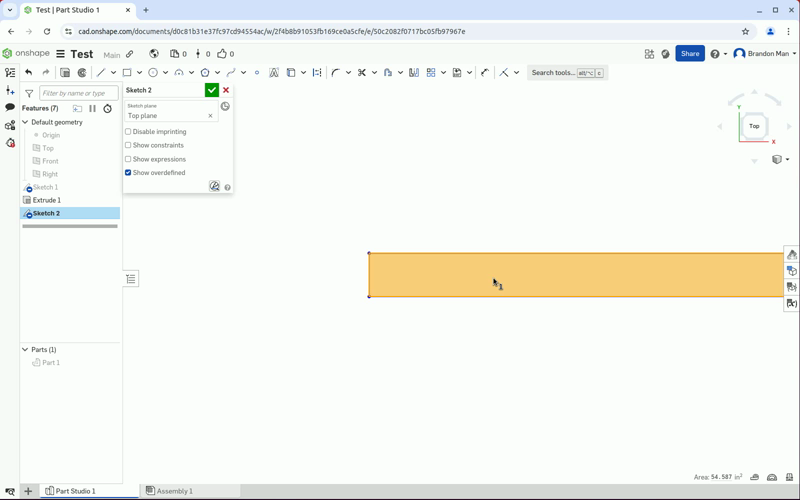
scroll(-6)
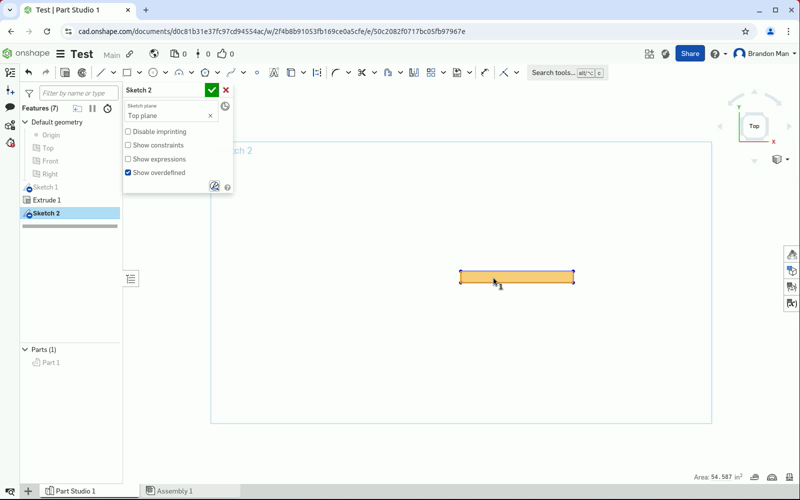
mouse_move(73, 352)
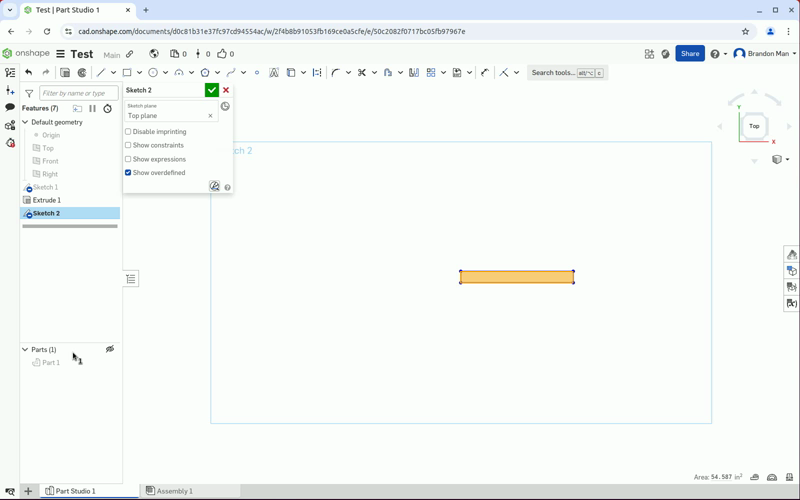
key(shift+y)
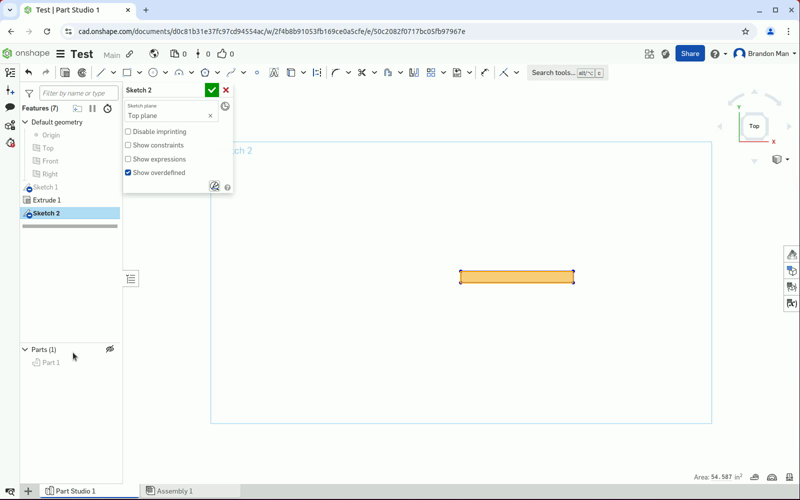
key(shift+e)
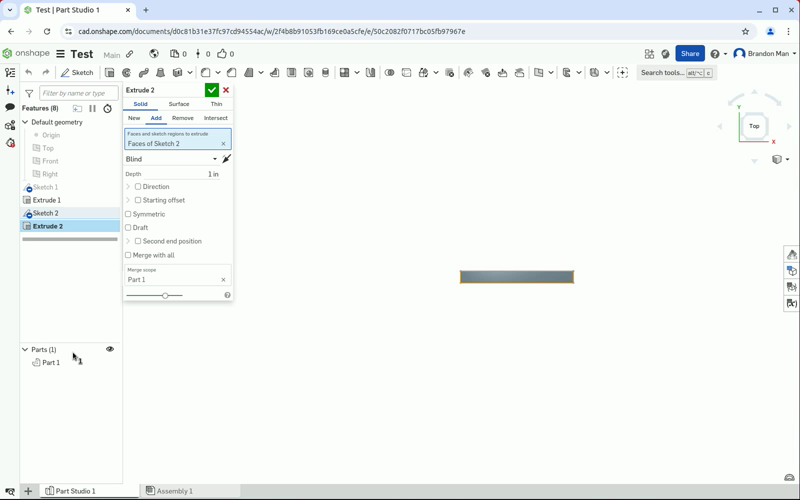
mouse_move(143, 106)
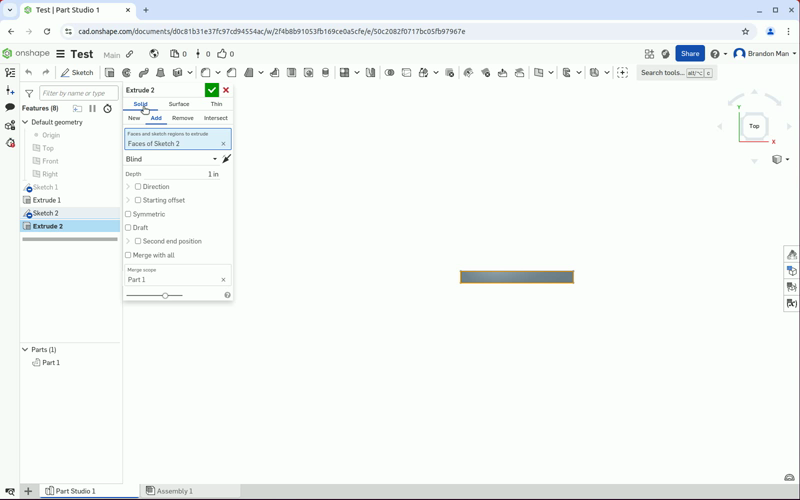
click(143, 106)
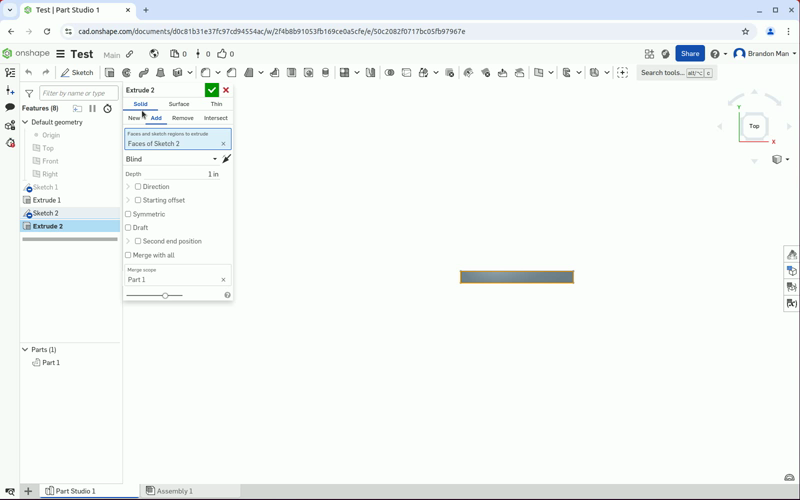
mouse_move(137, 120)
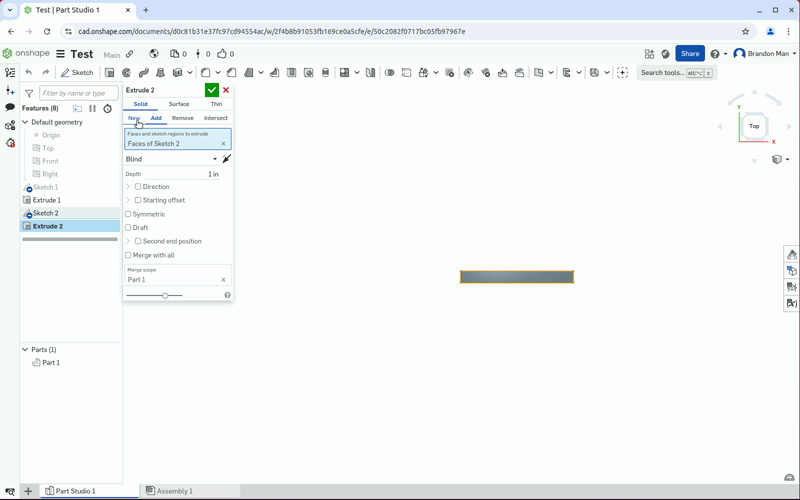
click(137, 120)
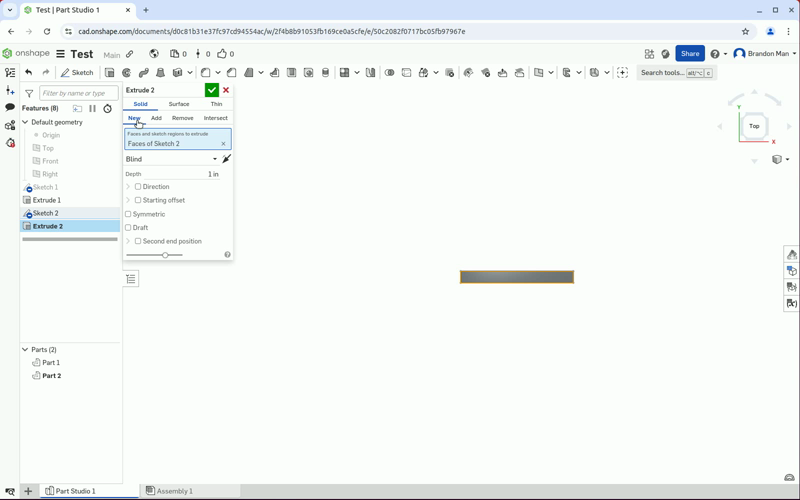
key(tab, 4)
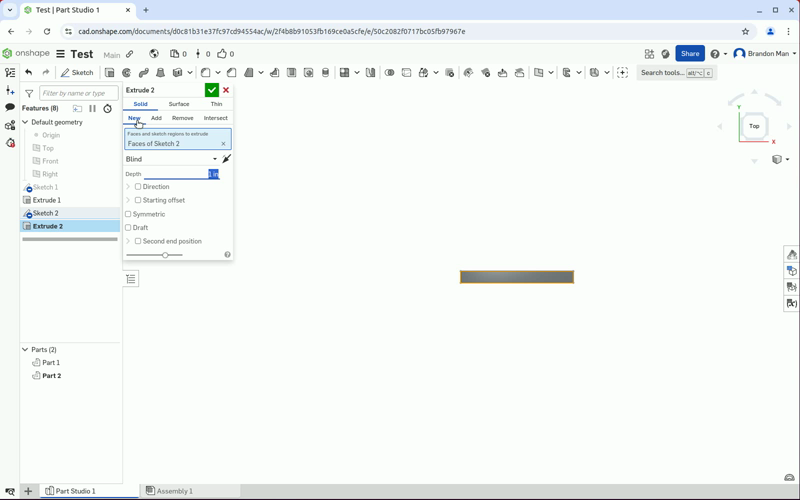
text(0.481)
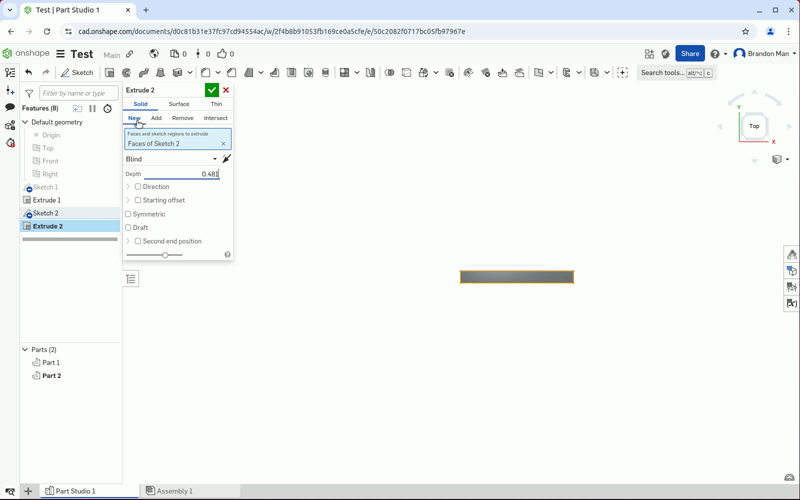
key(enter)
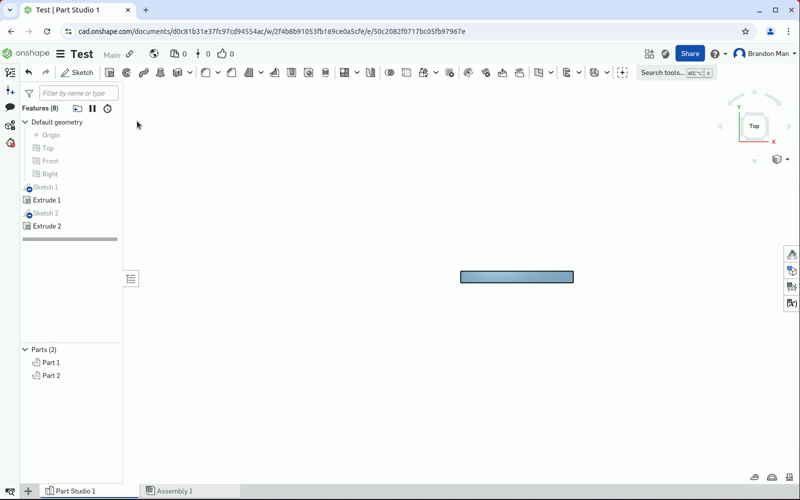
key(shift+h)
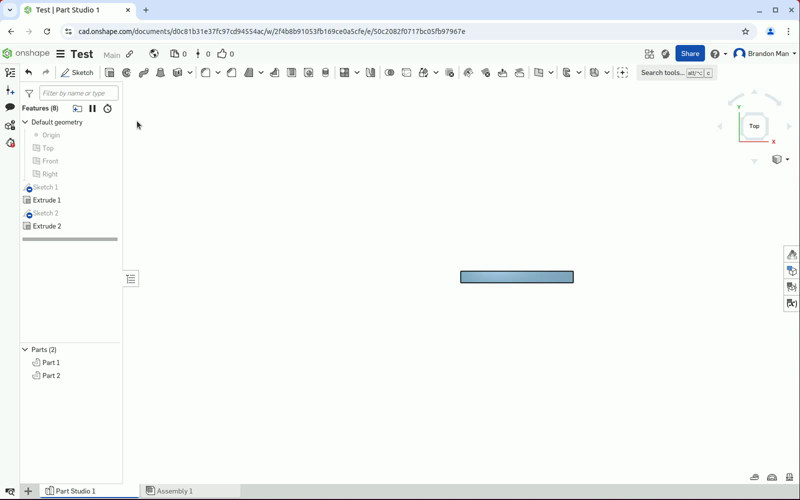
key(shift+h)
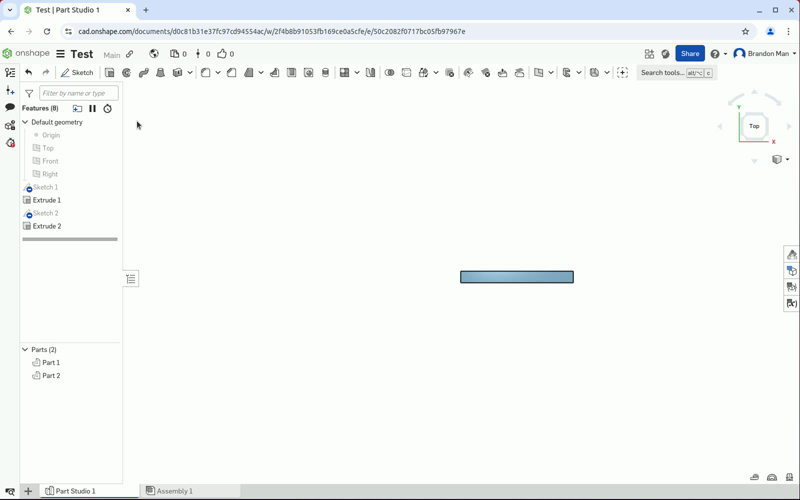
mouse_move(73, 189)
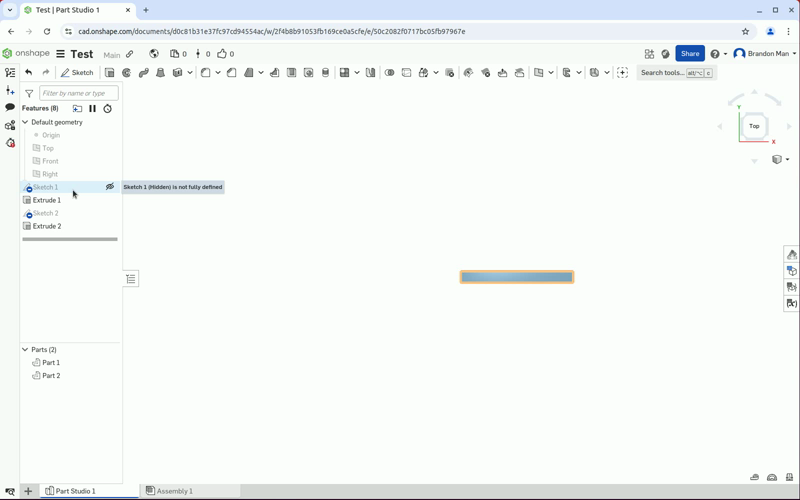
click(73, 189)
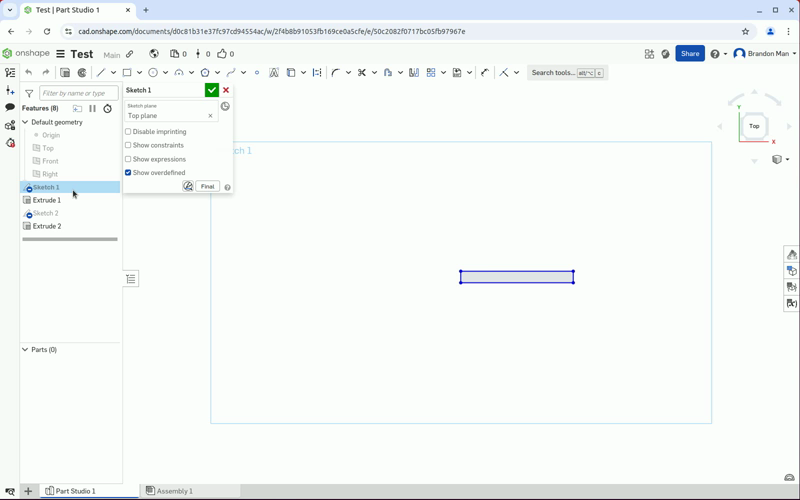
mouse_move(229, 92)
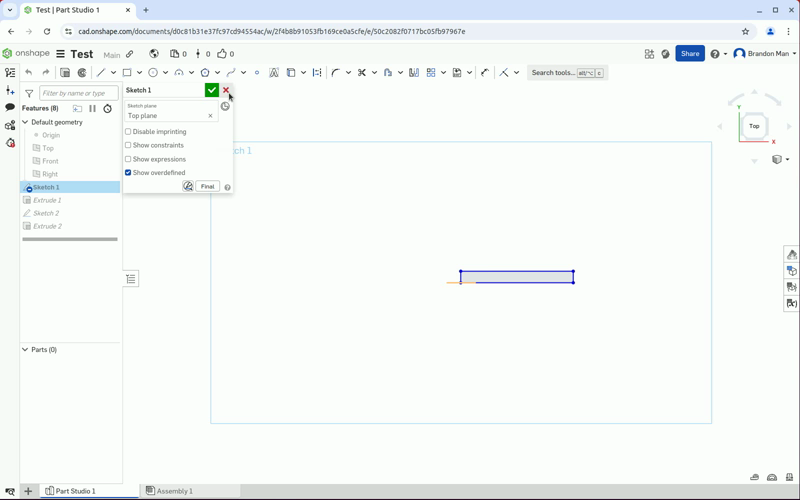
click(229, 92)
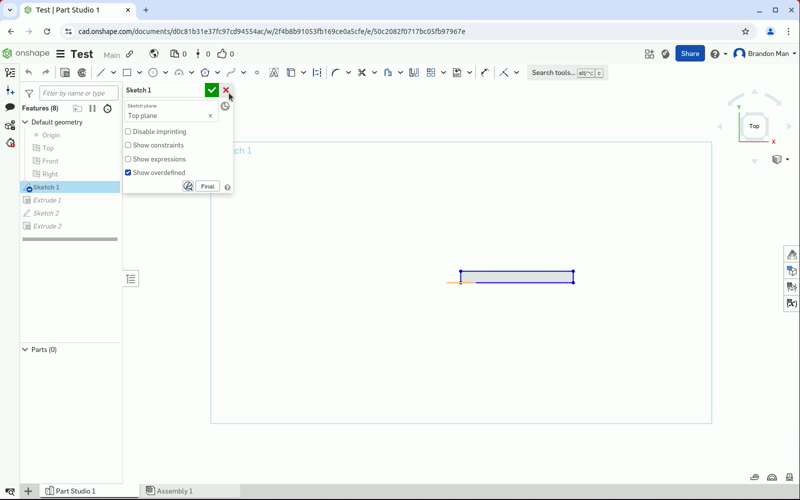
key(shift+s)
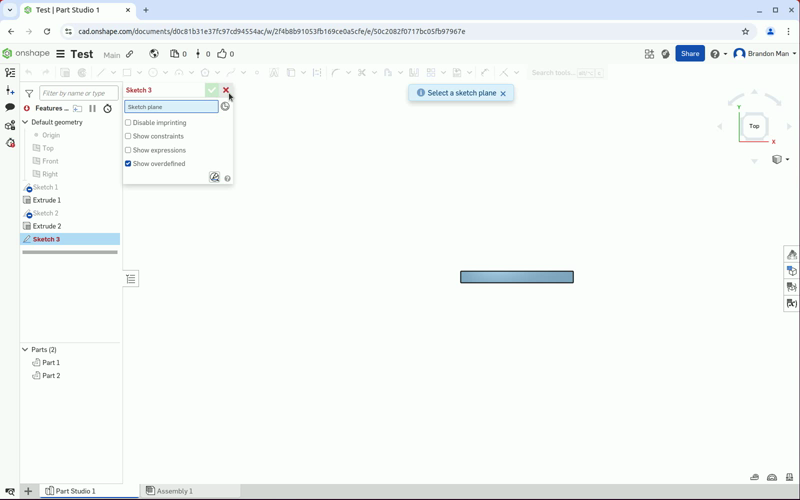
mouse_move(73, 150)
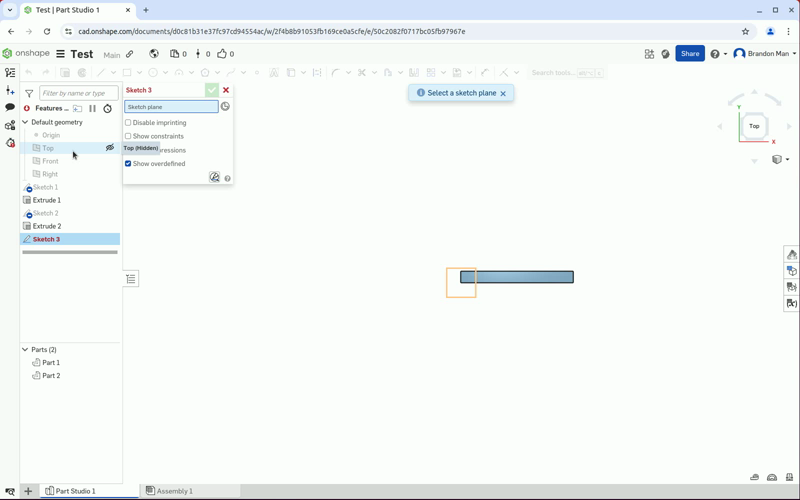
click(73, 150)
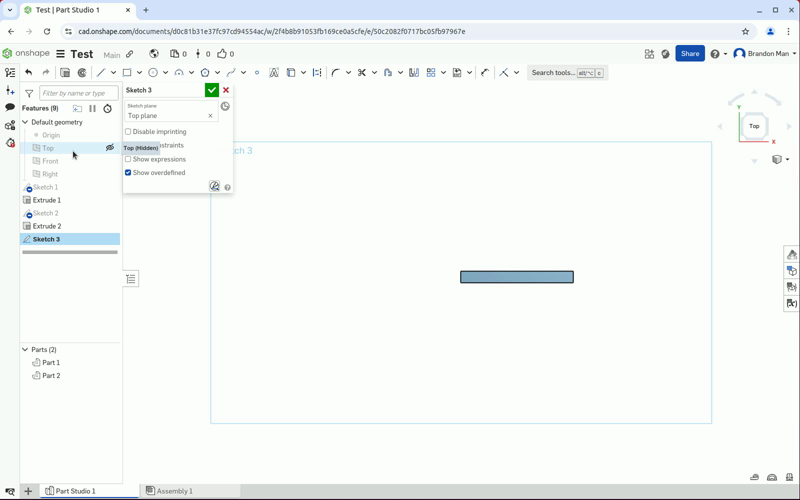
mouse_move(73, 352)
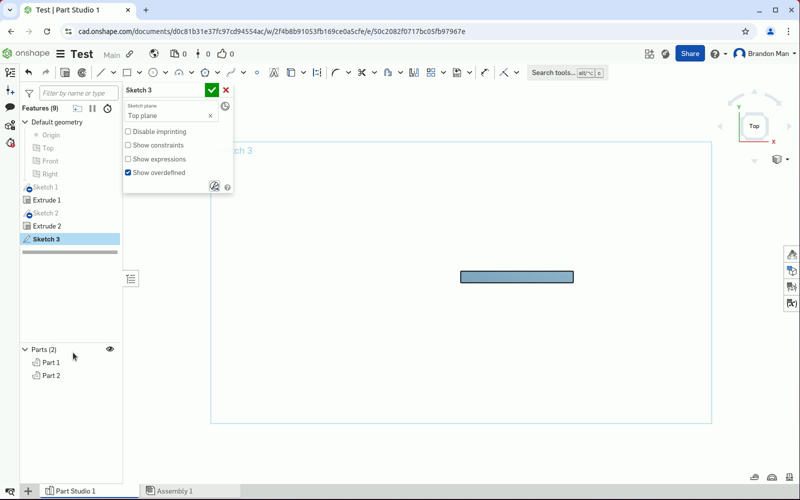
key(y)
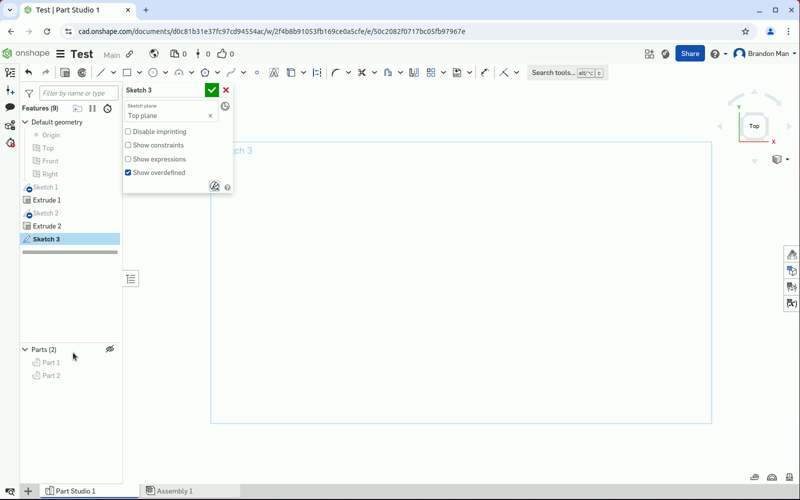
key(l)
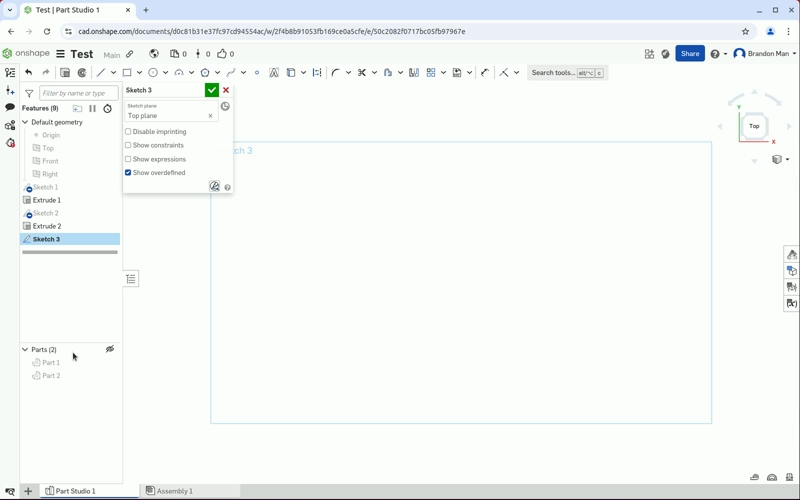
key_down(shift)
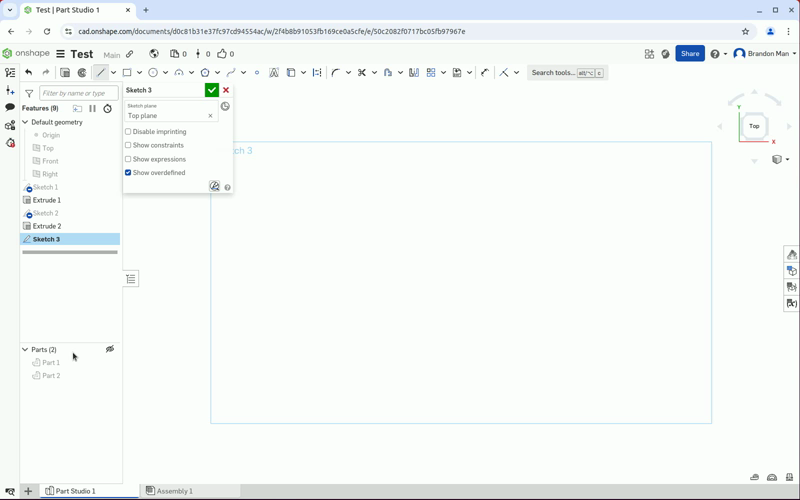
mouse_move(460, 282)
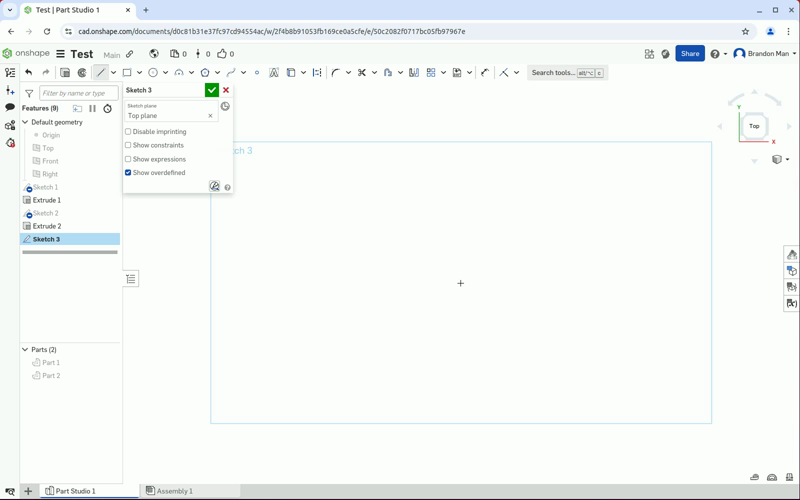
click(460, 282)
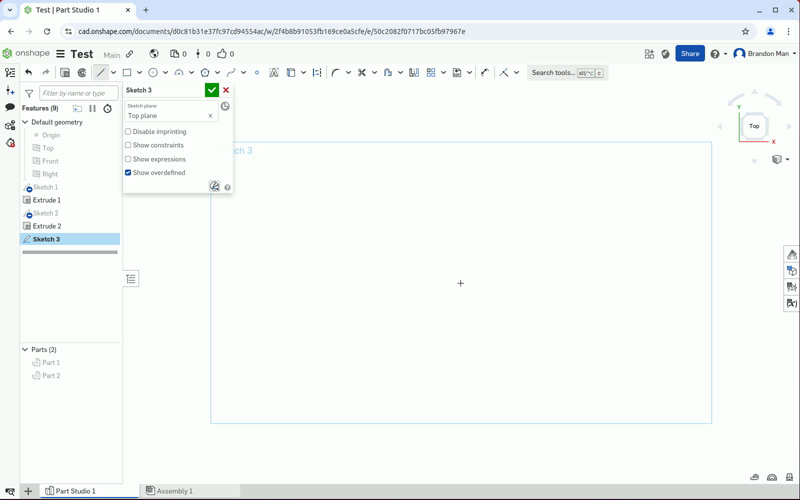
key_up(shift)
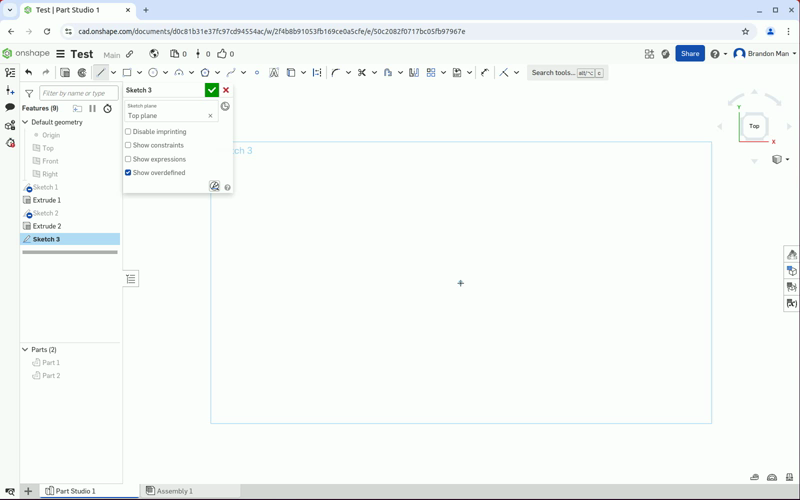
key_down(shift)
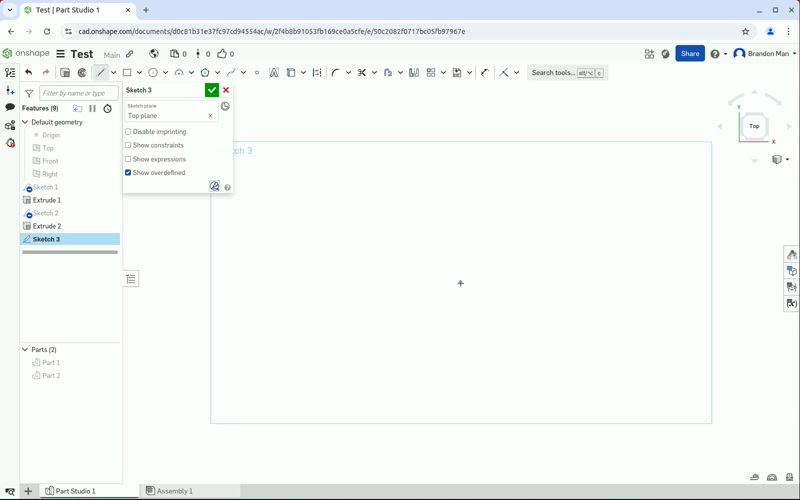
mouse_move(573, 282)
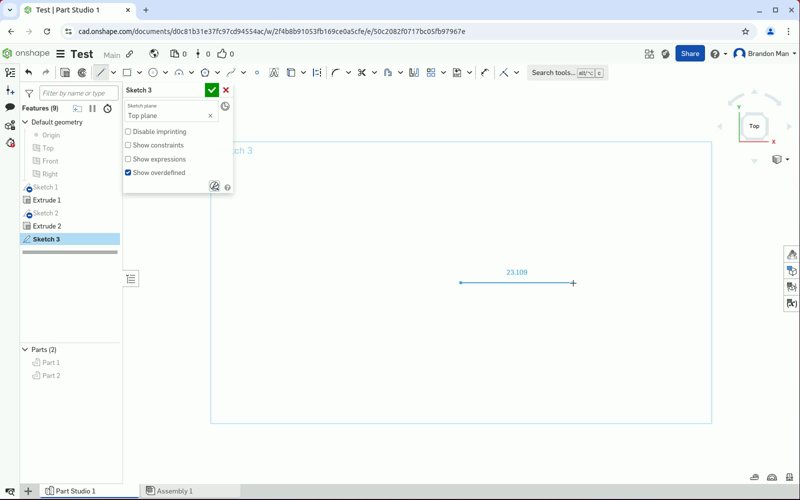
click(573, 282)
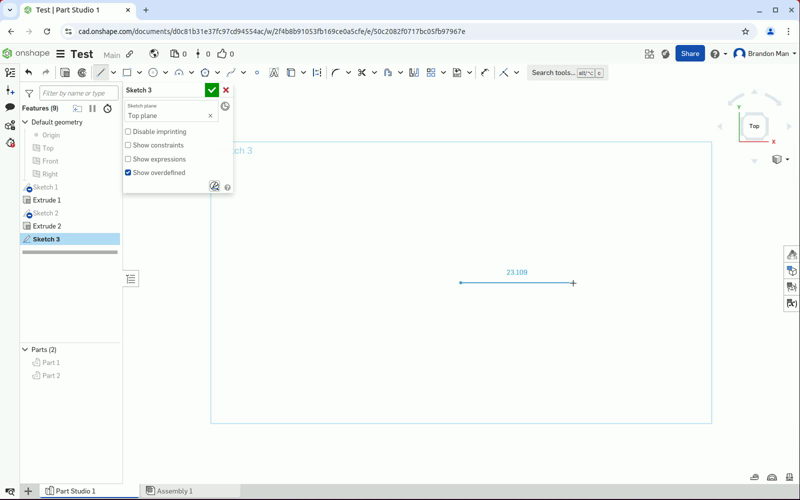
key_up(shift)
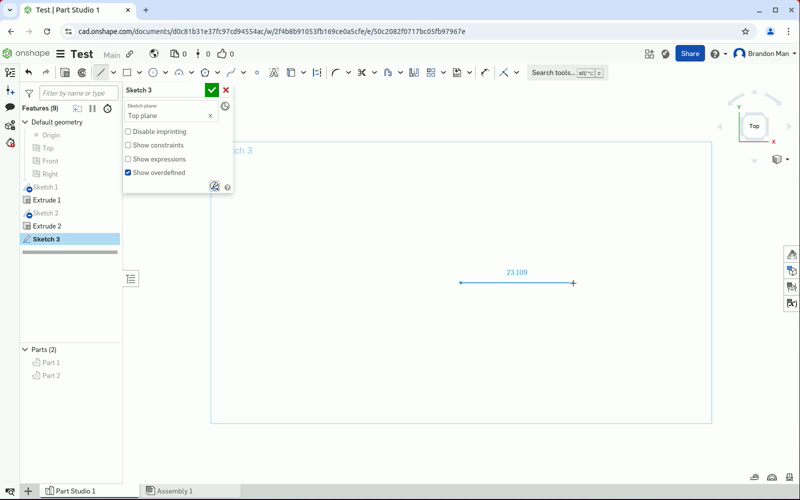
key_down(shift)
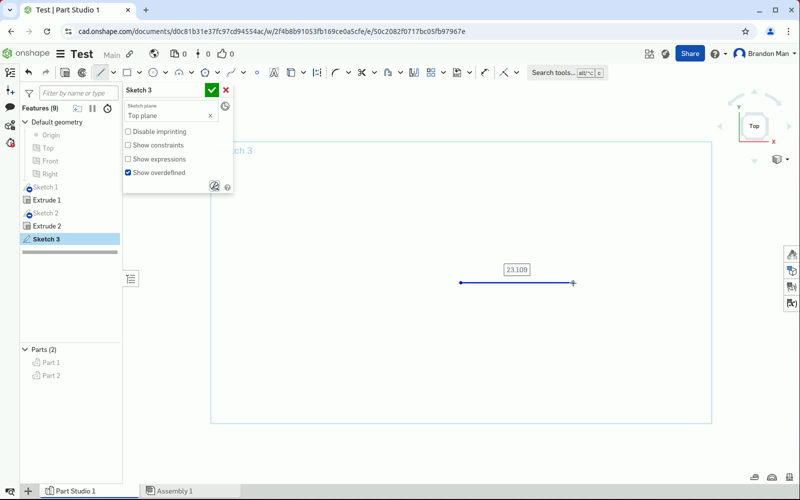
mouse_move(589, 282)
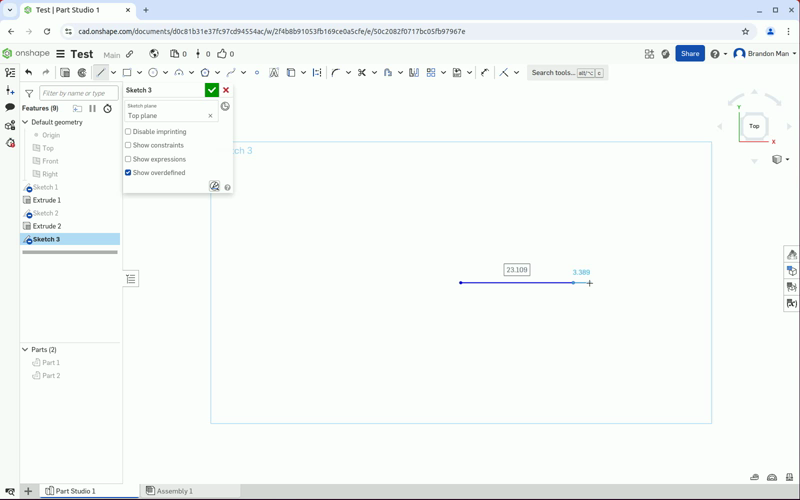
mouse_move(573, 271)
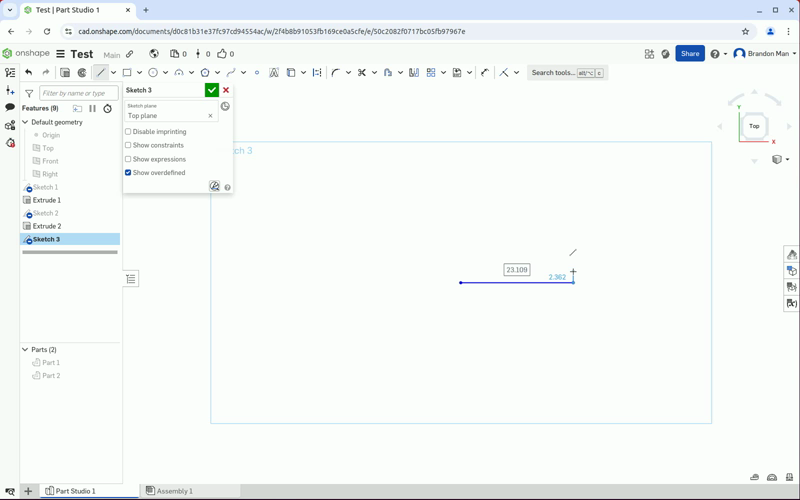
click(573, 271)
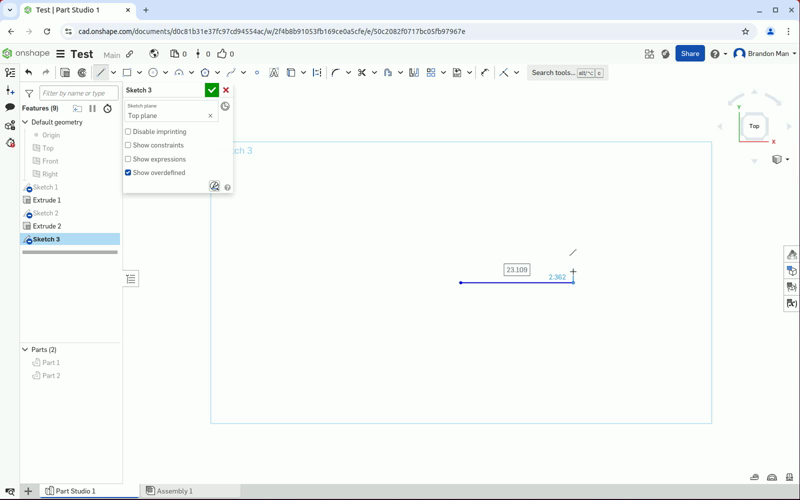
key_up(shift)
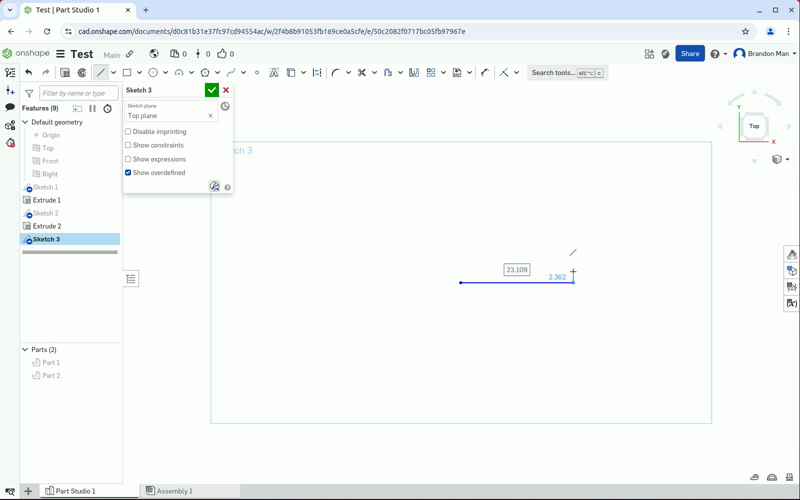
key_down(shift)
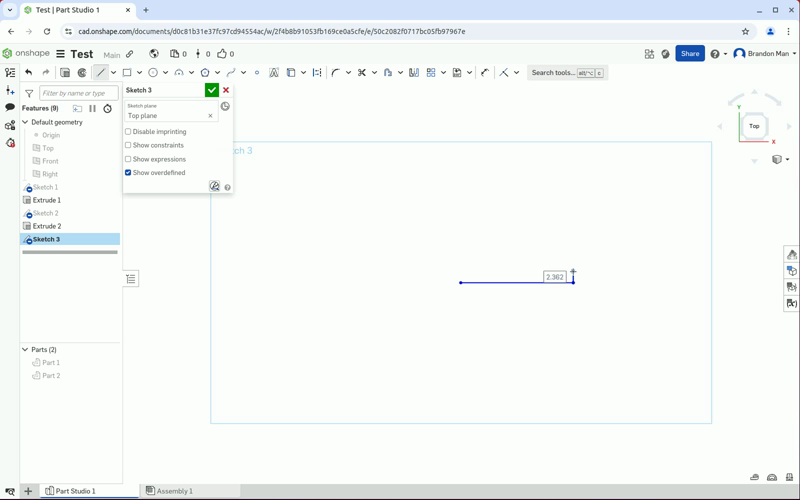
mouse_move(460, 271)
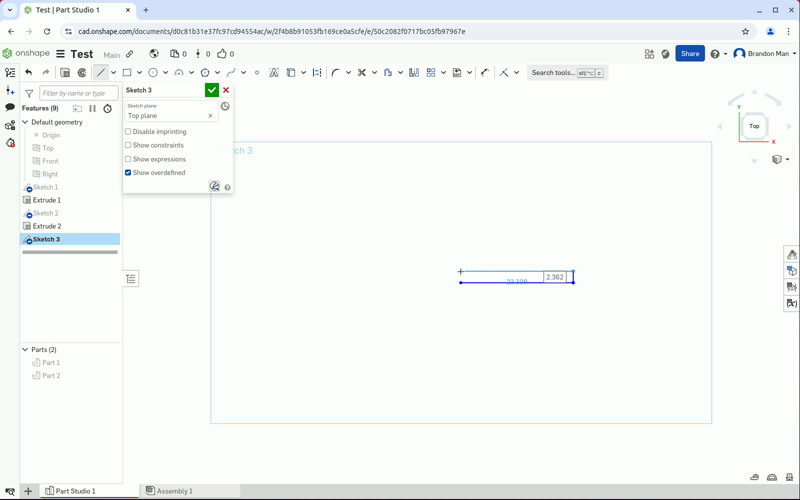
click(460, 271)
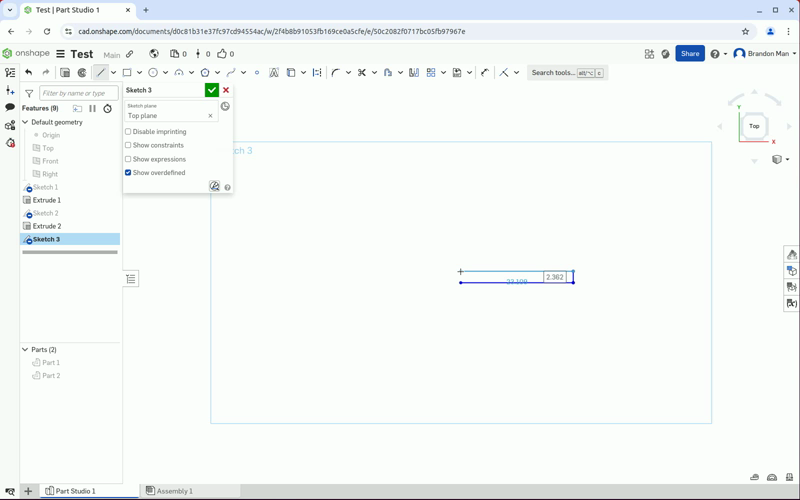
key_up(shift)
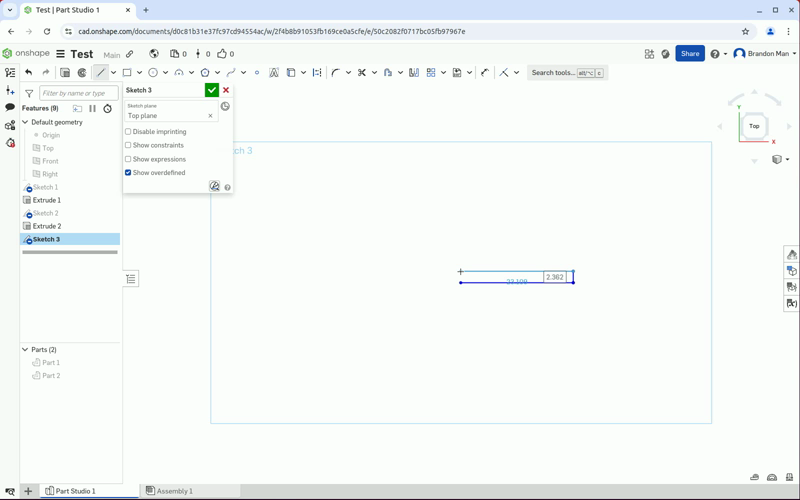
mouse_move(490, 271)
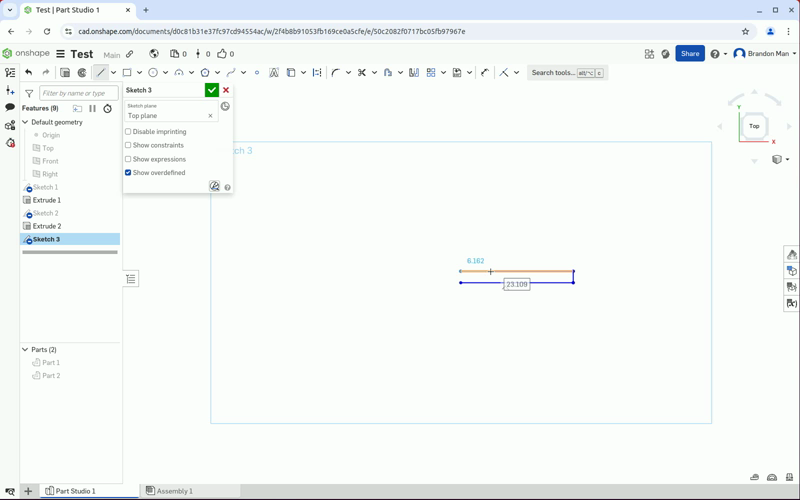
key_down(shift)
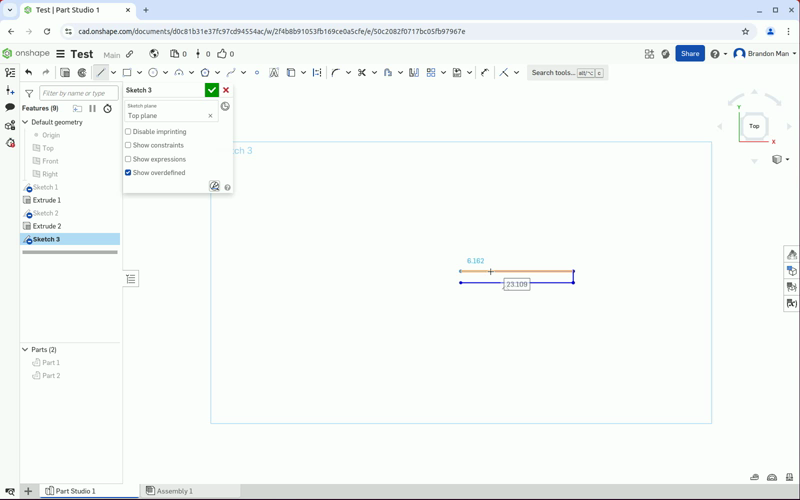
mouse_move(460, 282)
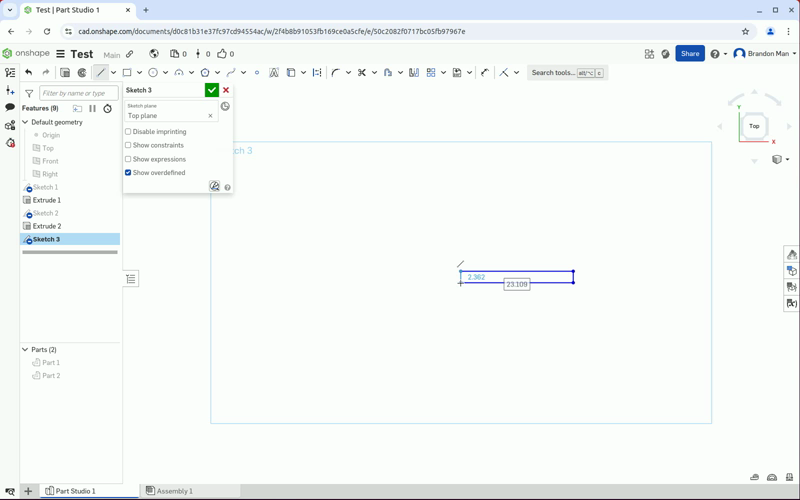
key_up(shift)
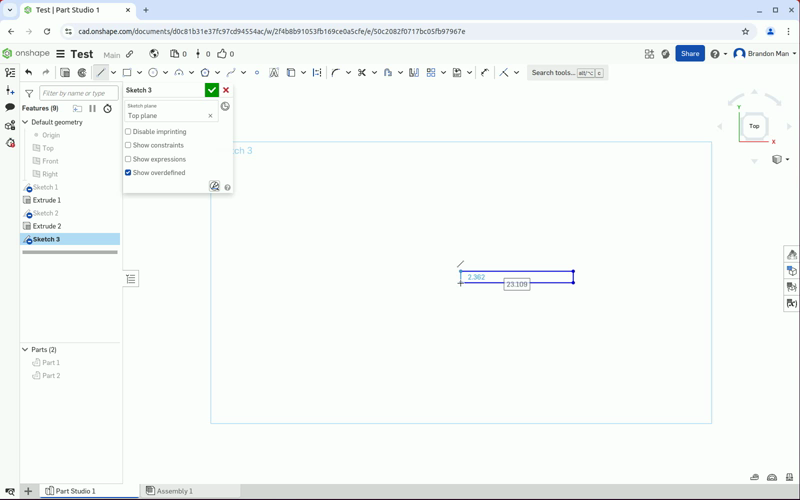
click(460, 282)
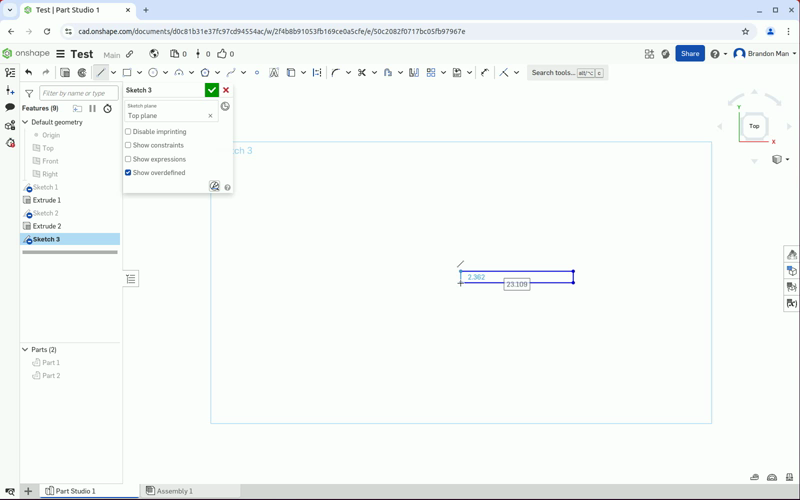
key(esc)
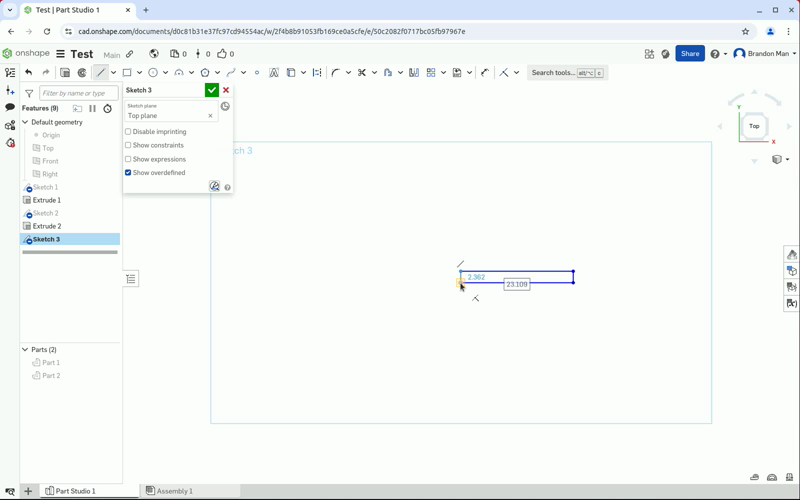
mouse_move(530, 276)
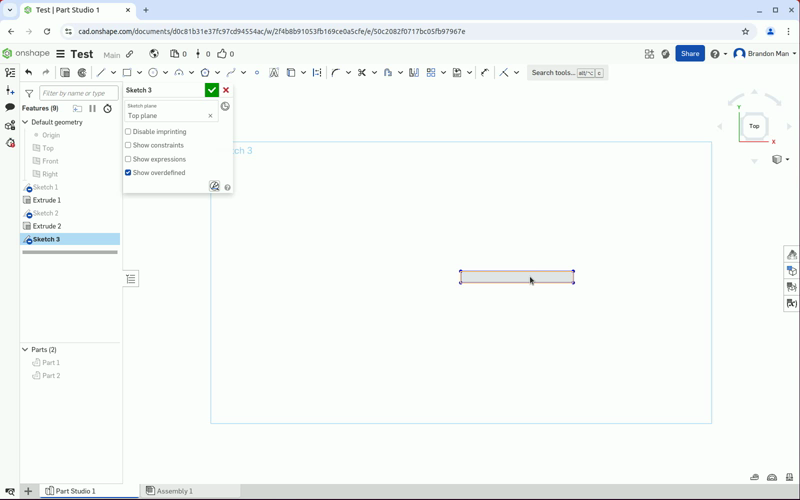
scroll(6)
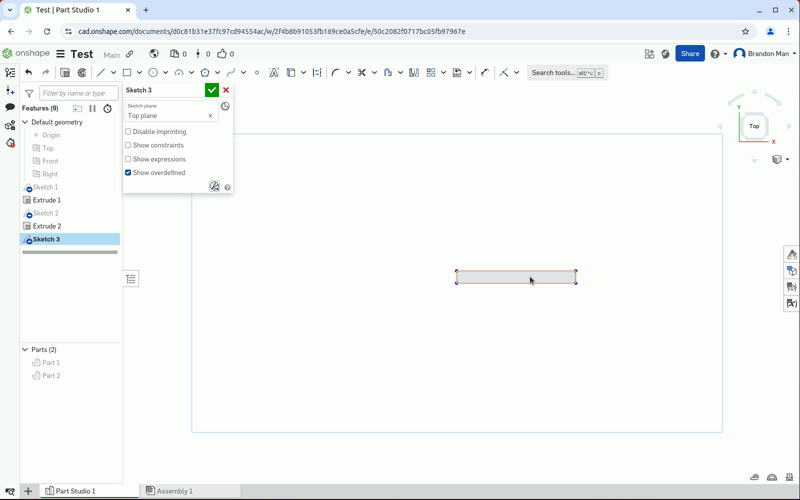
scroll(6)
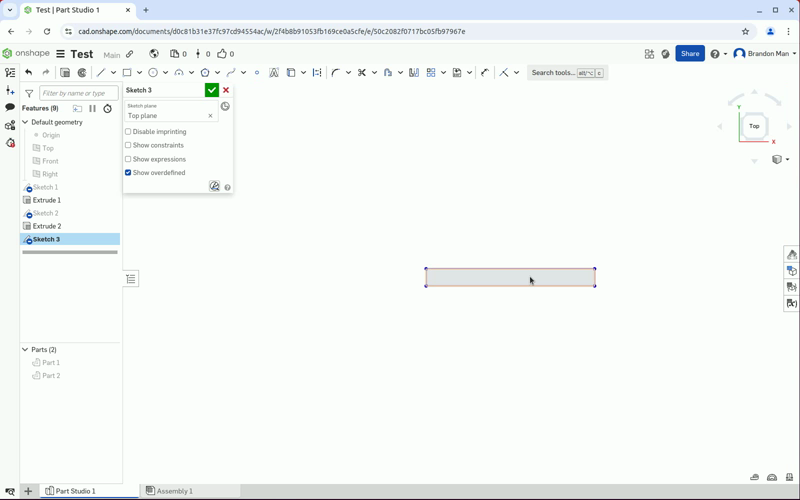
scroll(6)
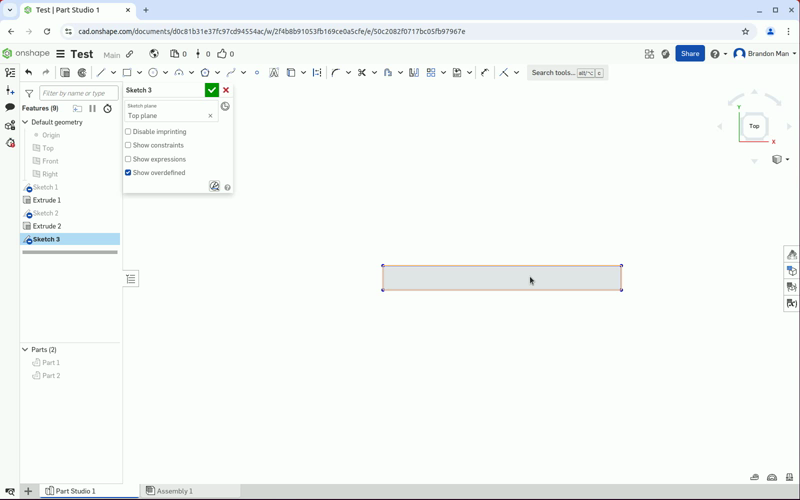
scroll(6)
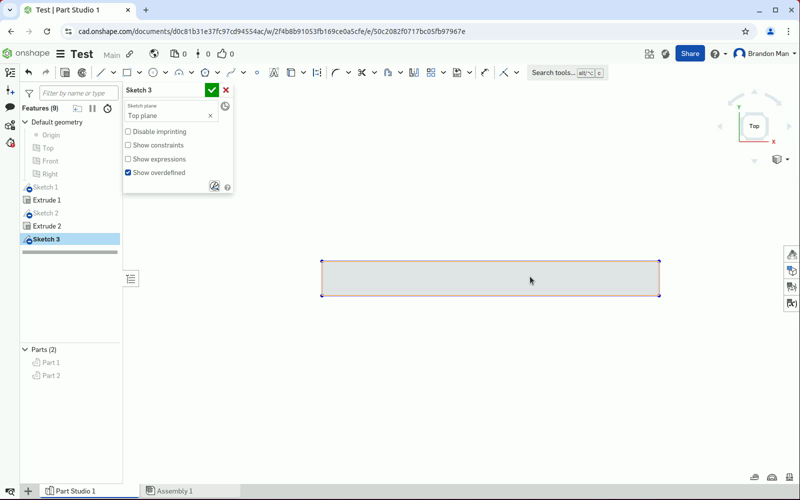
scroll(6)
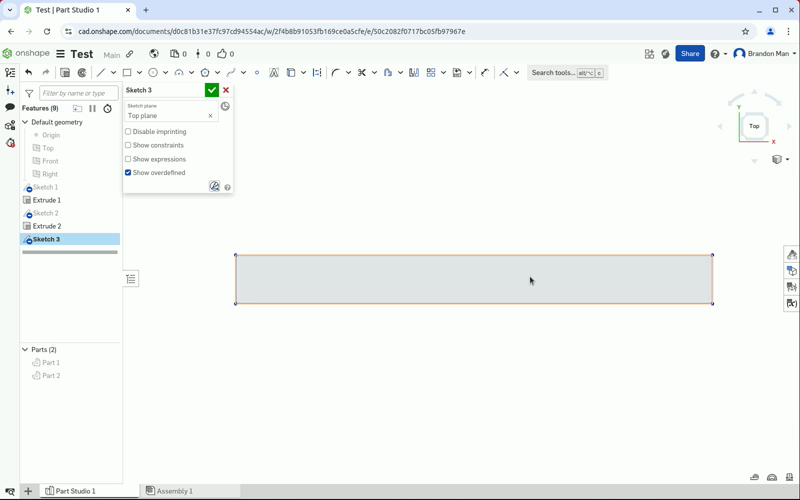
scroll(6)
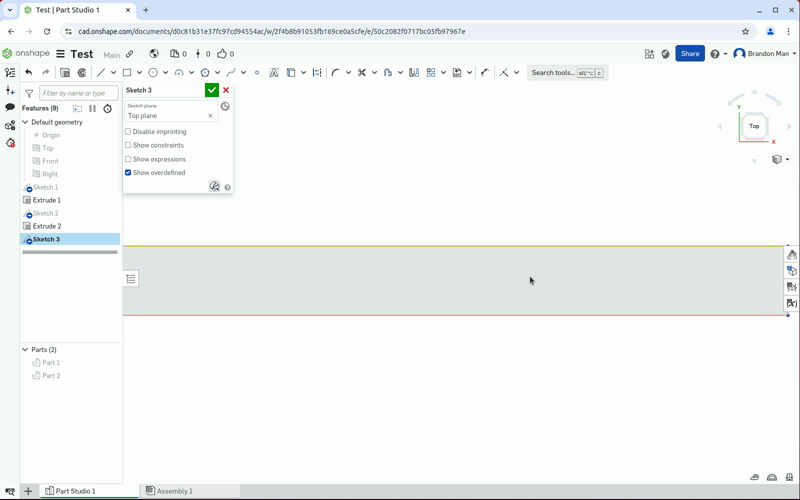
scroll(6)
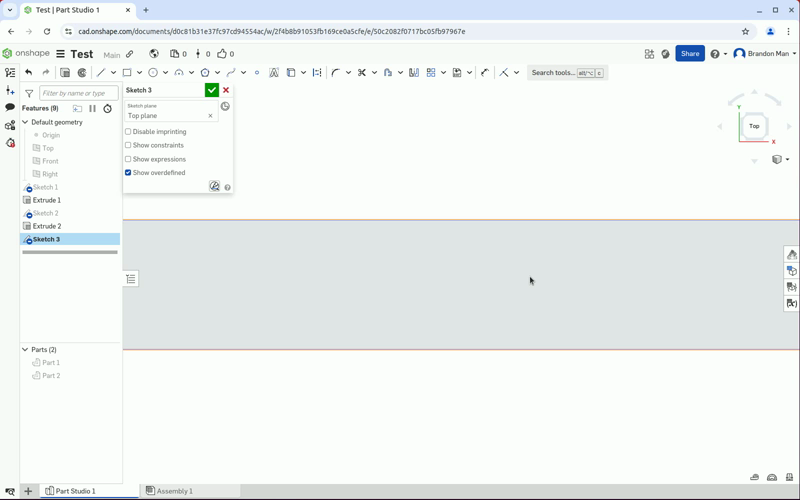
click(530, 276)
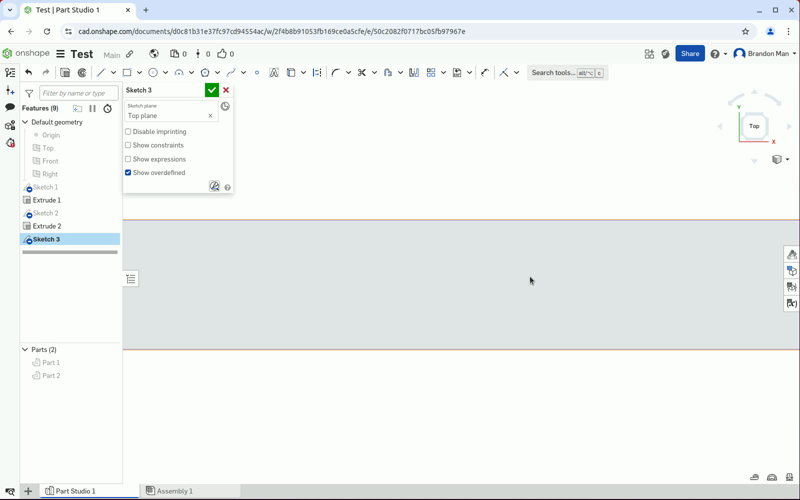
scroll(-6)
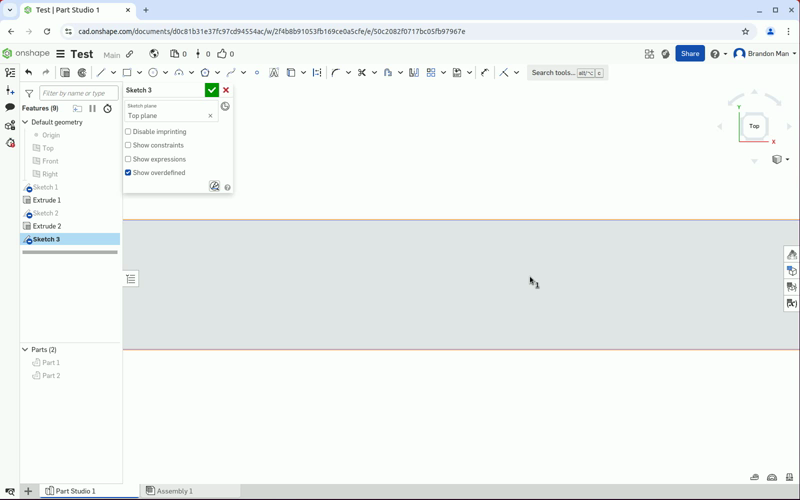
scroll(-6)
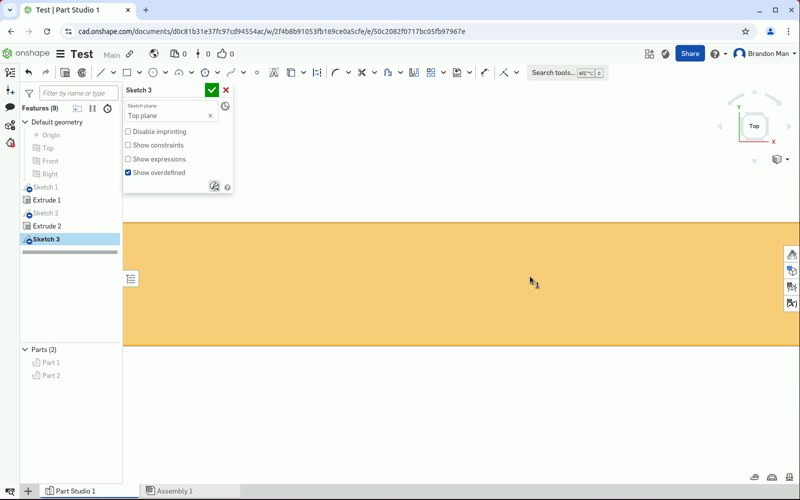
scroll(-6)
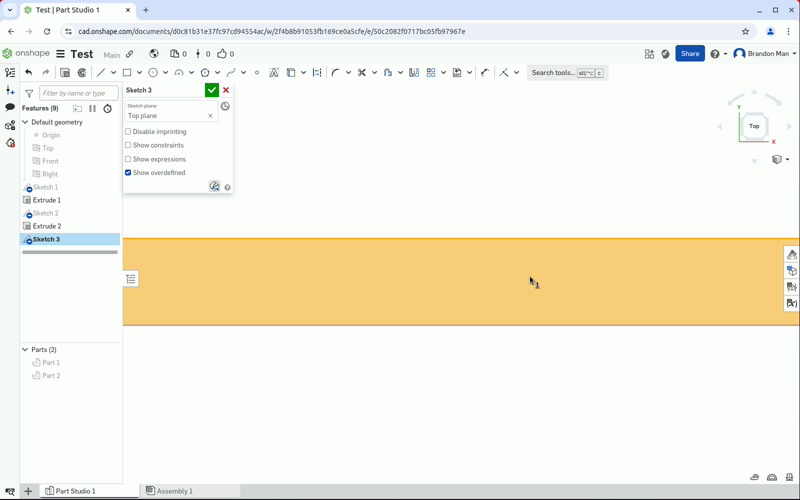
scroll(-6)
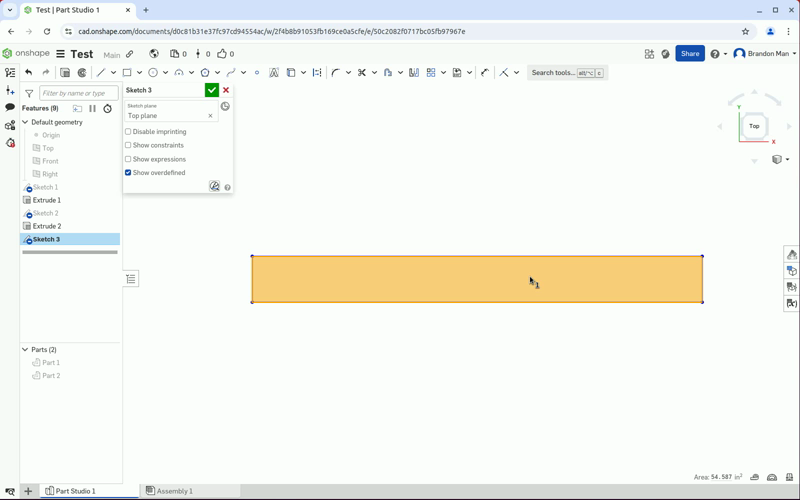
scroll(-6)
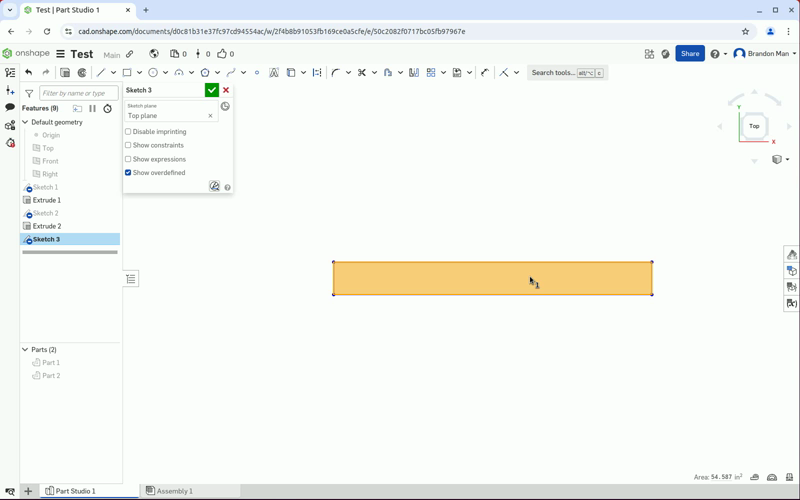
scroll(-6)
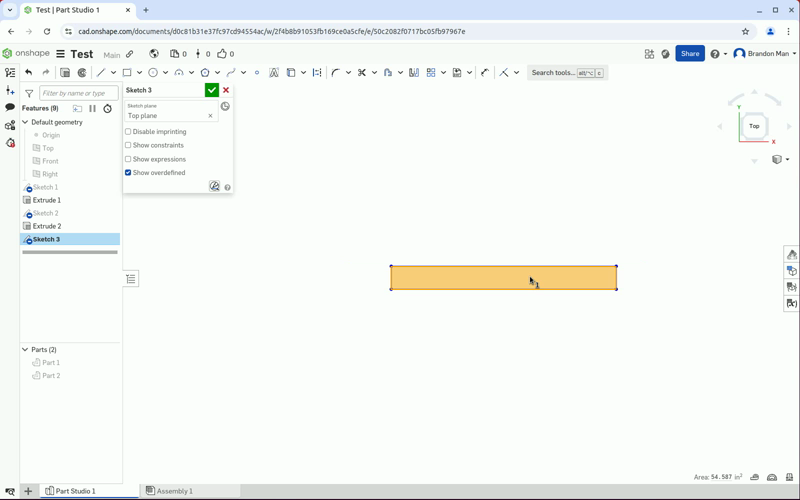
scroll(-6)
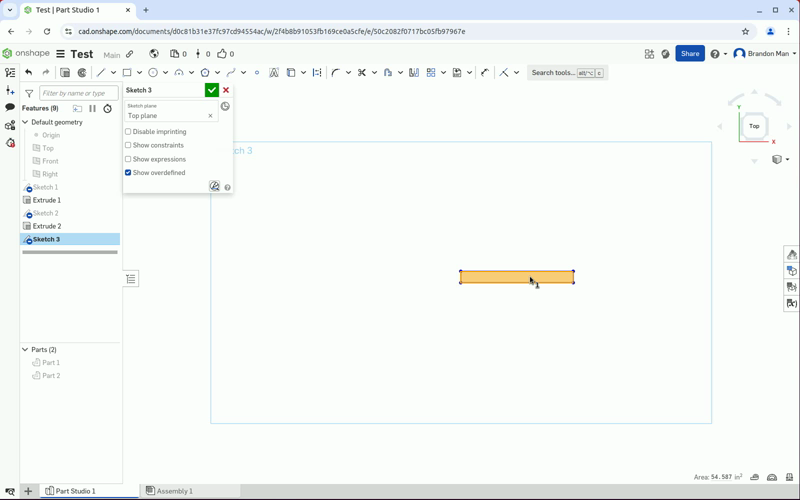
mouse_move(73, 352)
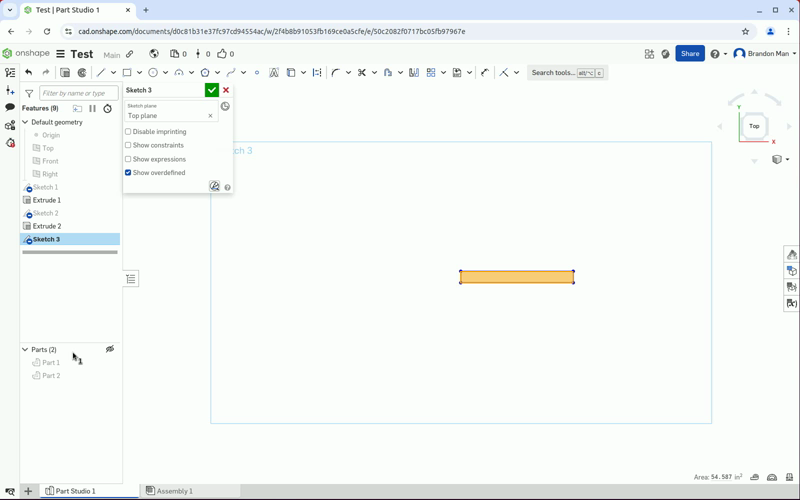
key(shift+y)
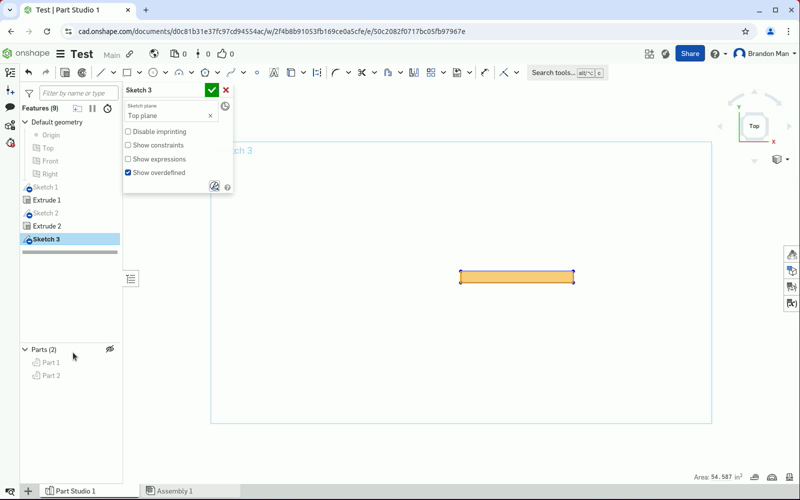
key(shift+e)
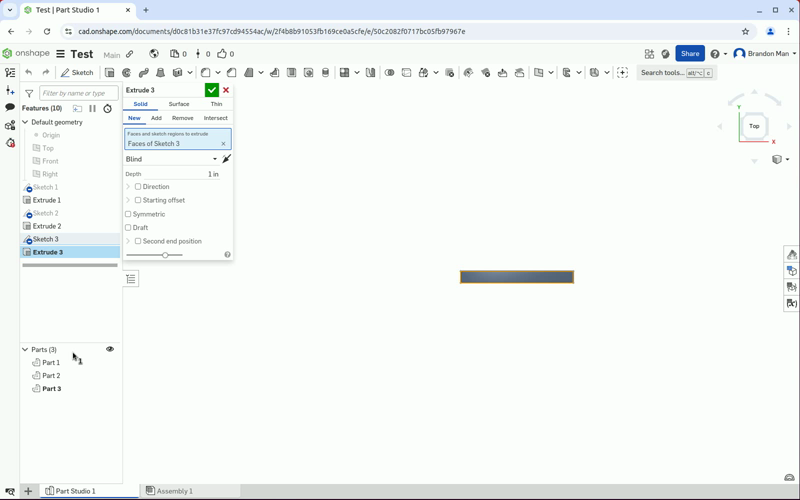
mouse_move(143, 106)
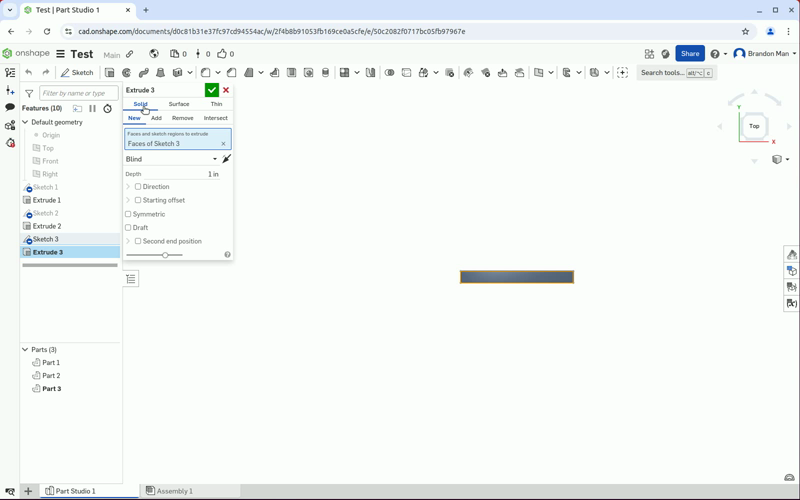
click(143, 106)
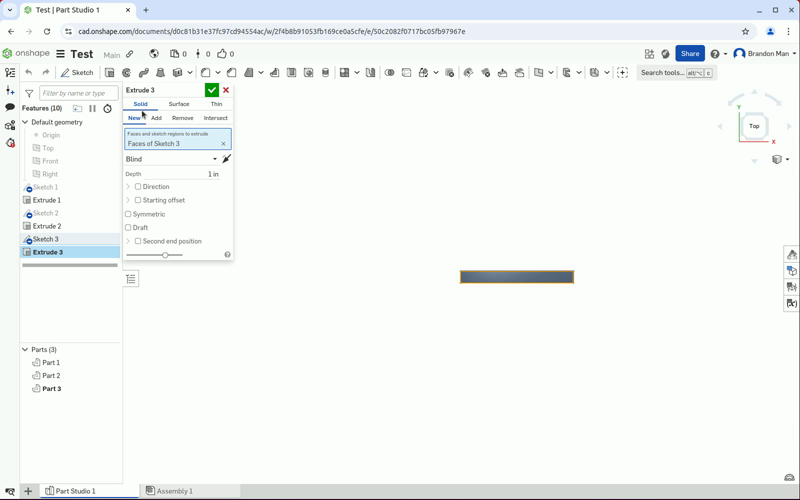
mouse_move(137, 120)
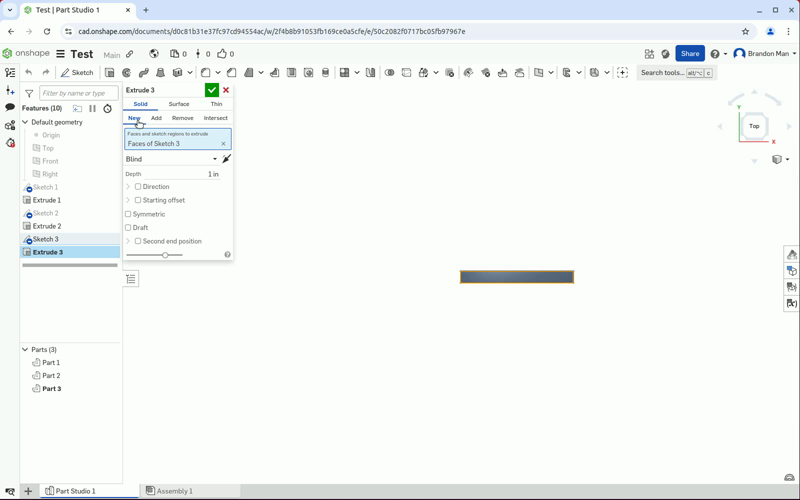
click(137, 120)
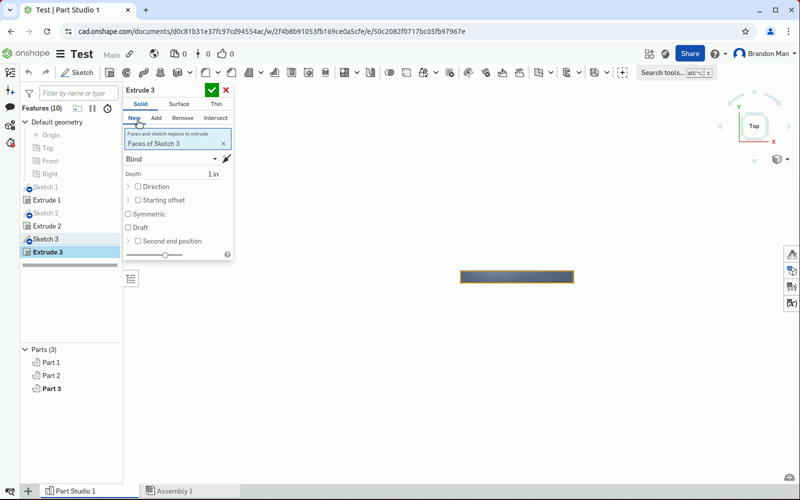
key(tab, 4)
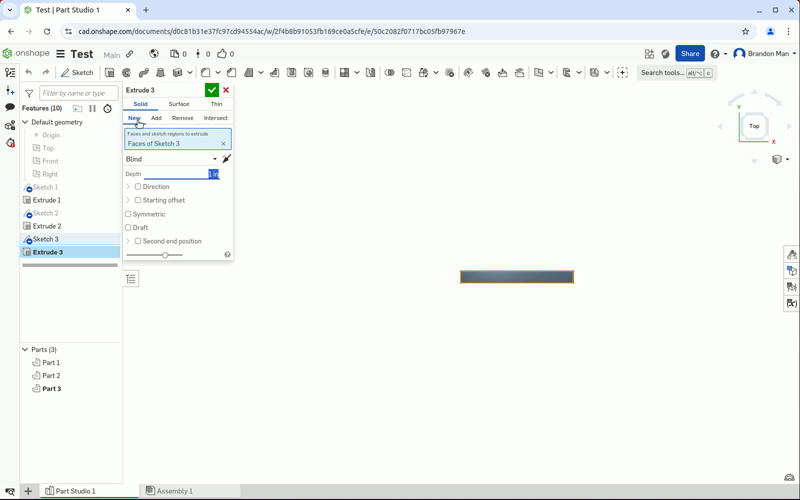
text(0.481)
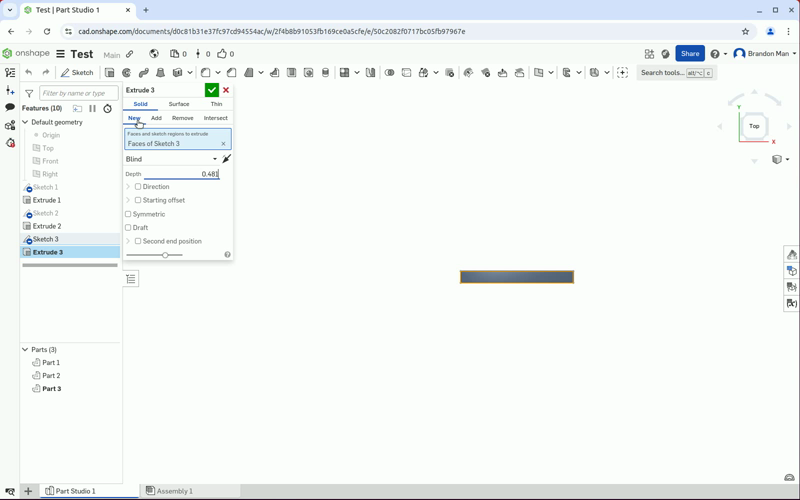
key(enter)
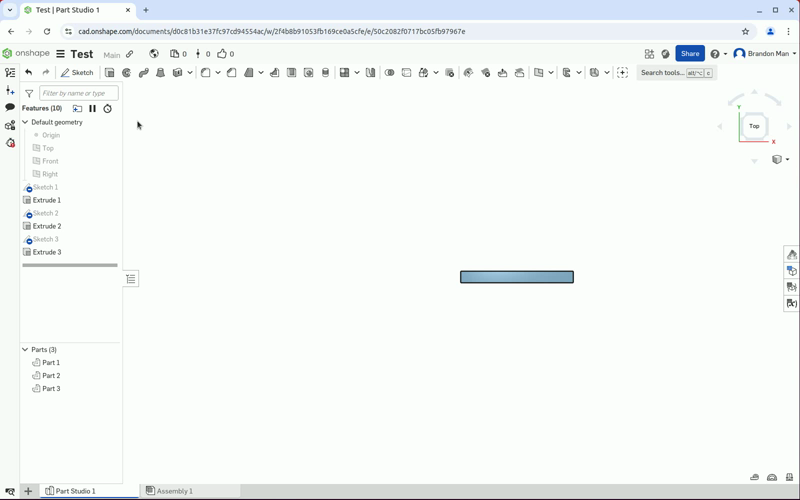
key(shift+h)
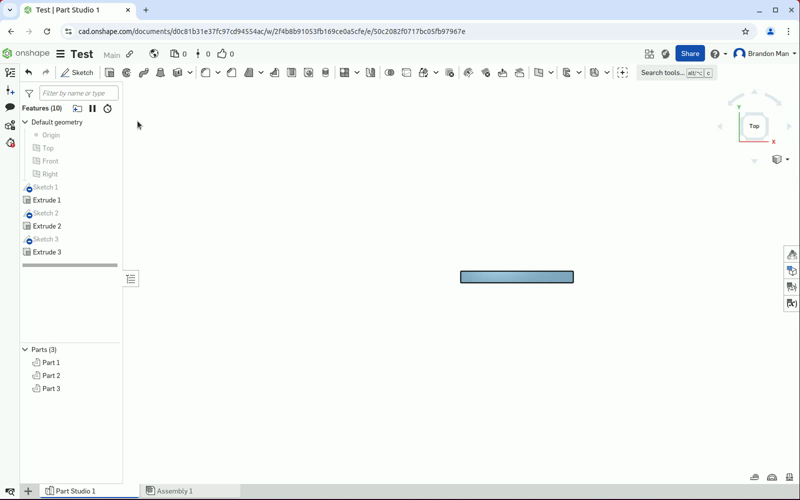
key(shift+h)
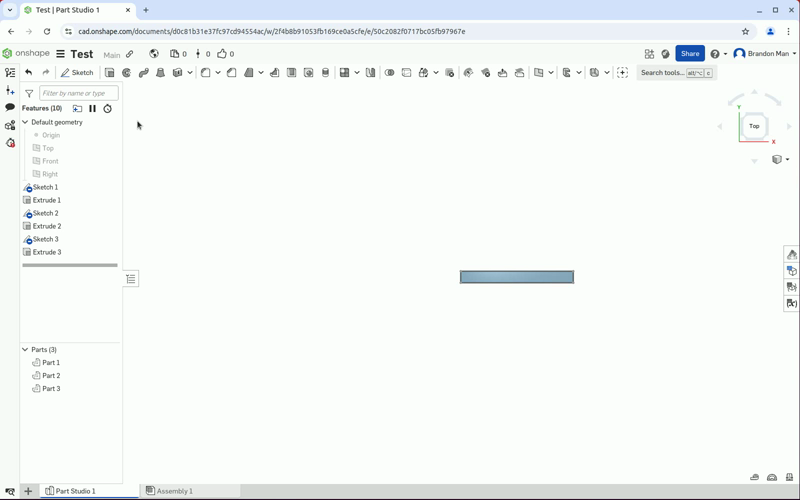
key(shift+7)
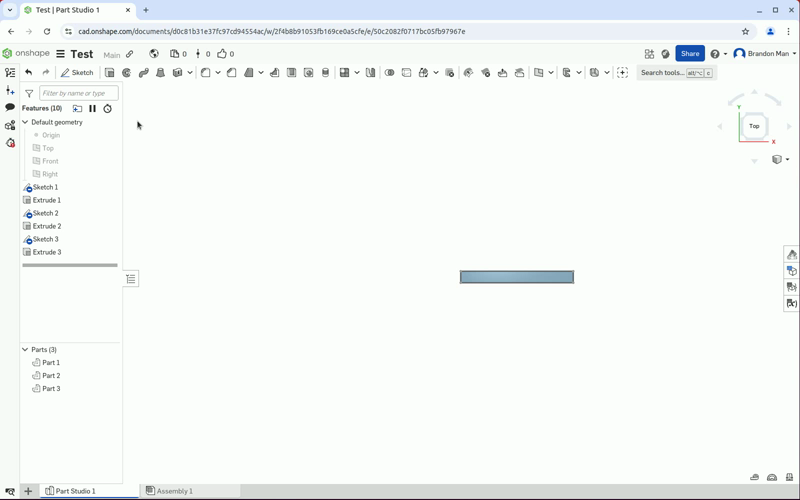
key(up, 3)
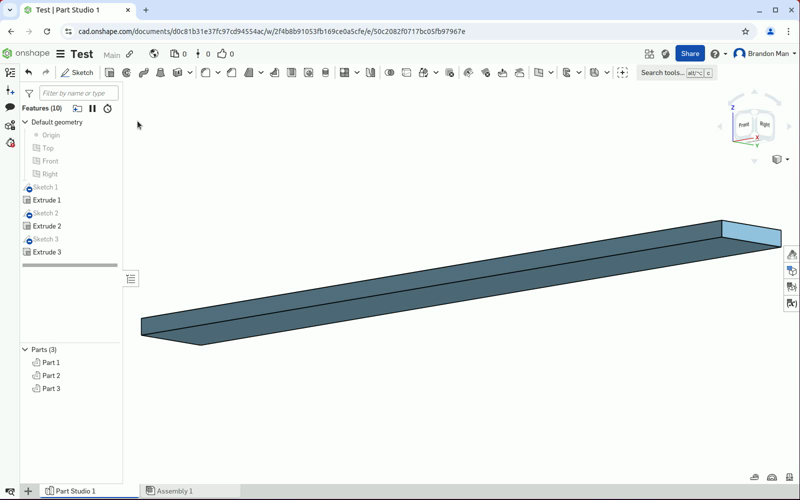
key(left, 3)
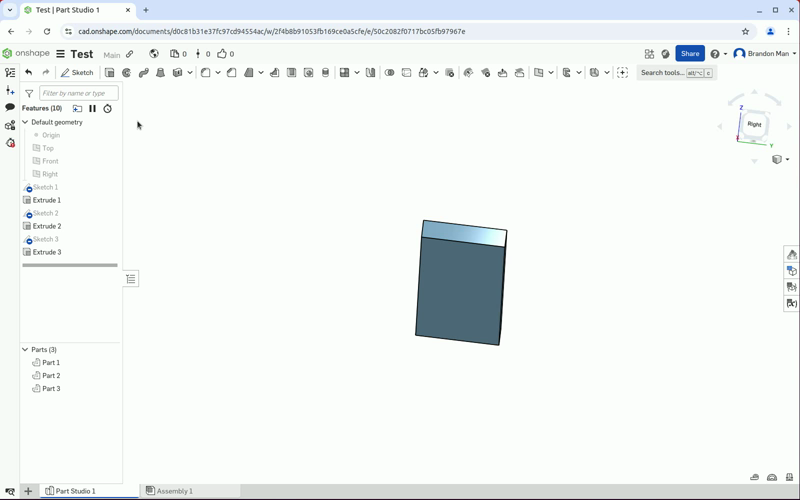
key(right, 3)
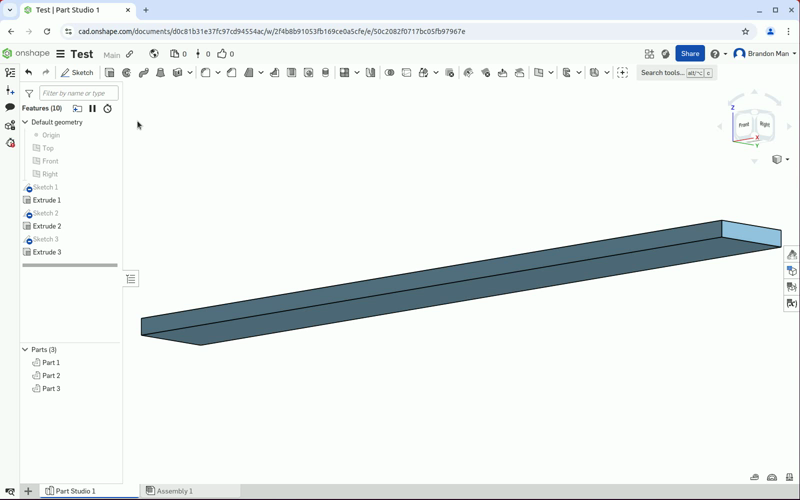
key(down, 3)
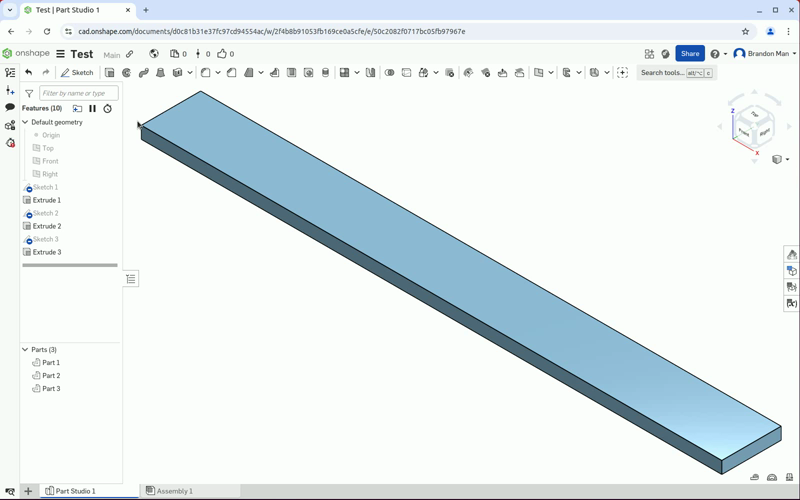
mouse_move(73, 189)
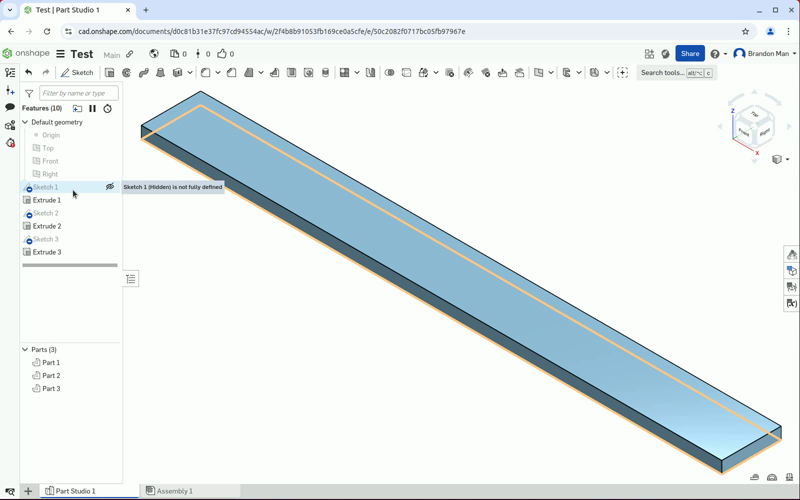
click(73, 189)